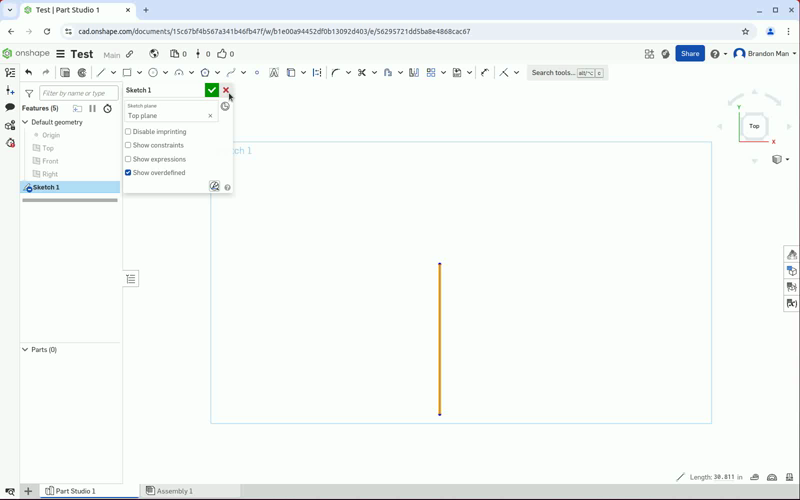
key(shift+h)
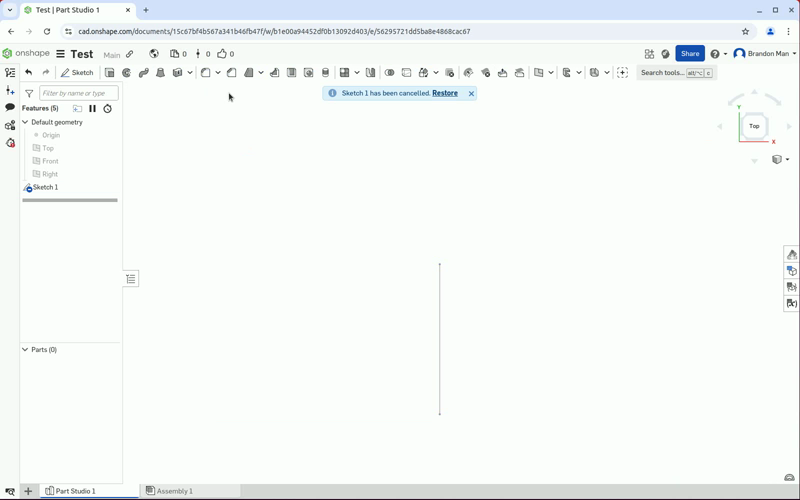
key(shift+s)
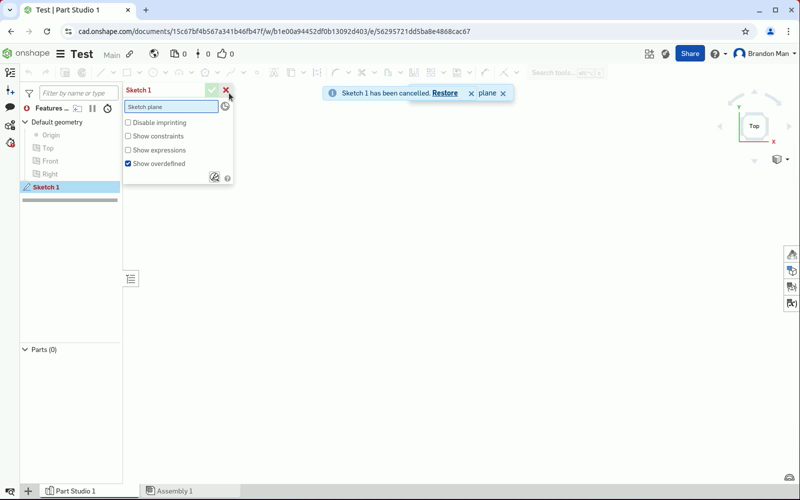
mouse_move(73, 150)
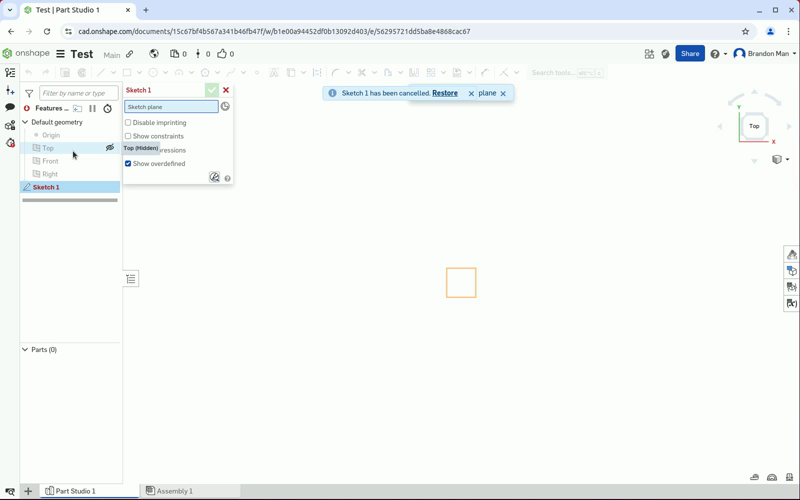
click(73, 150)
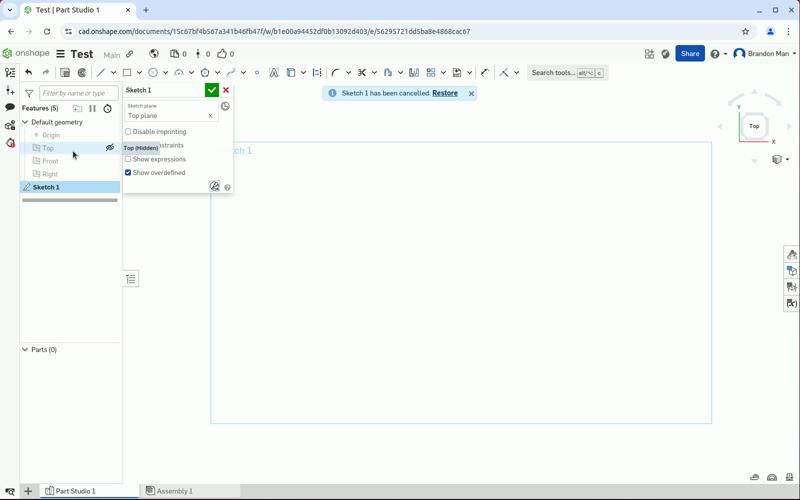
mouse_move(73, 352)
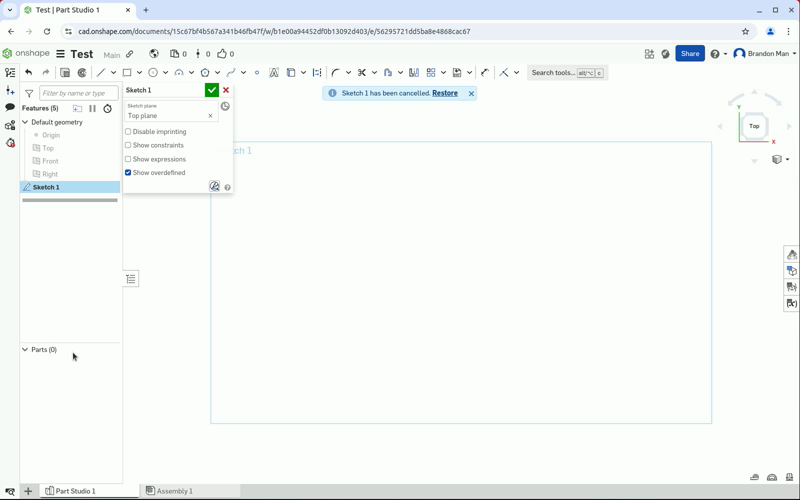
key(y)
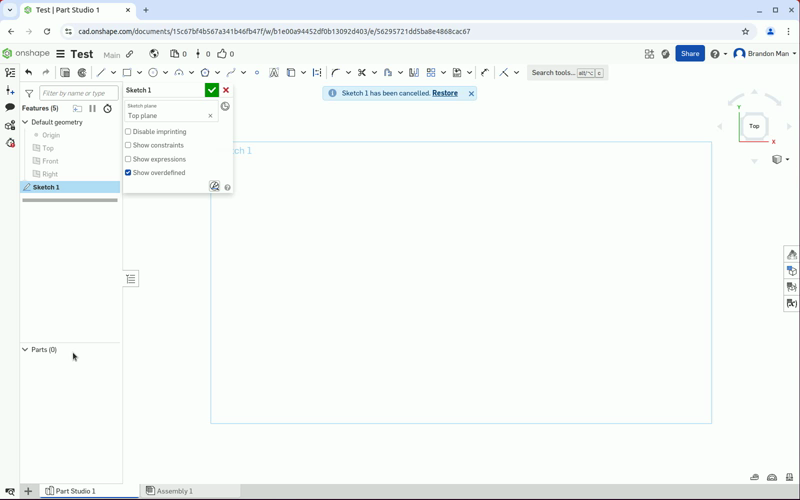
key(l)
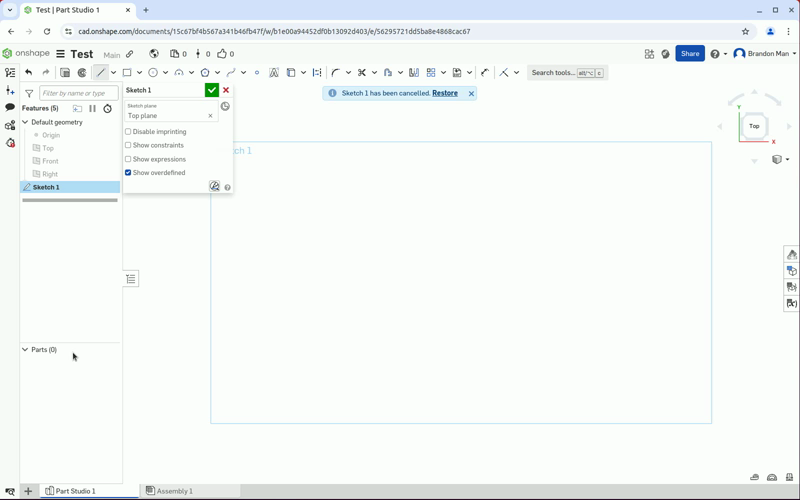
key_down(shift)
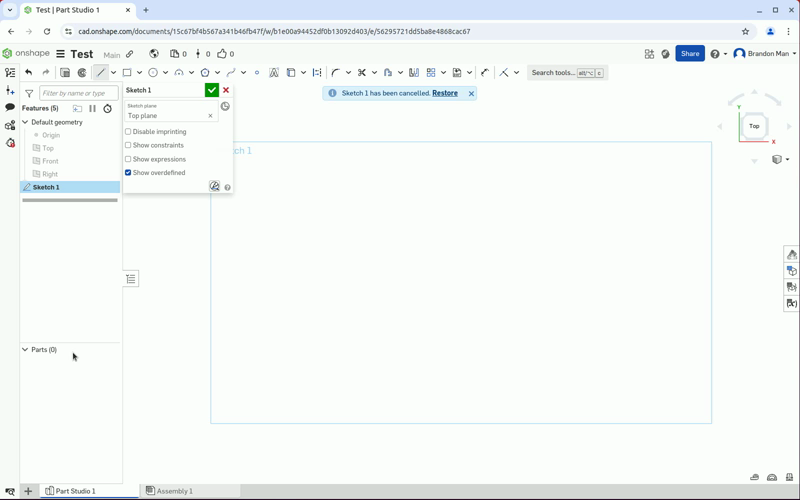
mouse_move(427, 315)
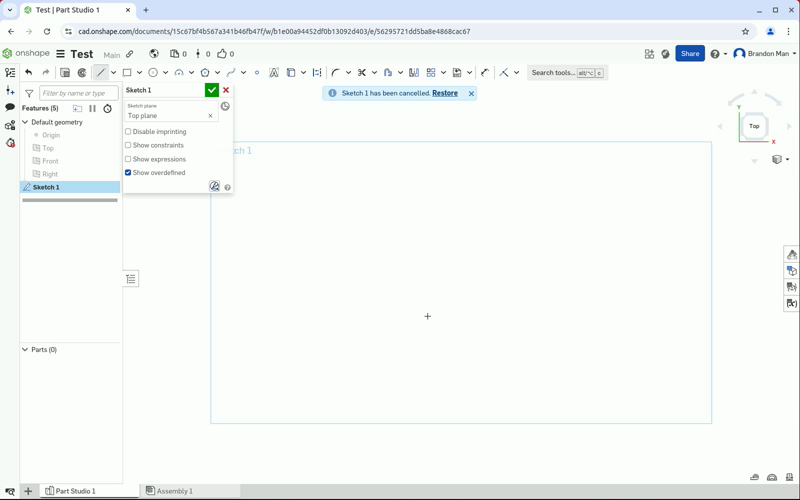
click(427, 315)
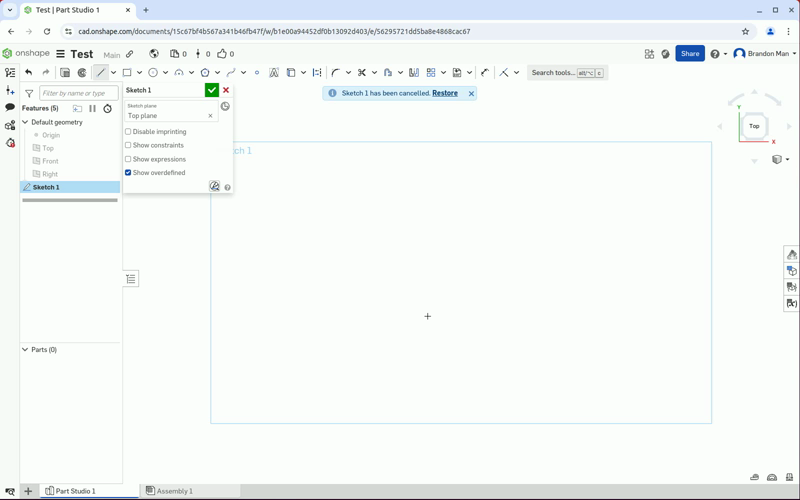
key_up(shift)
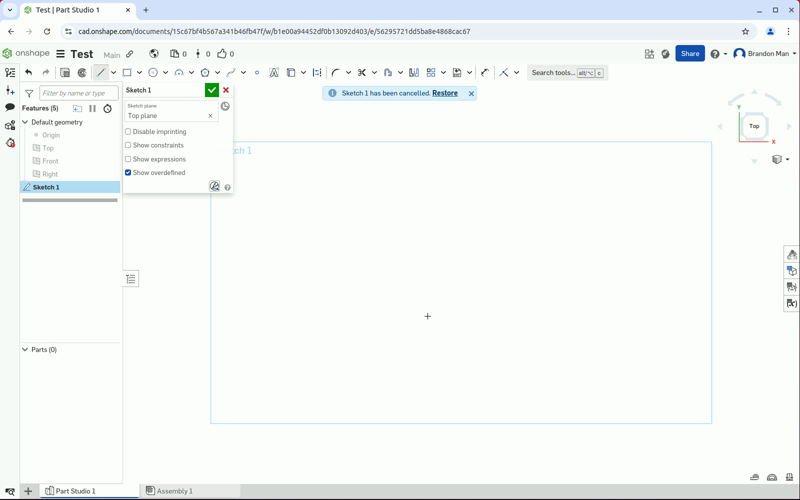
key_down(shift)
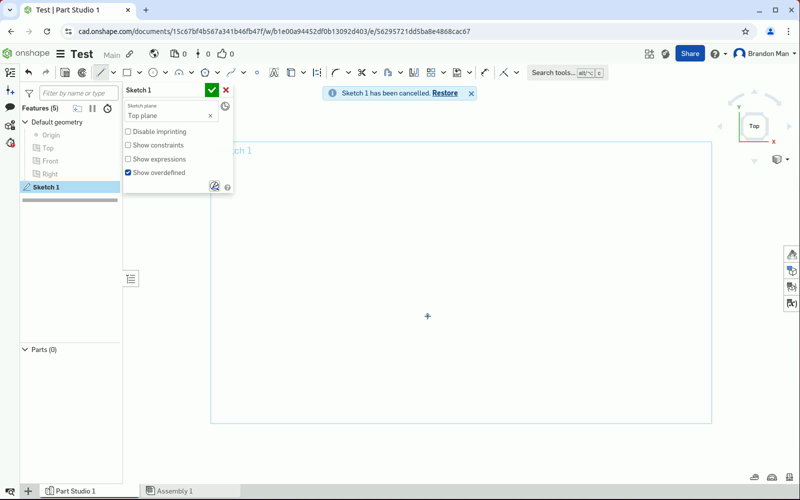
mouse_move(494, 315)
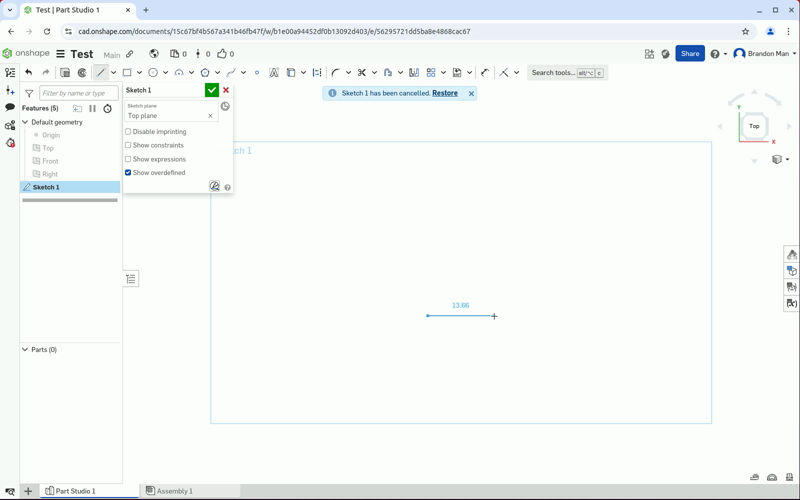
click(494, 315)
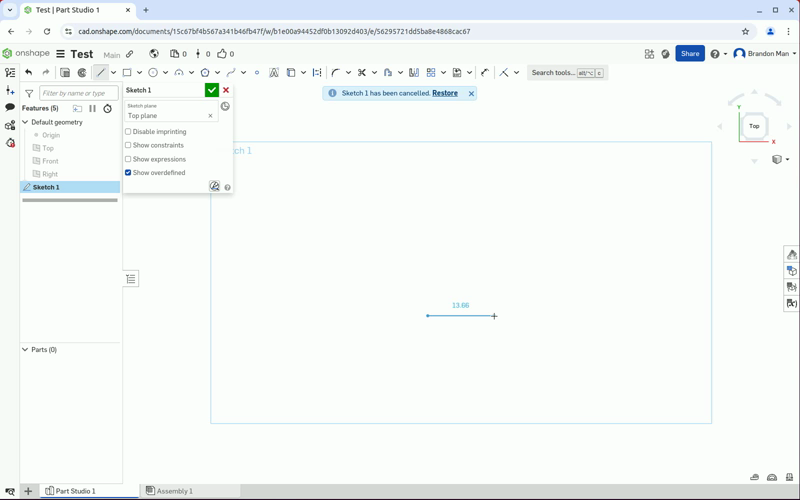
key_up(shift)
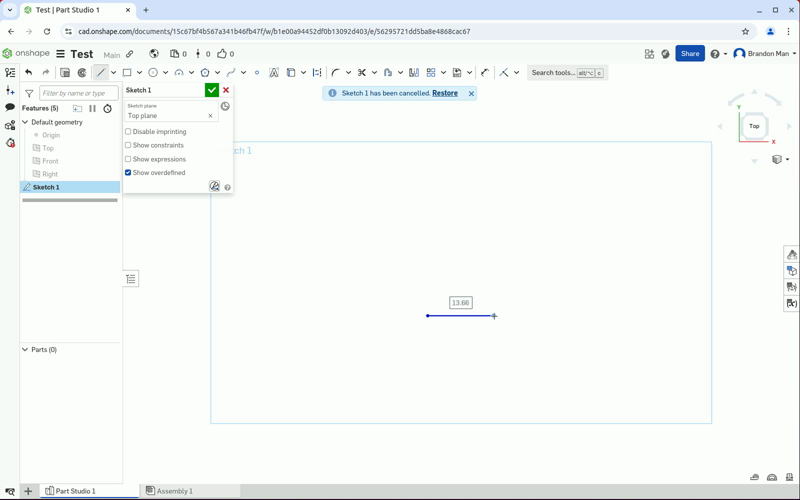
key_down(shift)
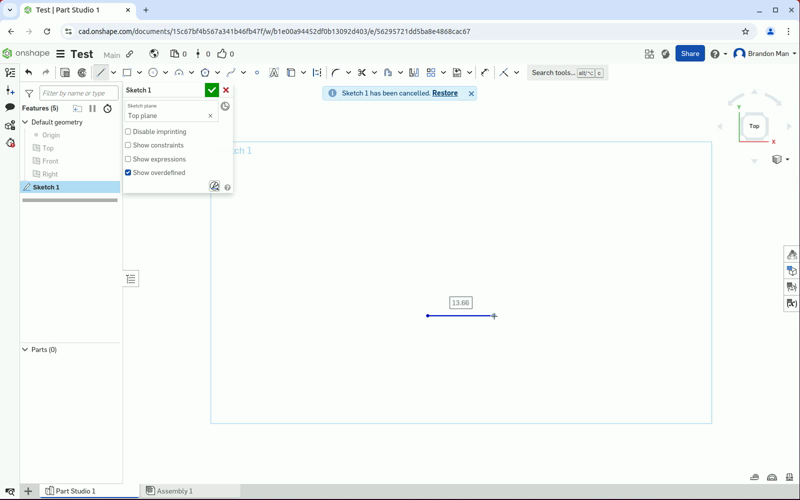
mouse_move(494, 249)
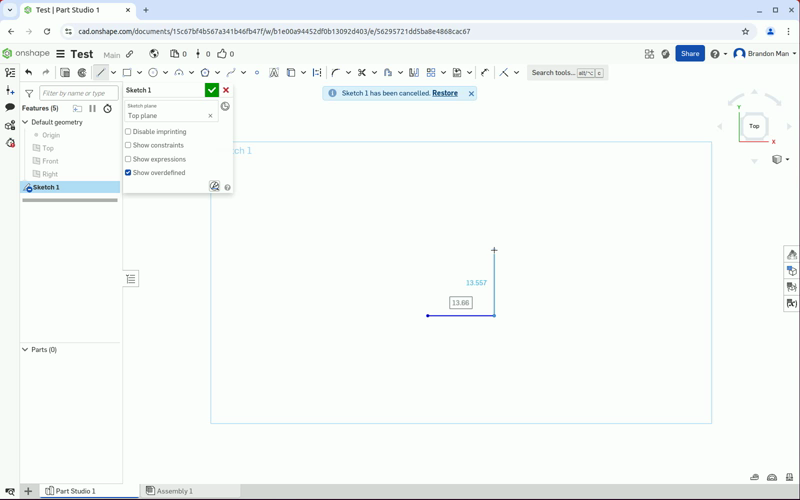
click(494, 249)
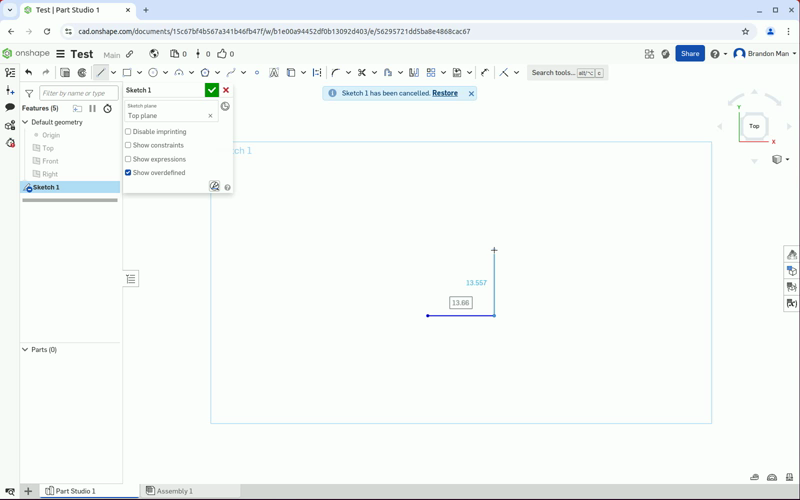
key_up(shift)
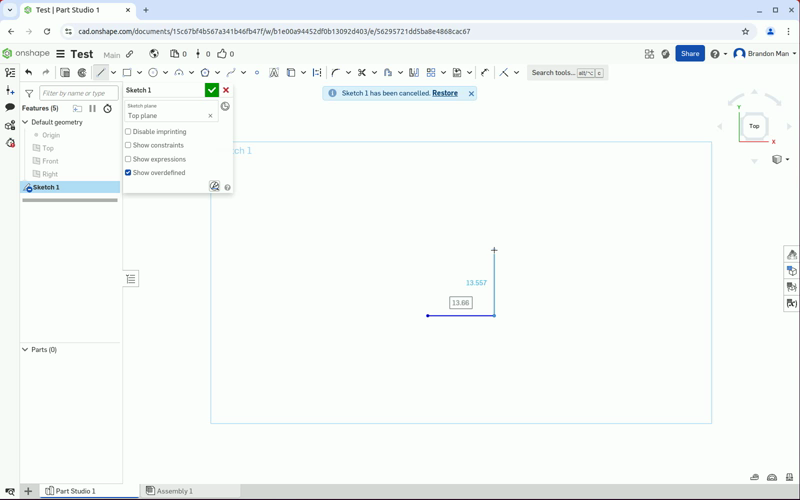
key_down(shift)
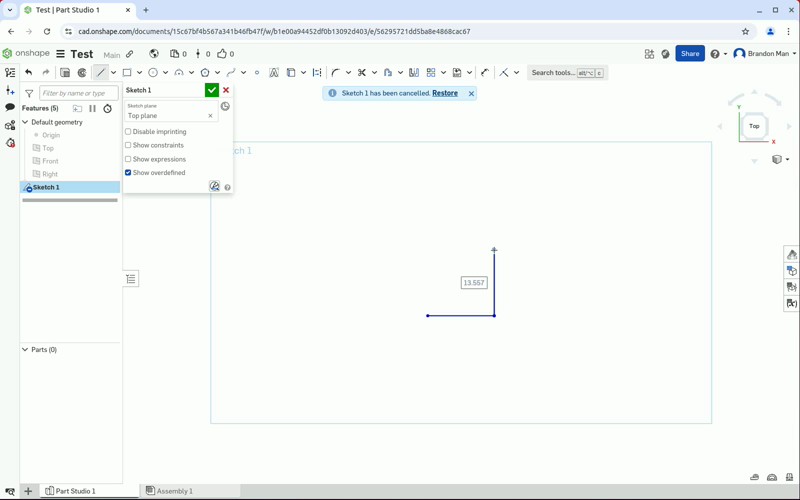
mouse_move(427, 249)
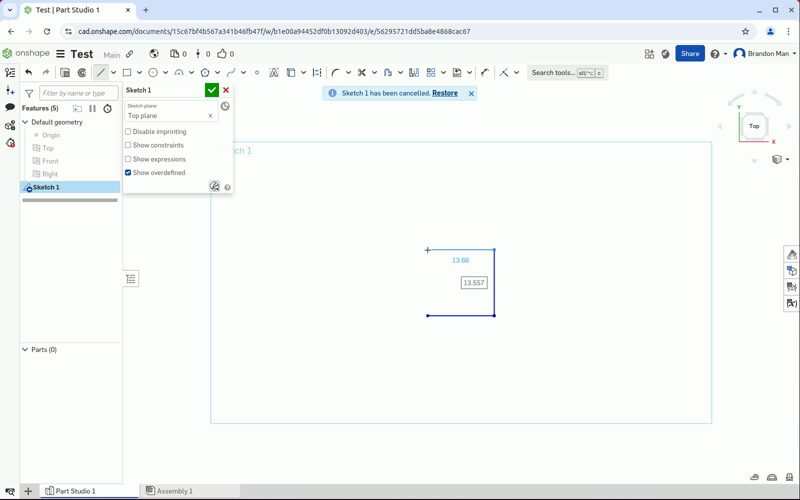
click(427, 249)
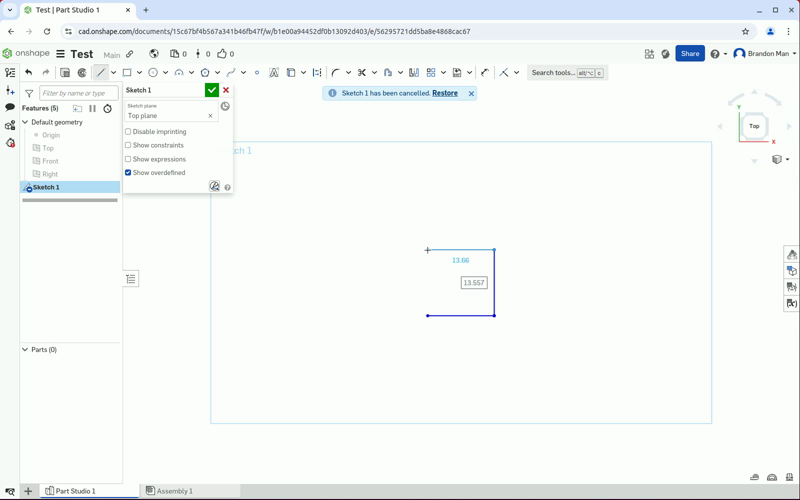
key_up(shift)
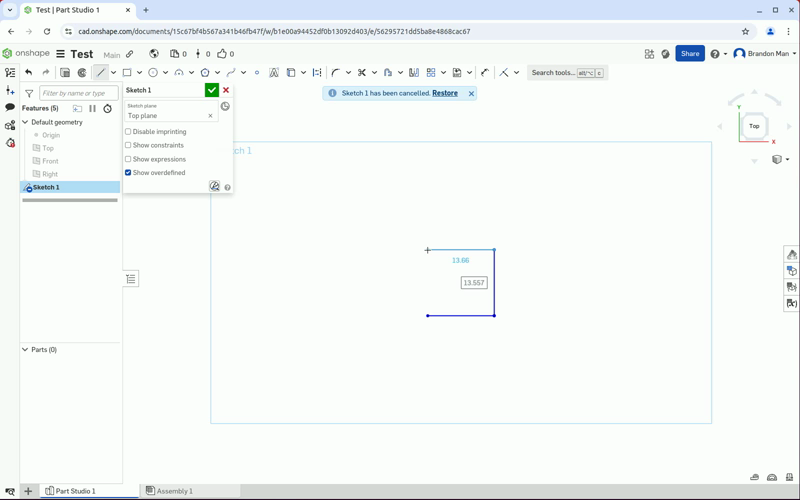
key_down(shift)
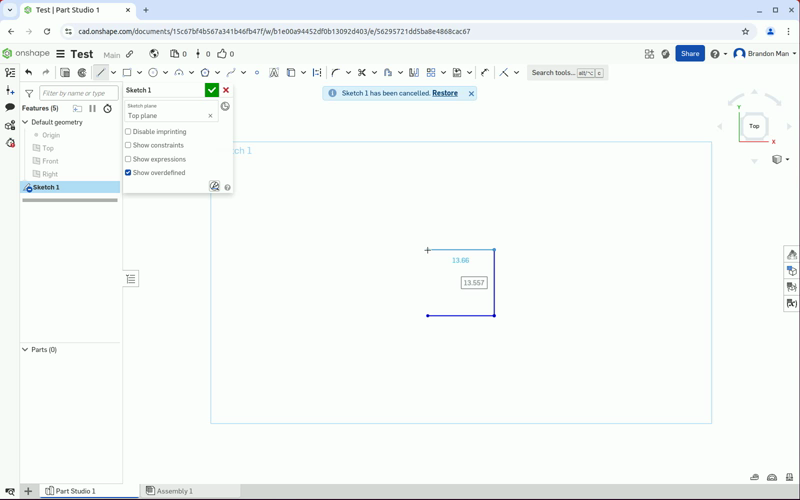
mouse_move(427, 315)
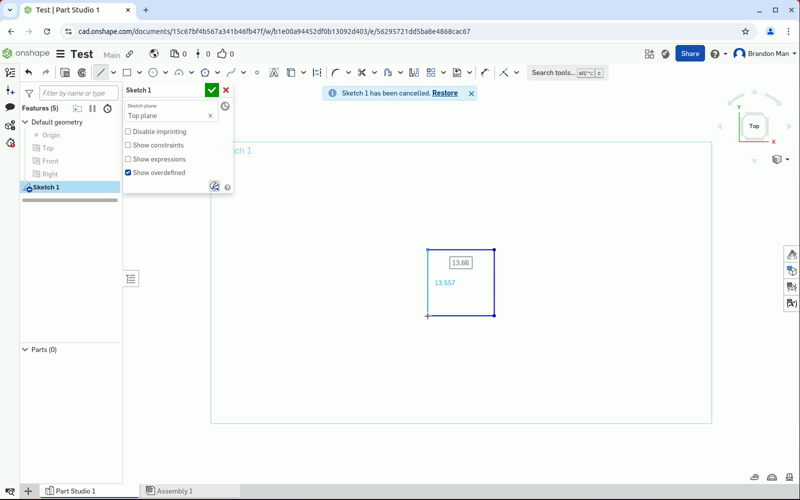
key_up(shift)
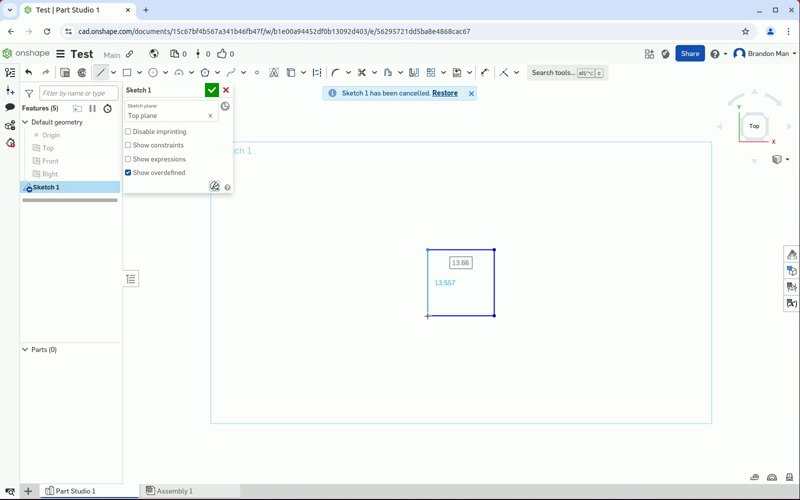
click(427, 315)
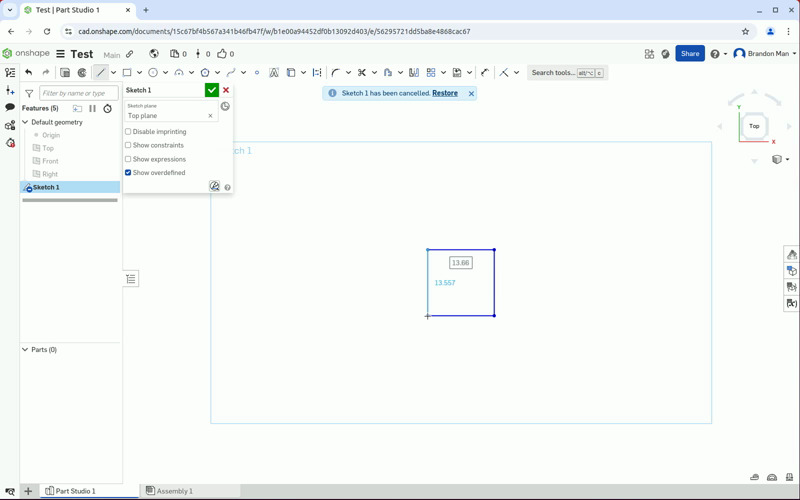
key(esc)
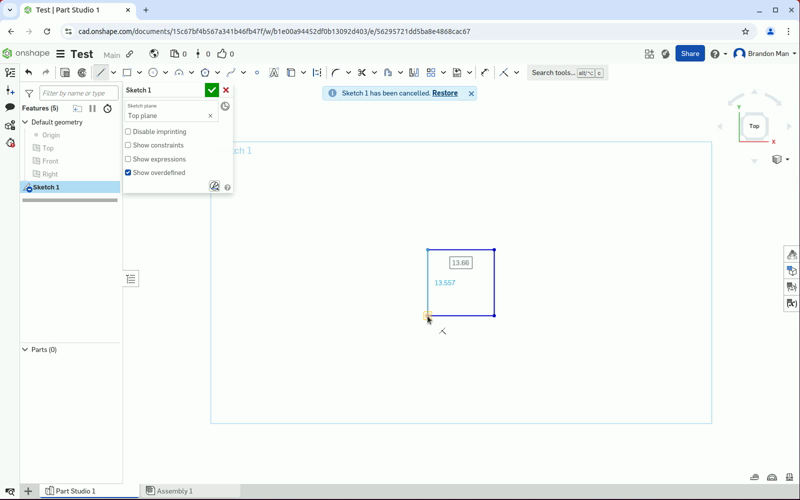
mouse_move(444, 280)
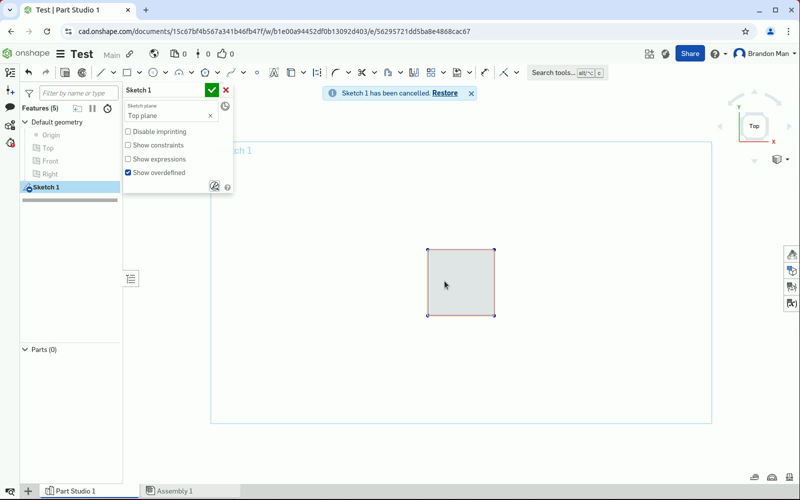
click(444, 280)
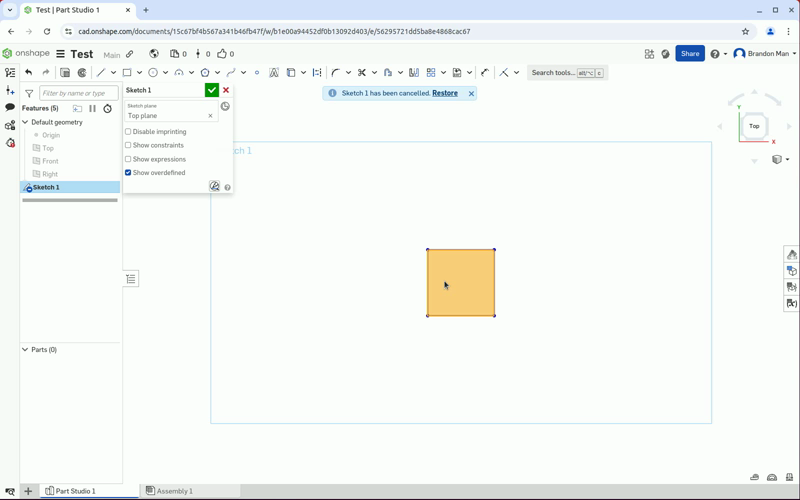
mouse_move(73, 352)
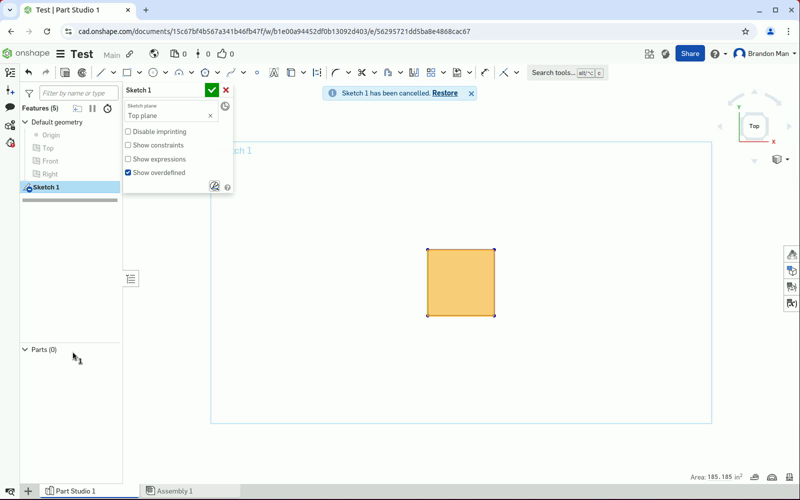
key(shift+y)
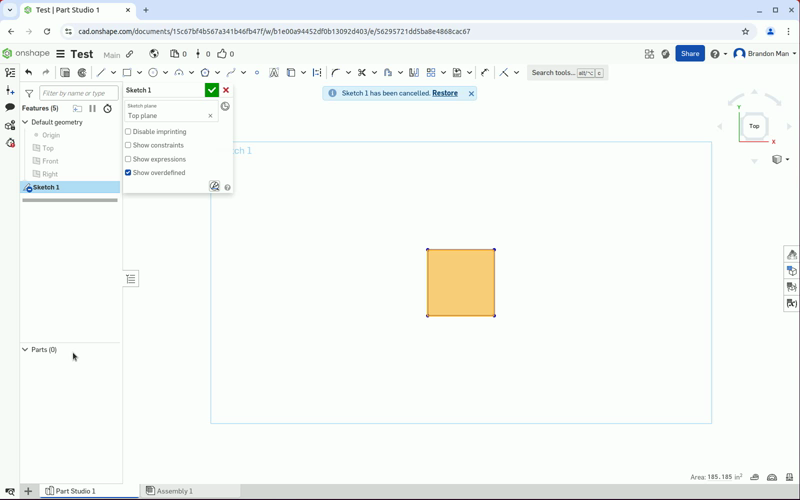
key(shift+e)
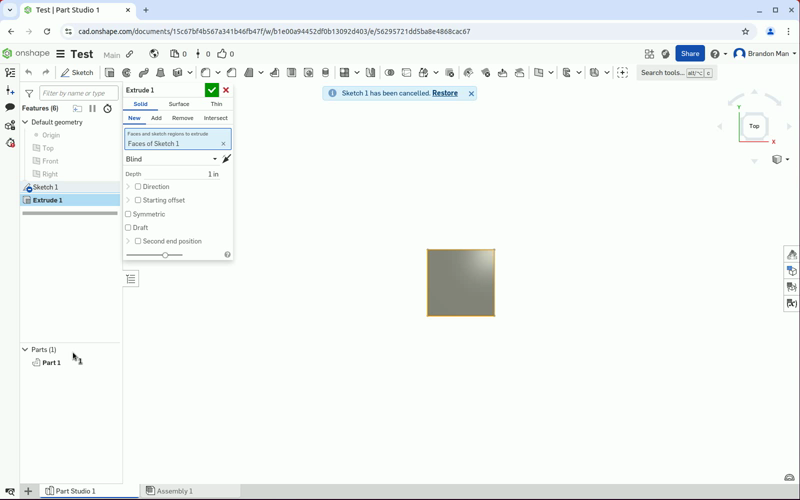
mouse_move(143, 106)
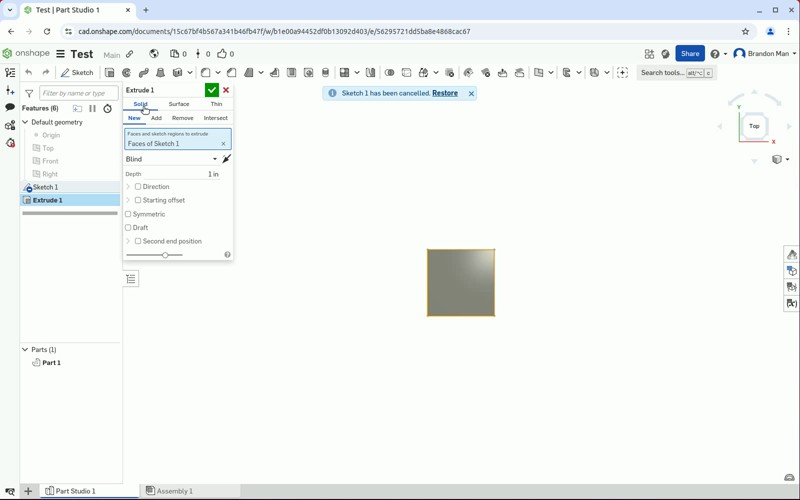
click(143, 106)
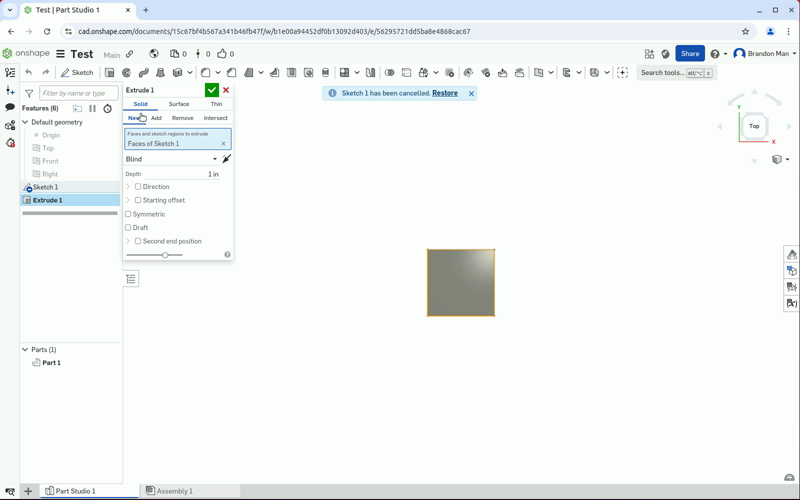
mouse_move(137, 120)
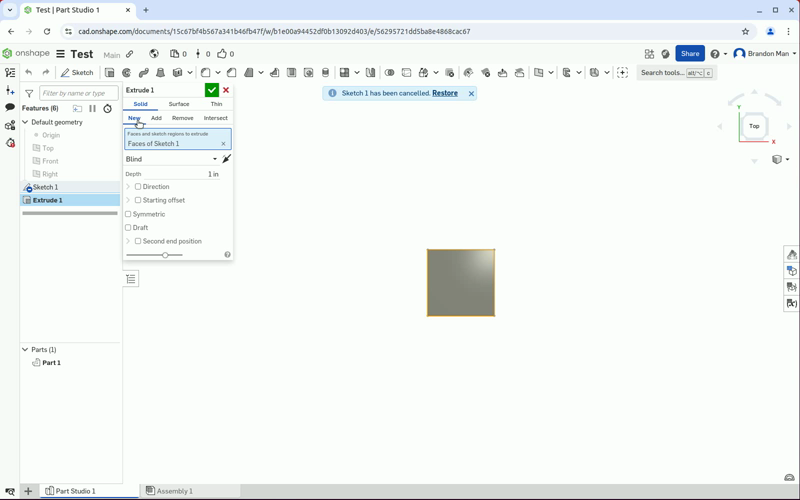
click(137, 120)
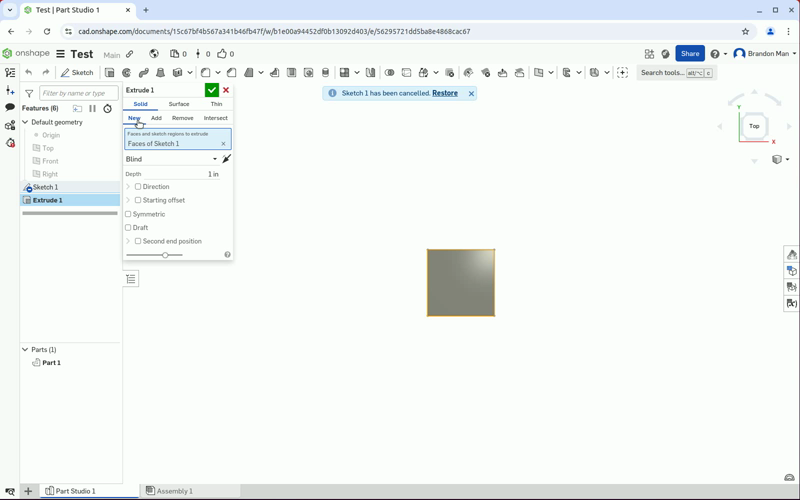
key(tab, 4)
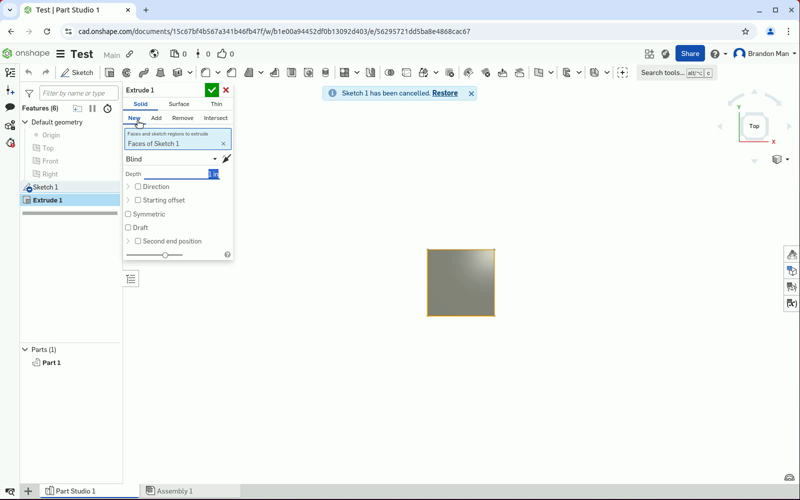
text(16.85)
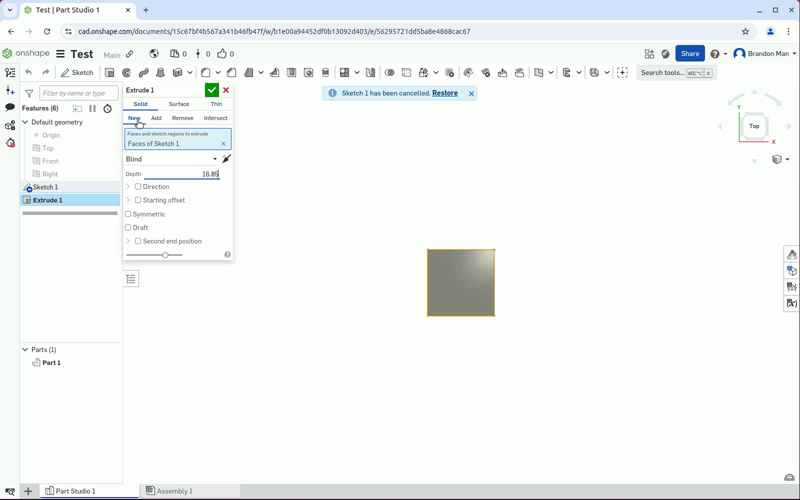
key(enter)
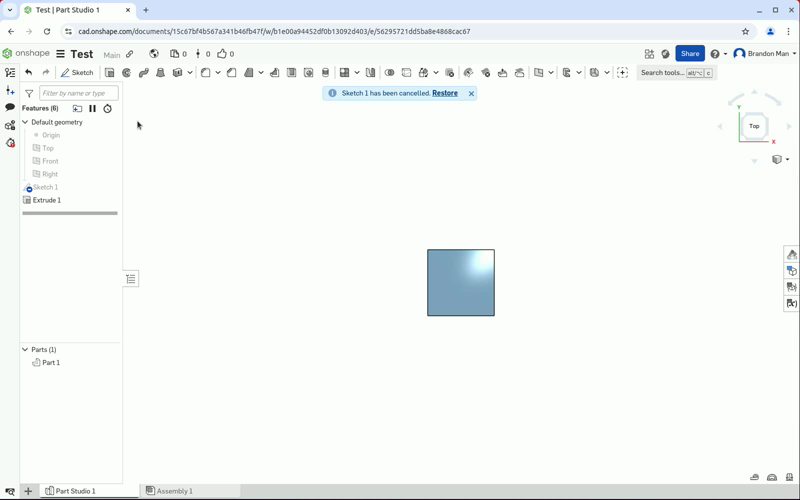
key(shift+h)
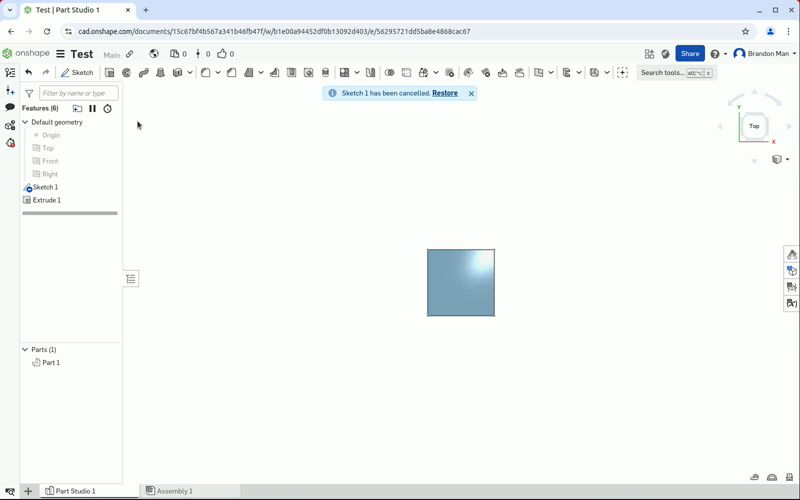
key(shift+h)
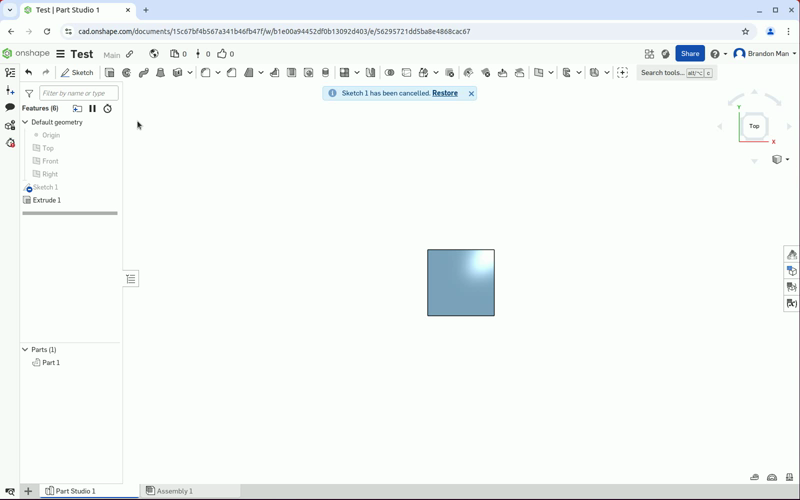
mouse_move(73, 189)
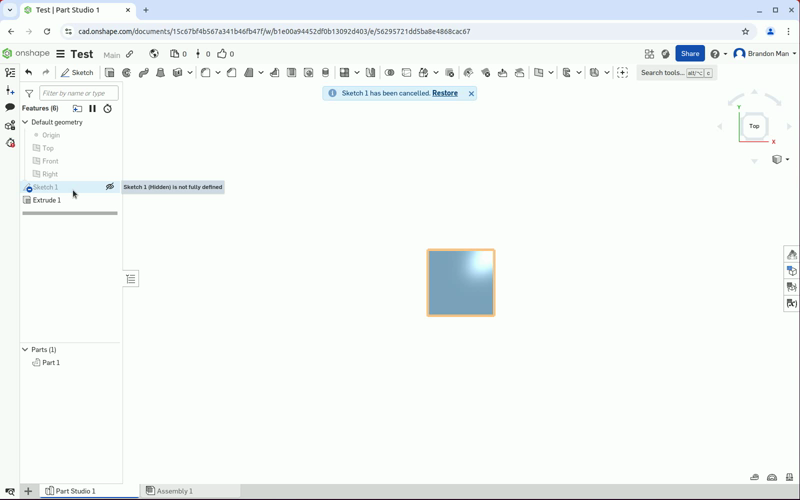
click(73, 189)
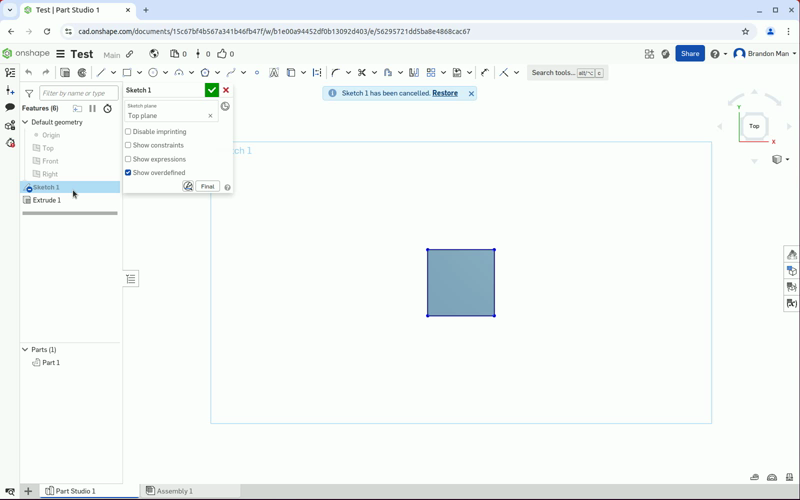
mouse_move(229, 92)
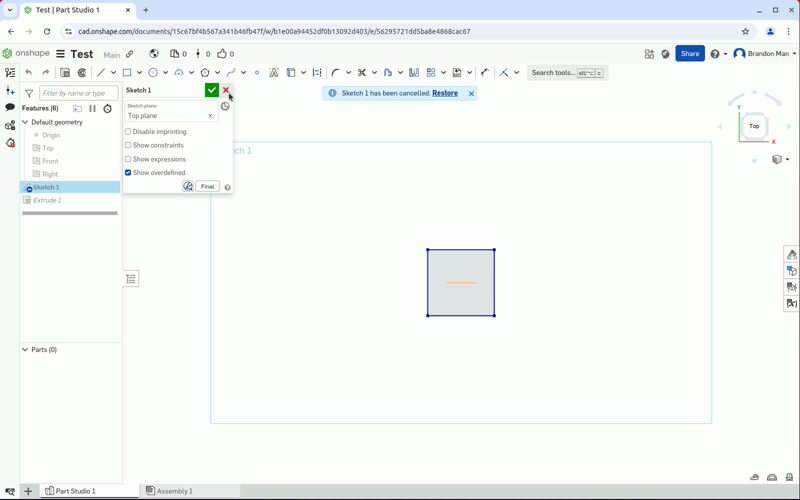
click(229, 92)
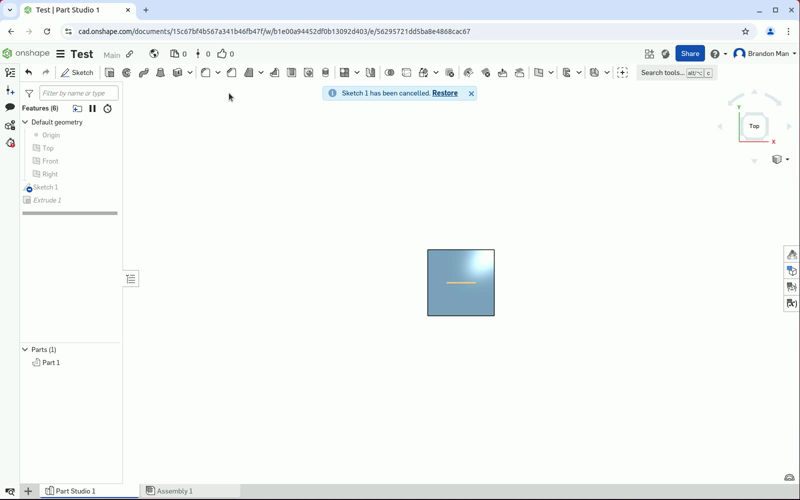
mouse_move(73, 352)
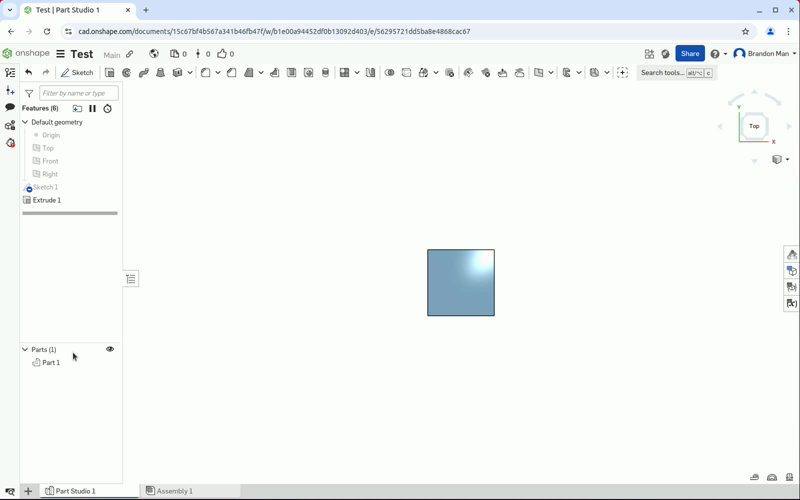
key(y)
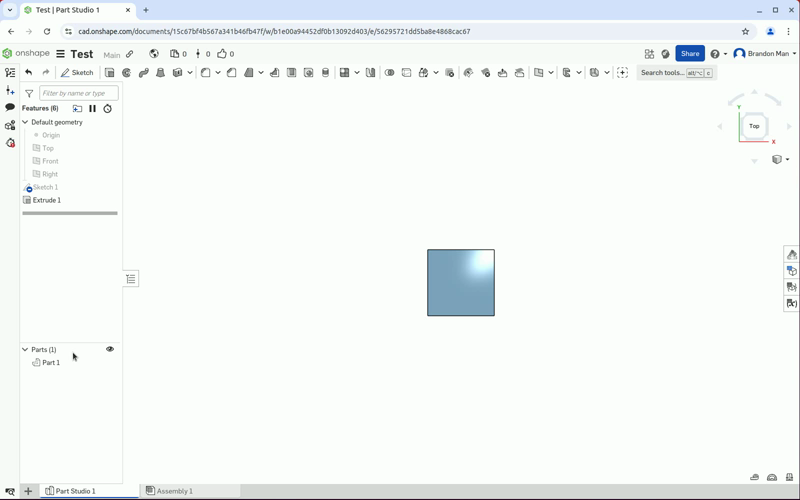
key(shift+p)
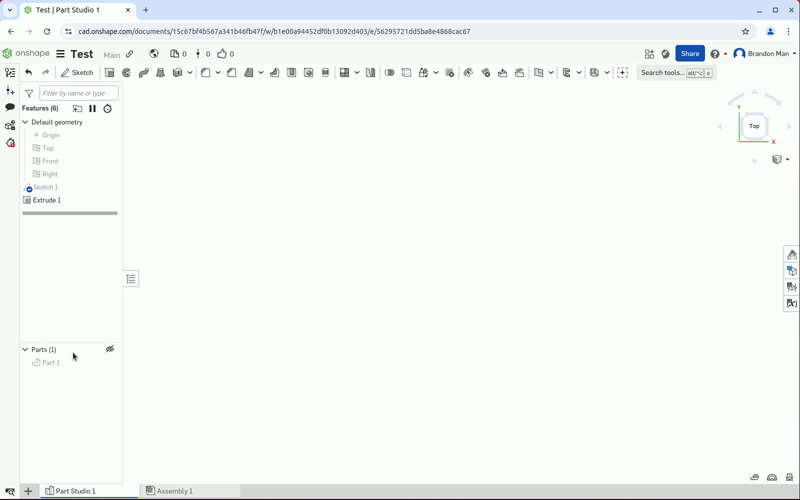
key(space)
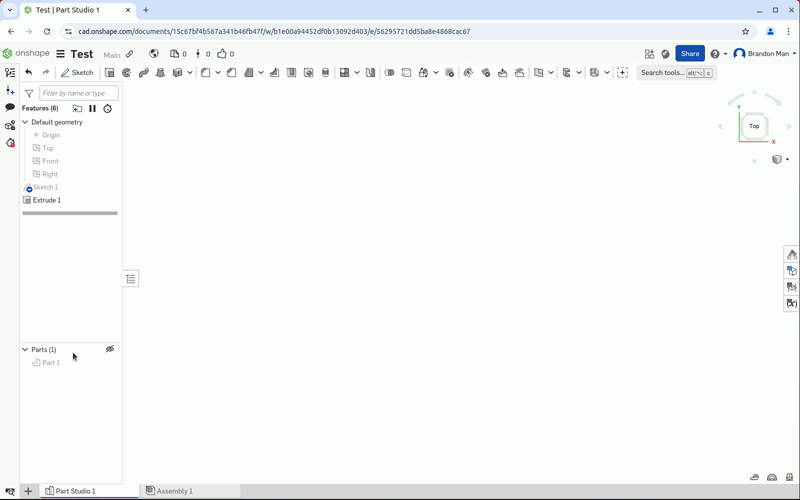
key_down(shift)
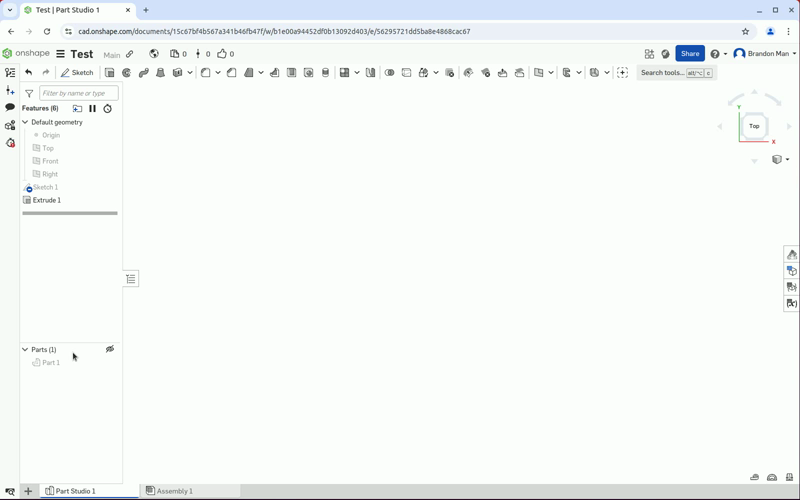
key(up)
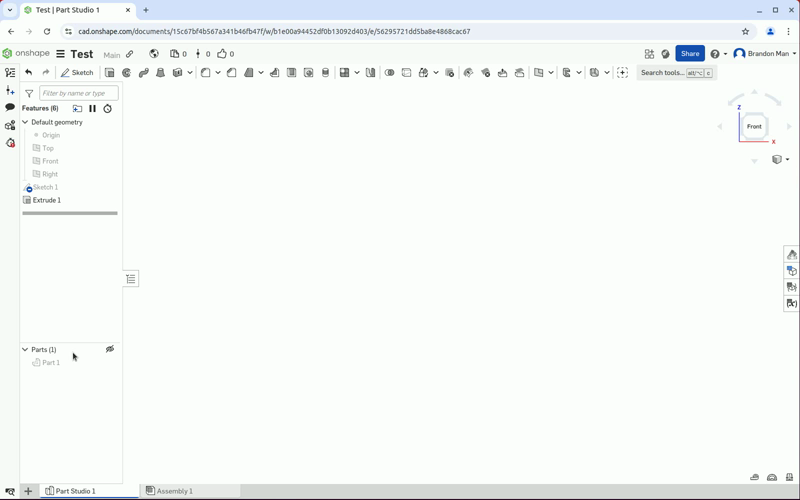
key_up(shift)
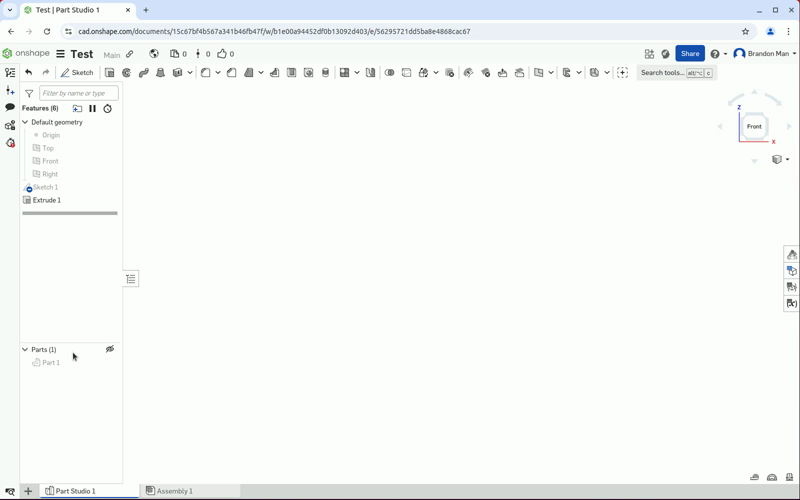
key(space)
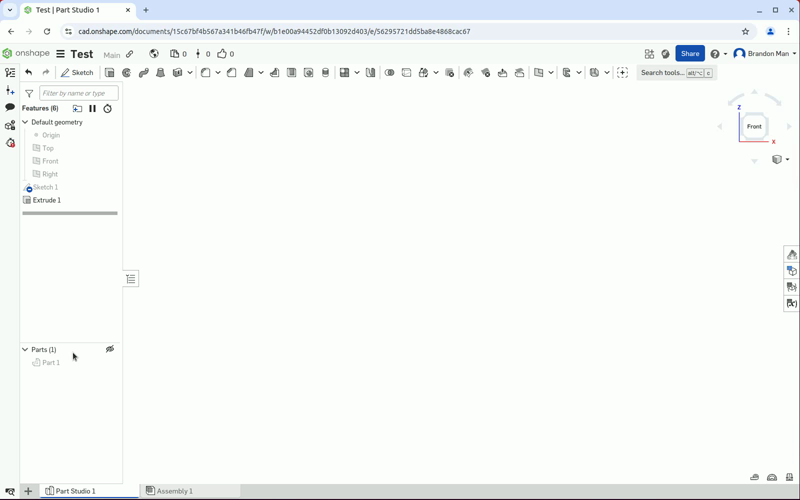
key_down(shift)
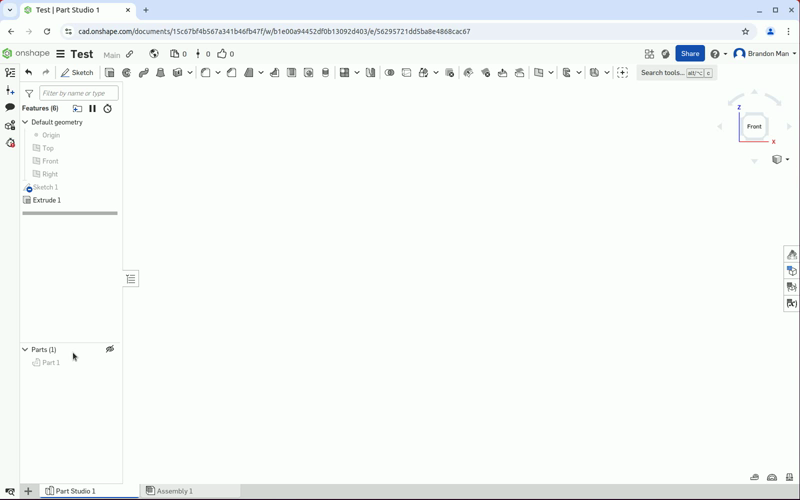
key(left)
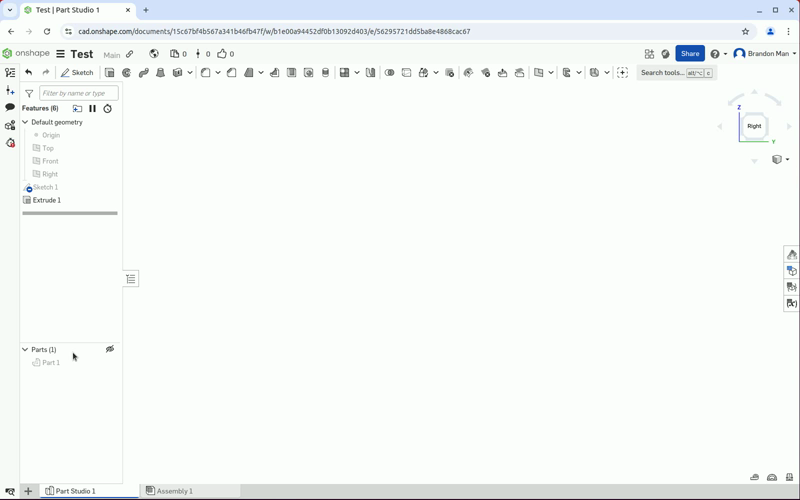
key_up(shift)
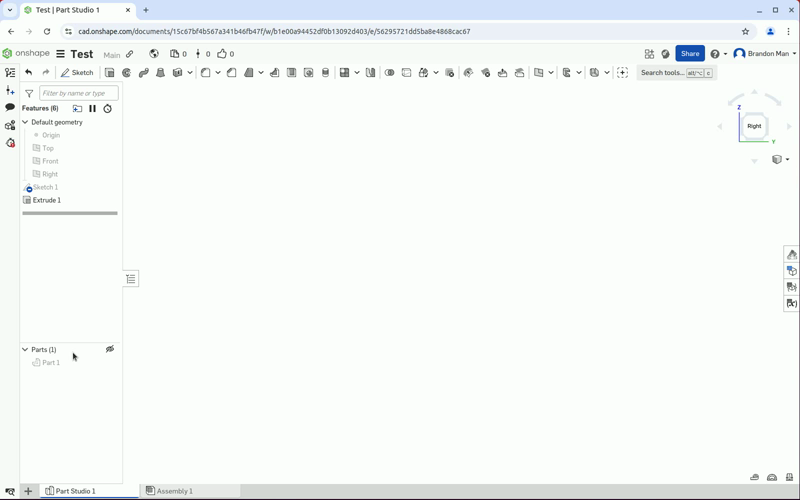
mouse_move(73, 352)
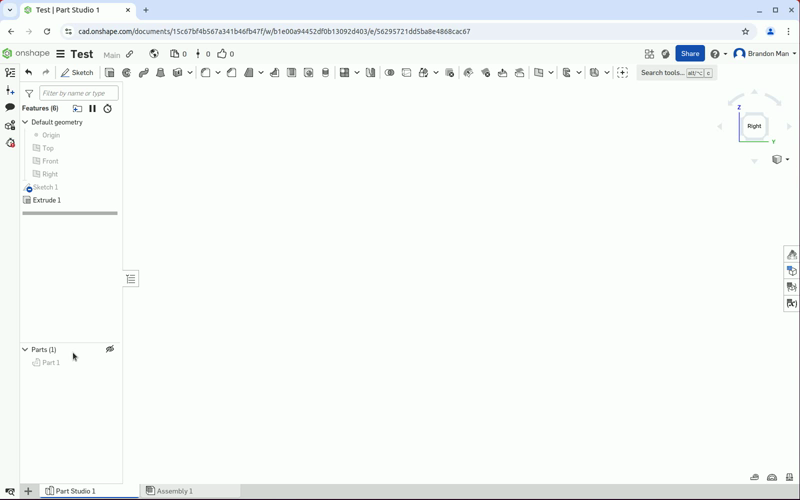
key(shift+y)
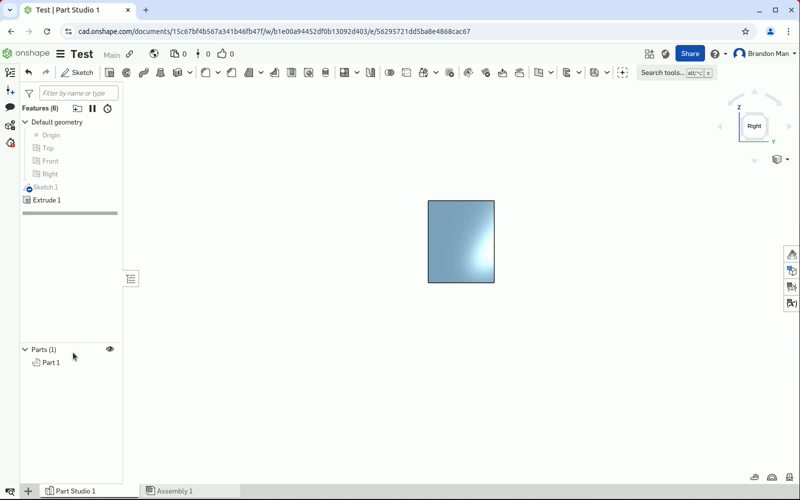
mouse_move(541, 75)
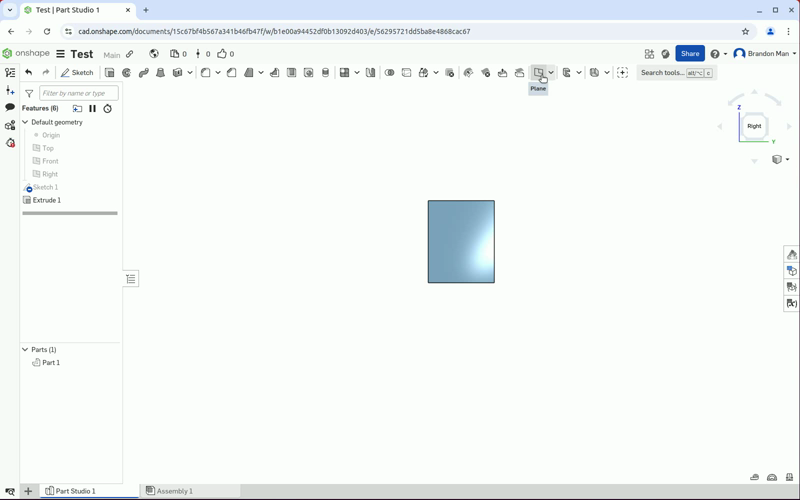
click(541, 75)
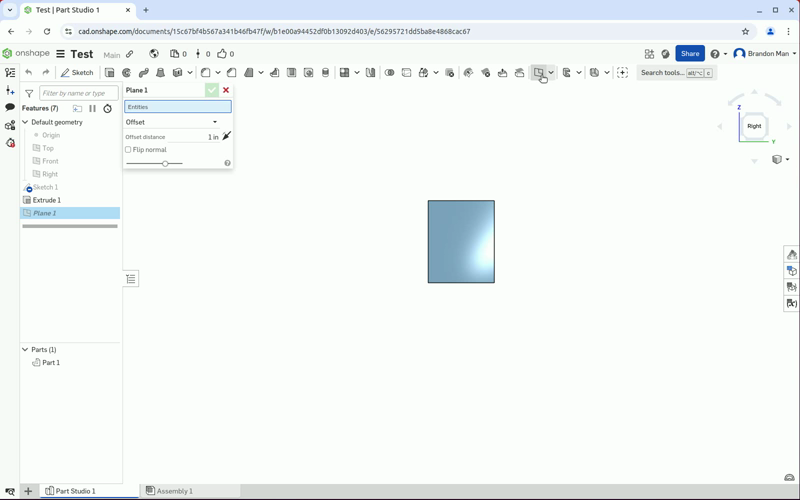
mouse_move(73, 176)
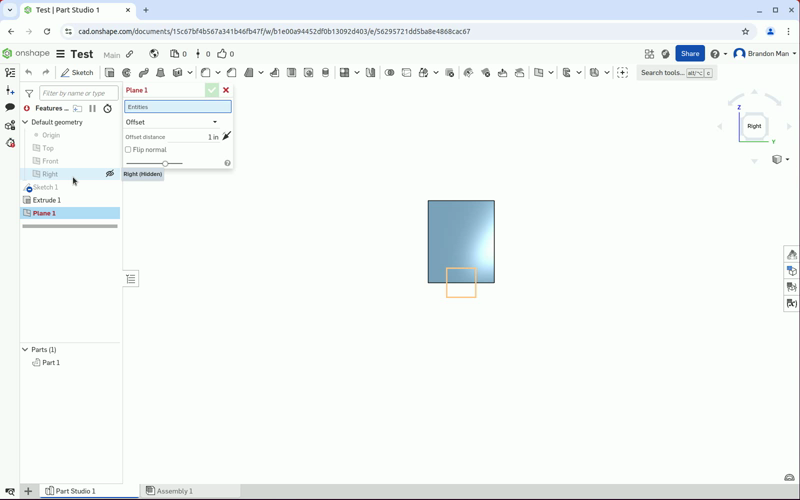
click(73, 176)
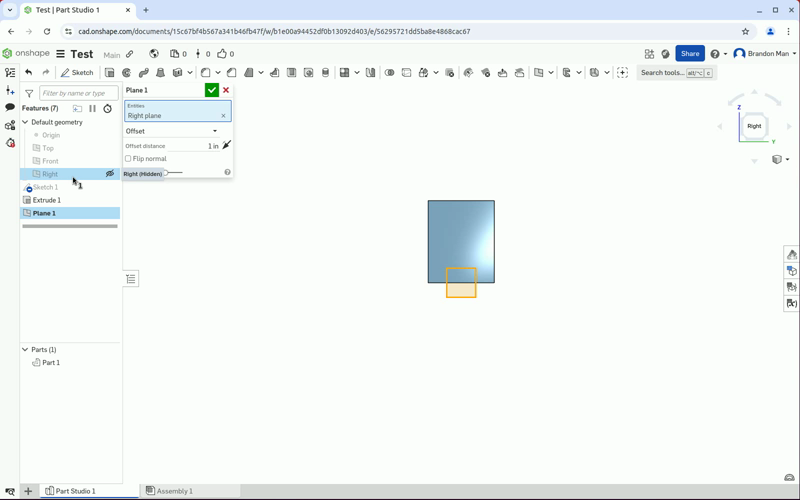
key(tab, 2)
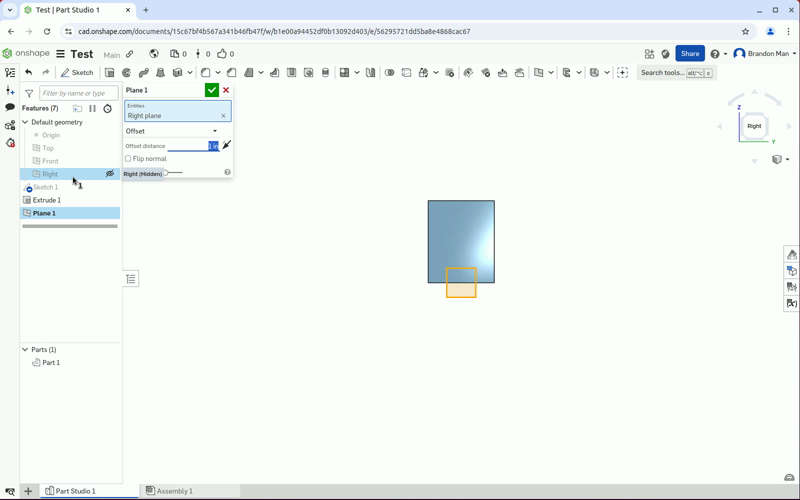
text(6.748)
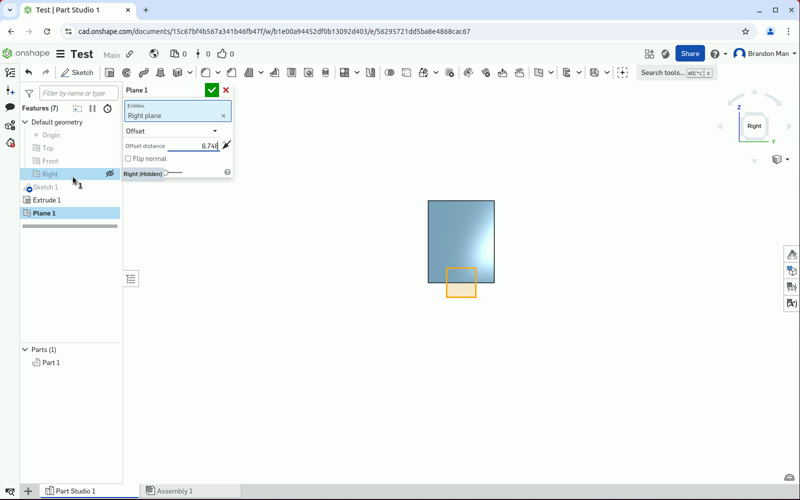
key(enter, 2)
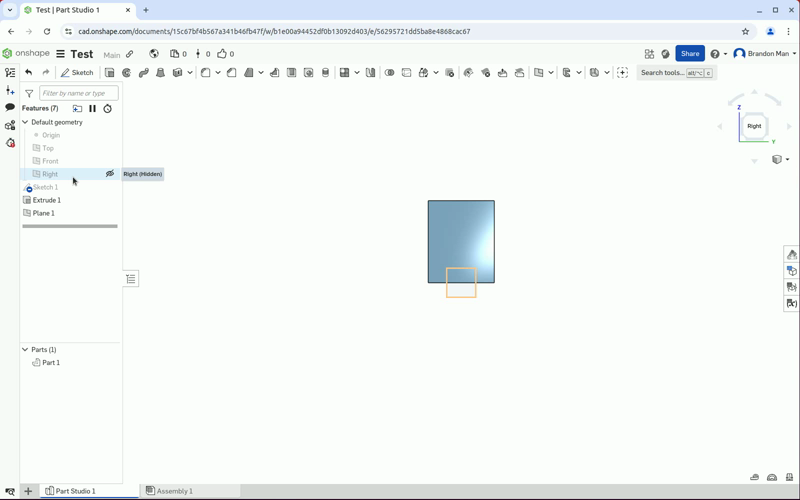
key(shift+s)
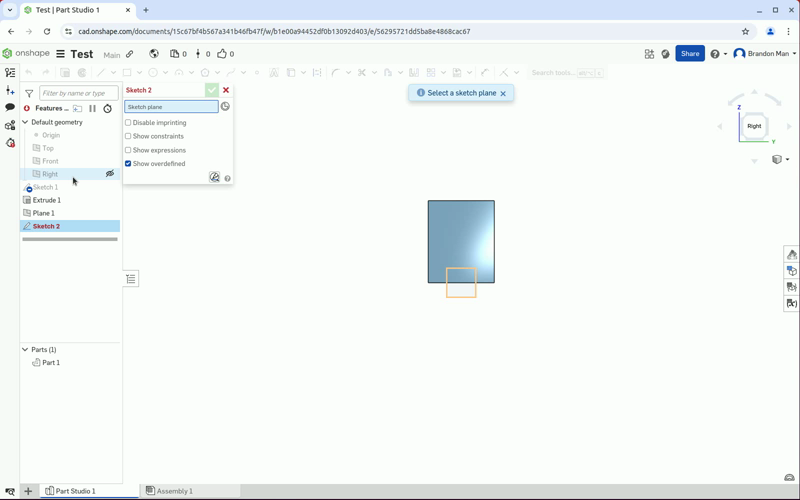
mouse_move(73, 215)
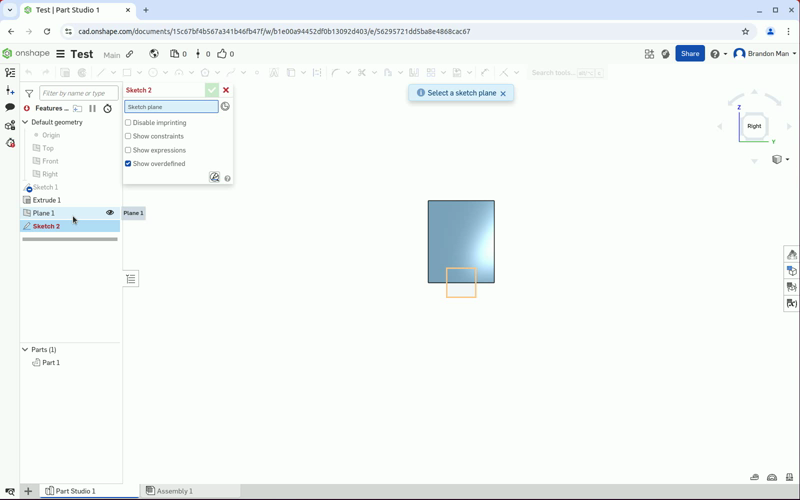
click(73, 215)
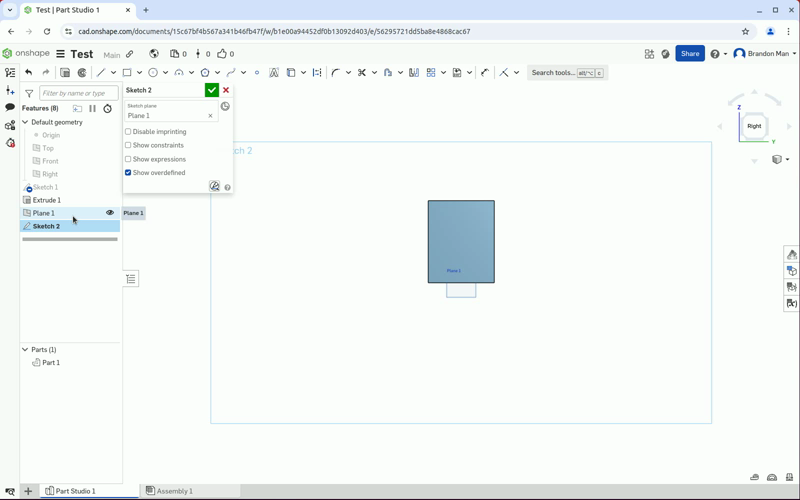
mouse_move(73, 352)
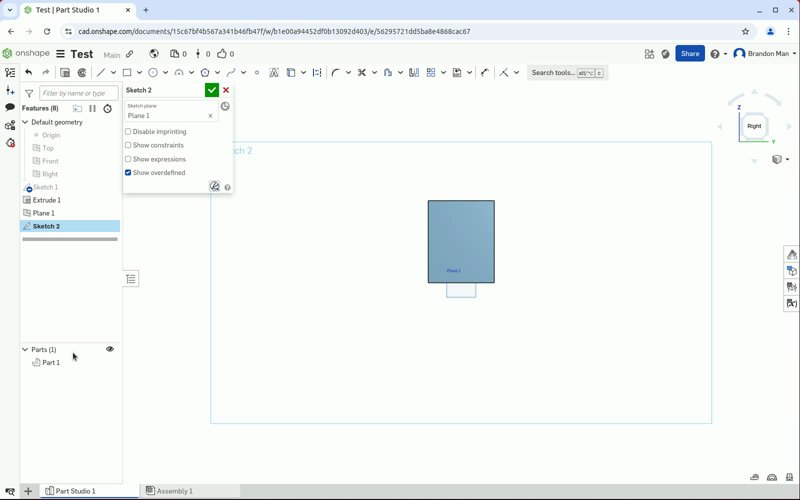
key(y)
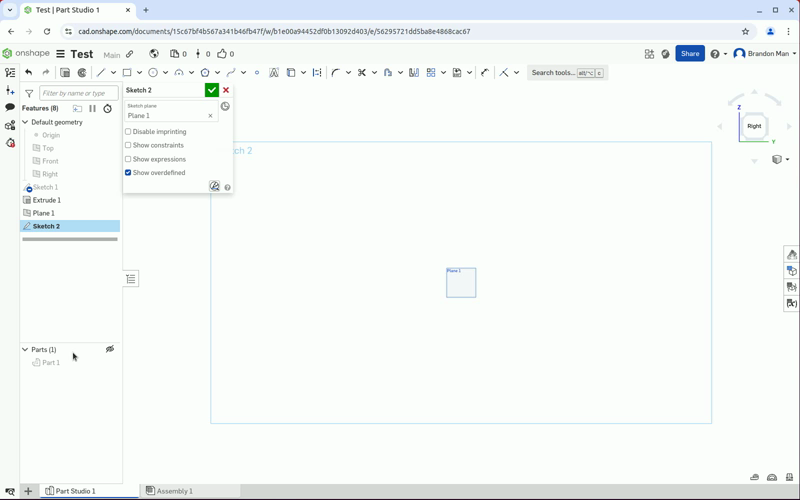
key(l)
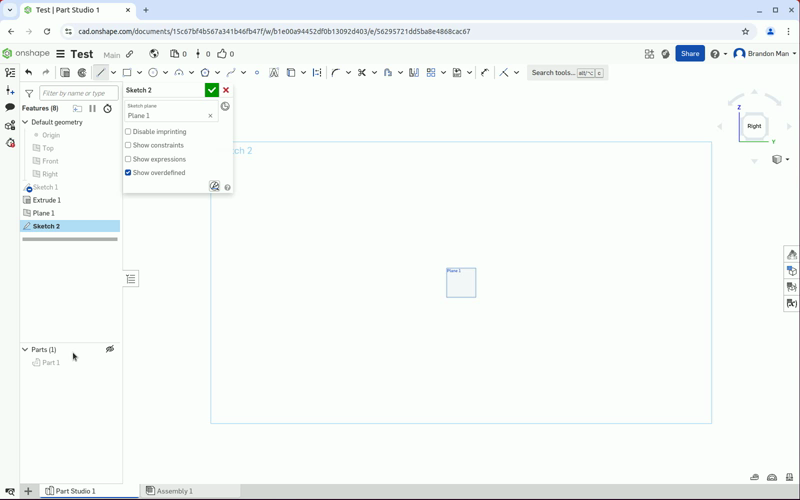
key_down(shift)
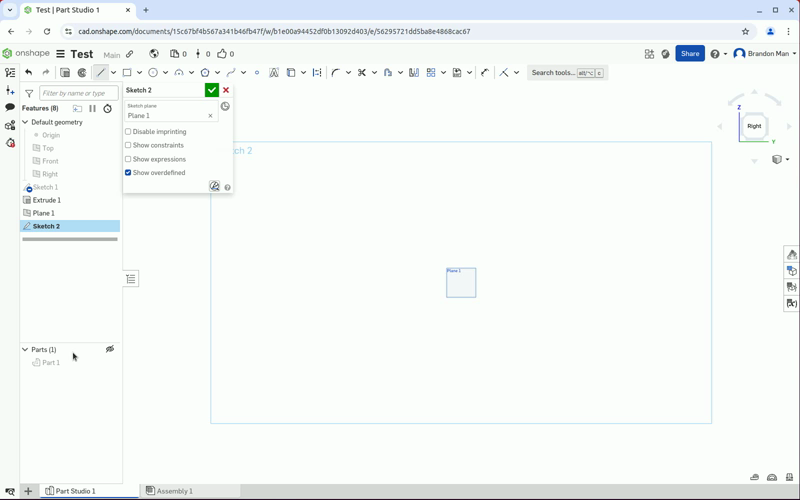
mouse_move(413, 212)
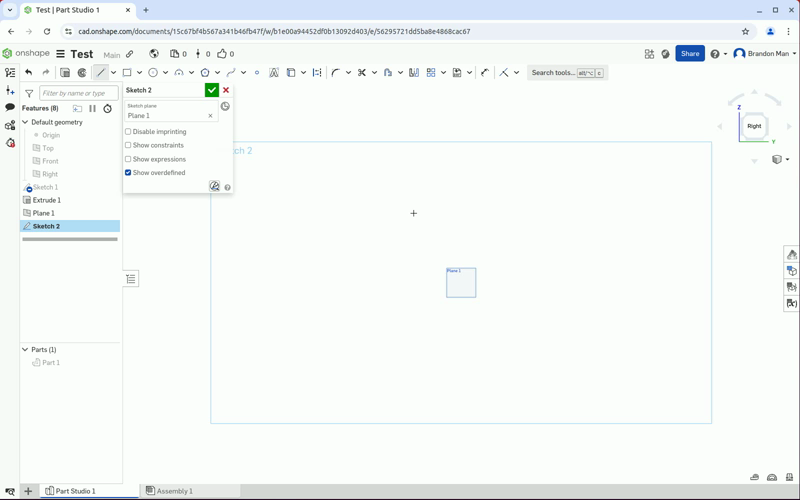
click(413, 212)
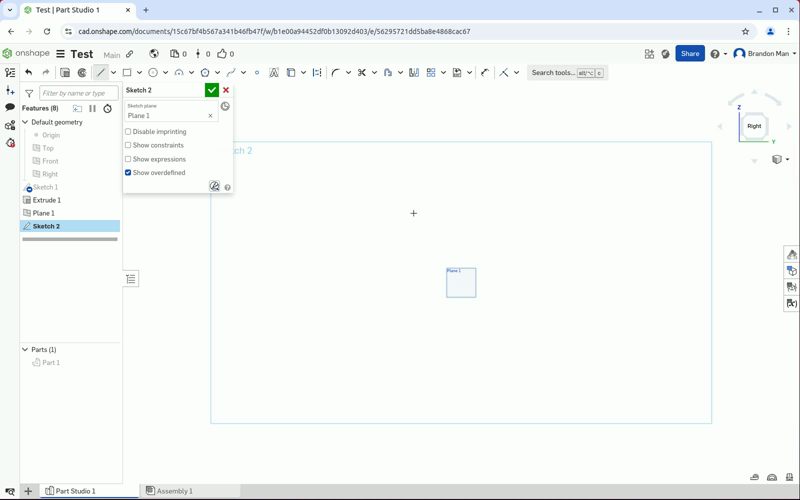
key_up(shift)
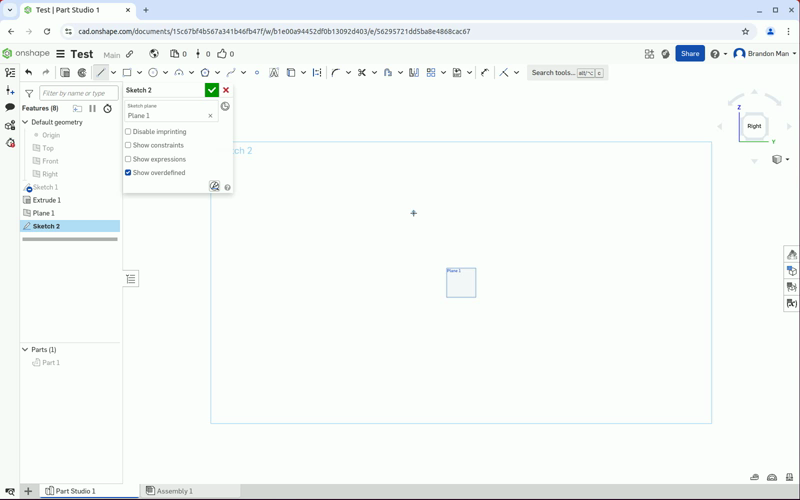
key_down(shift)
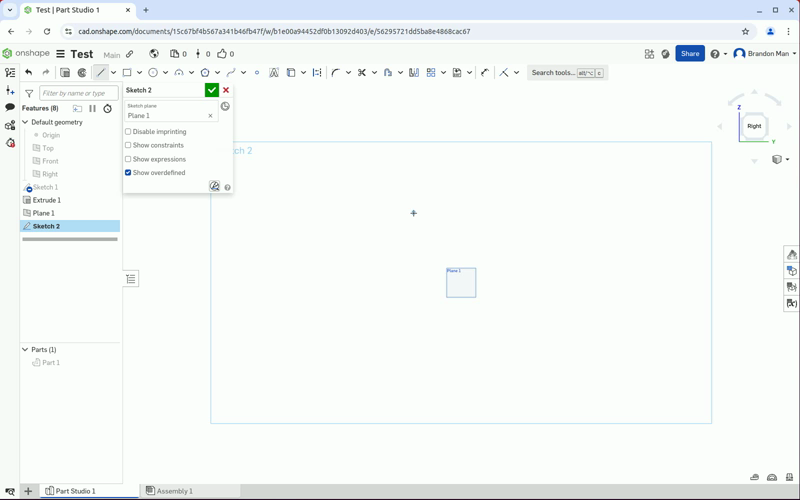
mouse_move(444, 212)
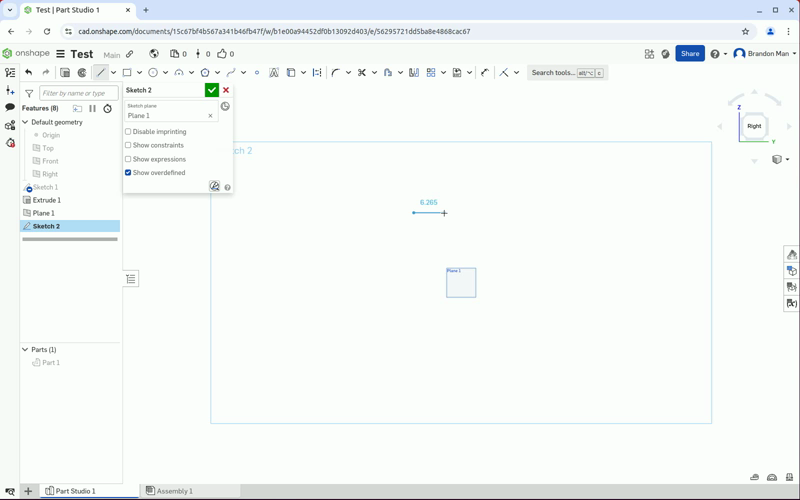
mouse_move(420, 220)
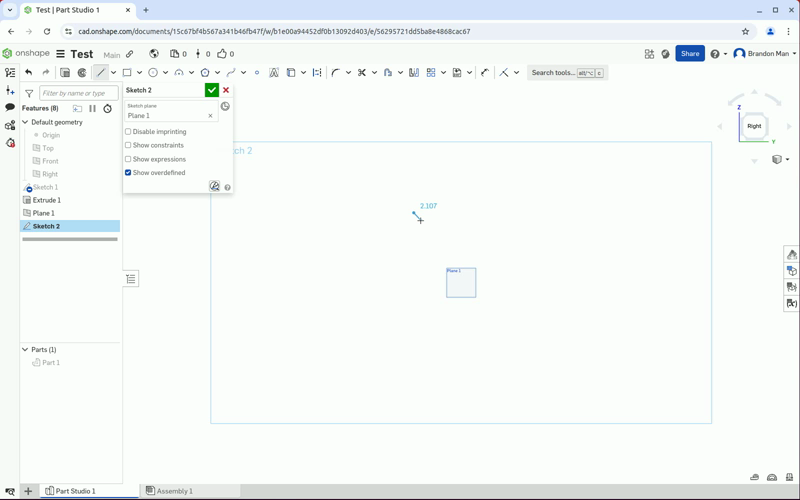
click(420, 220)
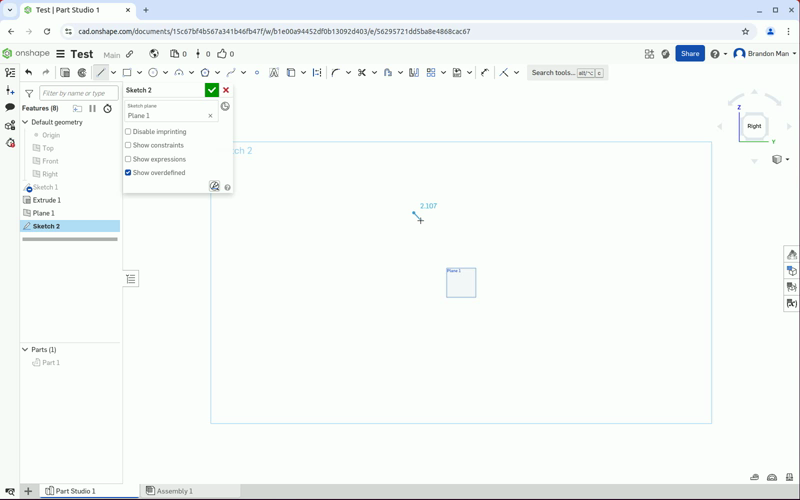
key_up(shift)
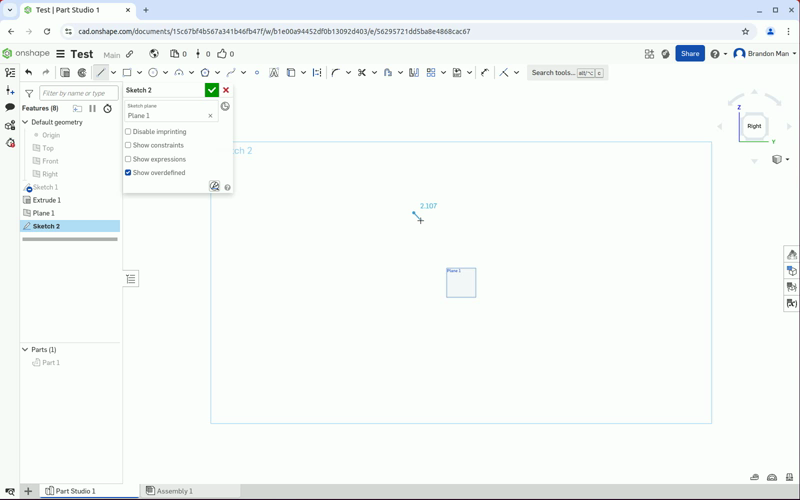
key_down(shift)
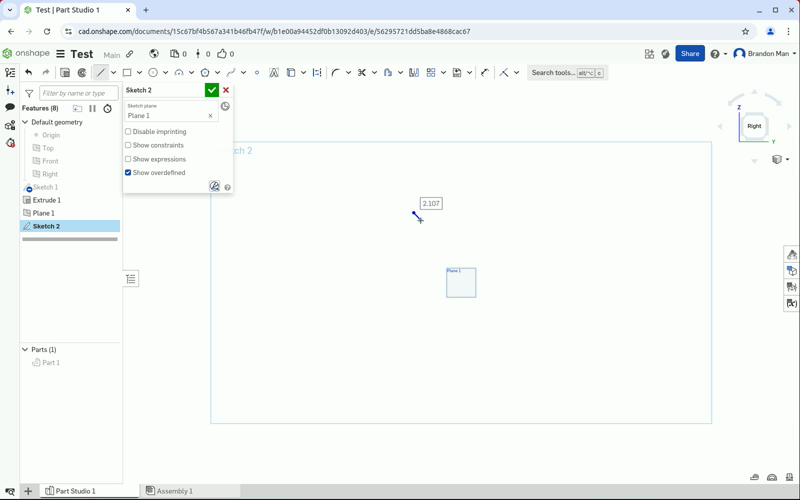
mouse_move(450, 220)
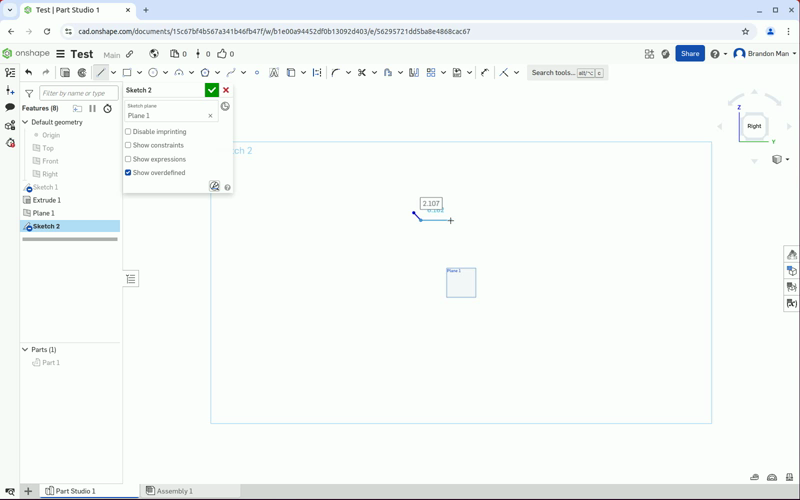
mouse_move(428, 213)
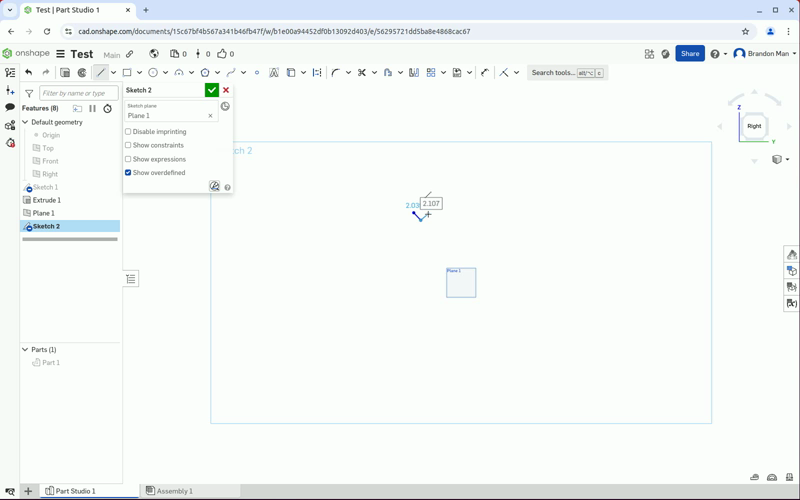
click(428, 213)
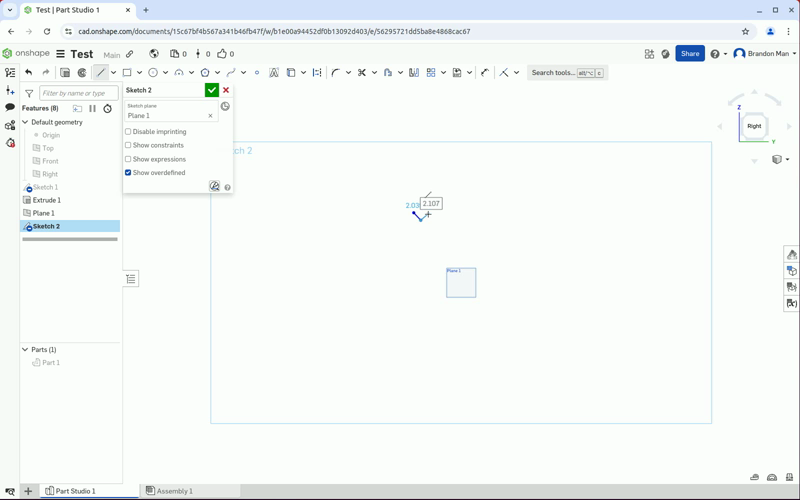
key_up(shift)
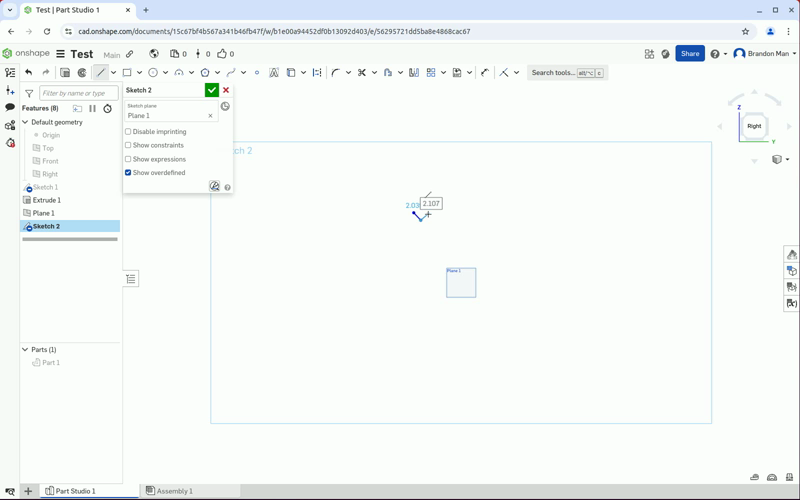
key_down(shift)
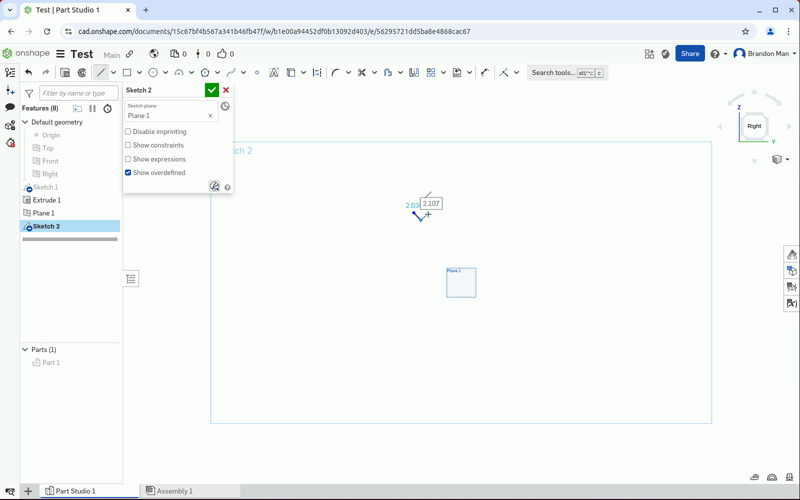
mouse_move(458, 213)
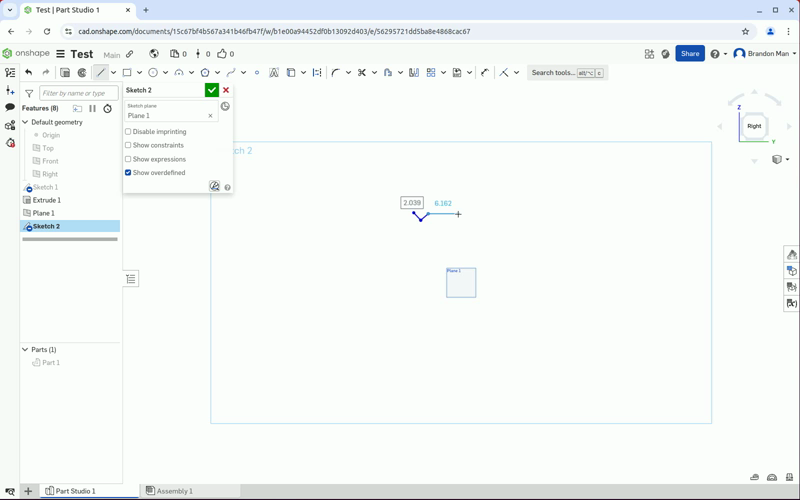
mouse_move(428, 200)
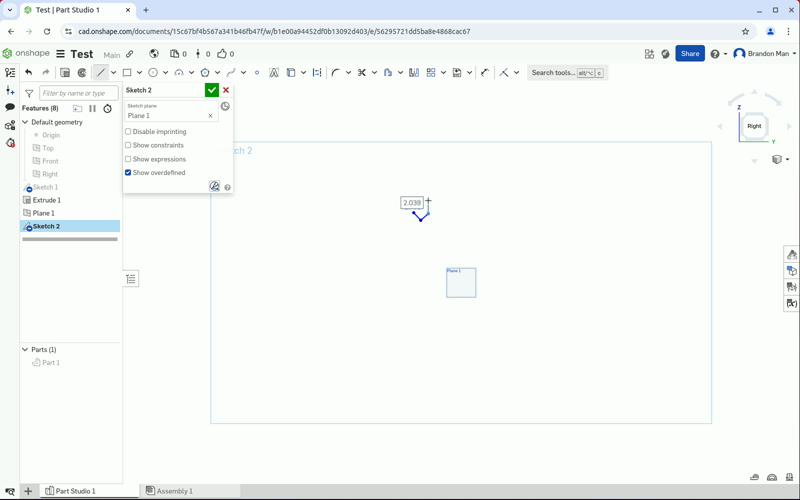
click(428, 200)
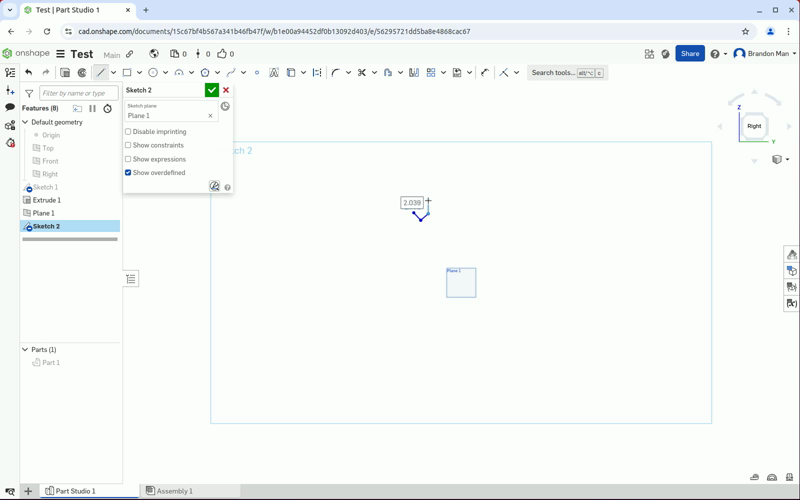
key_up(shift)
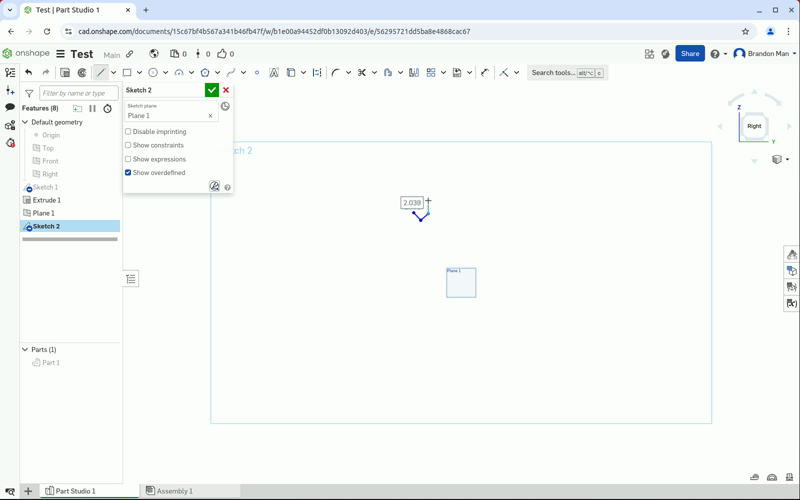
key_down(shift)
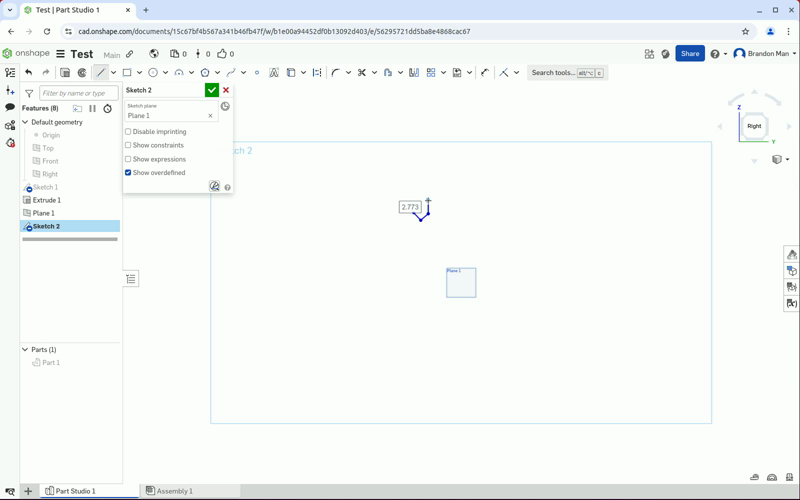
mouse_move(458, 200)
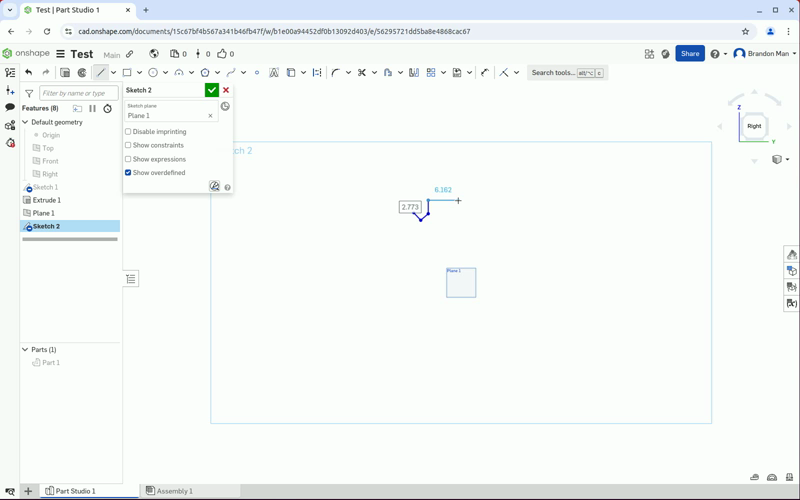
mouse_move(443, 200)
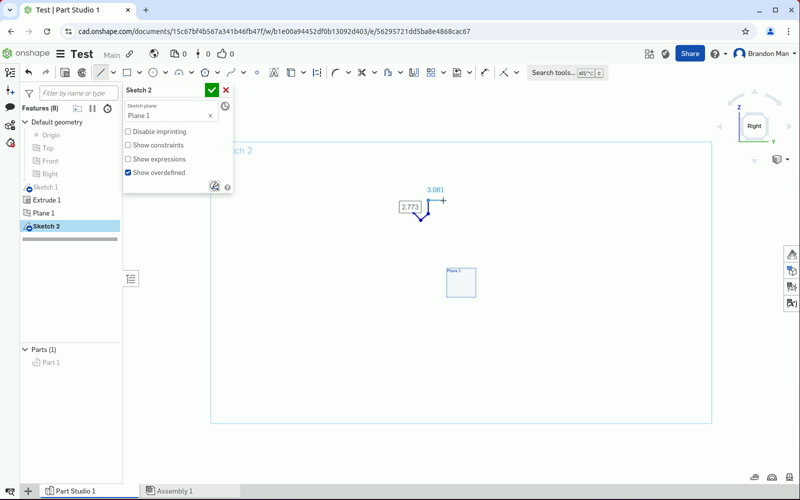
click(443, 200)
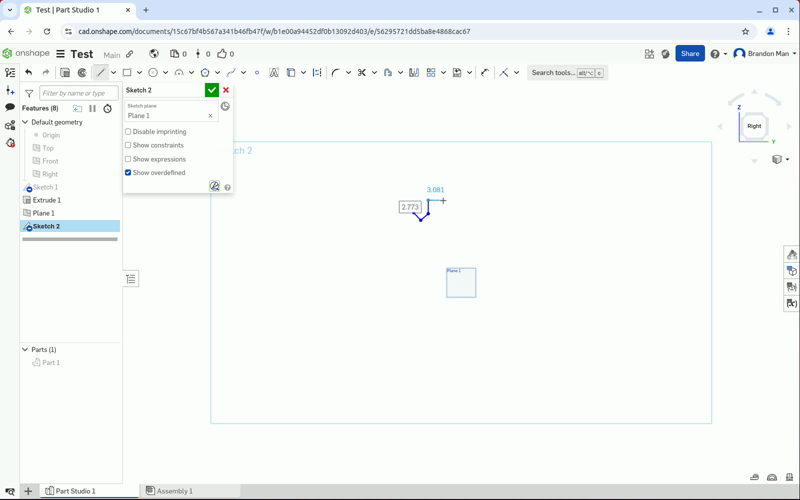
key_up(shift)
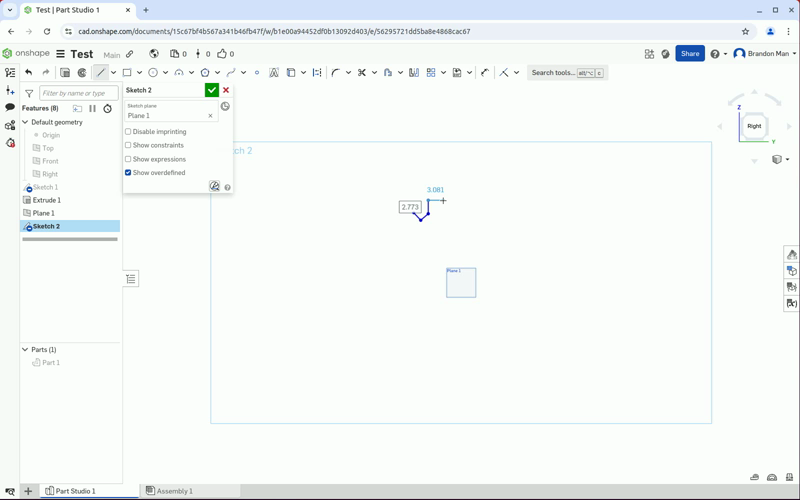
key_down(shift)
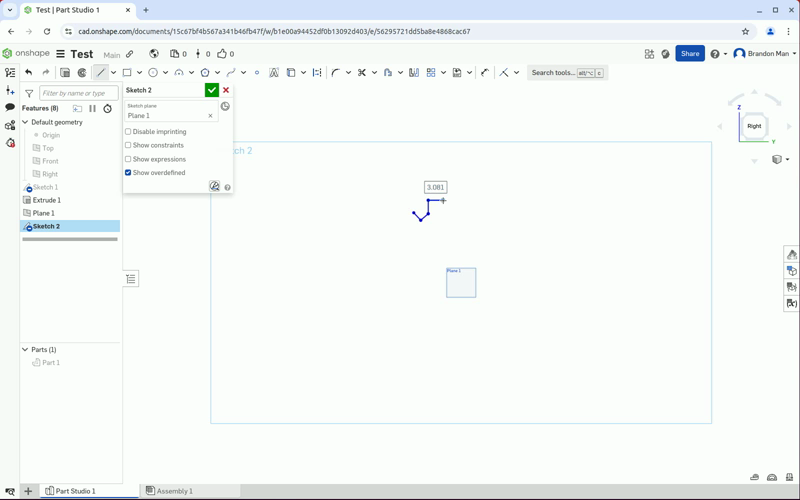
mouse_move(473, 200)
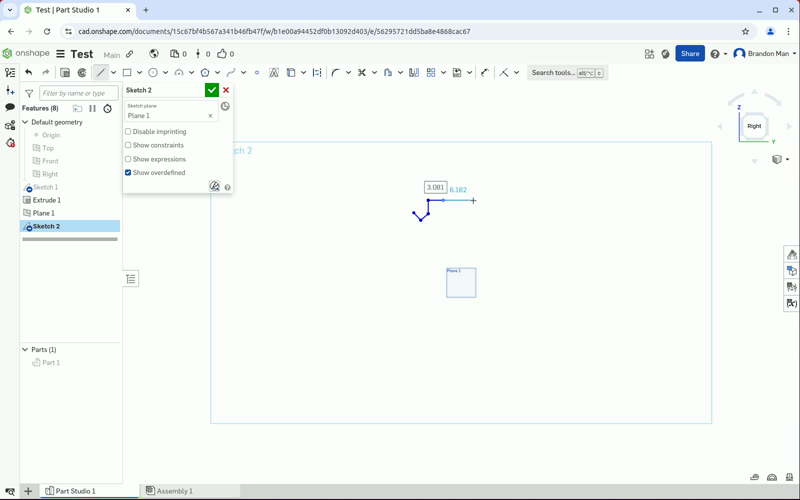
mouse_move(461, 183)
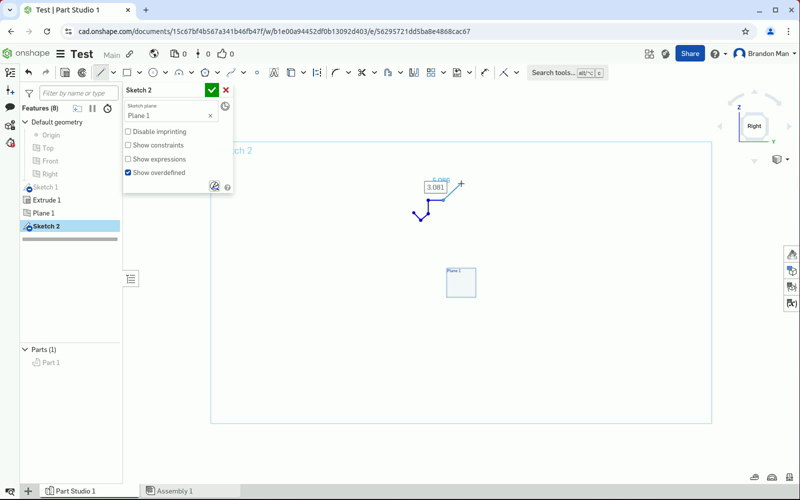
click(461, 183)
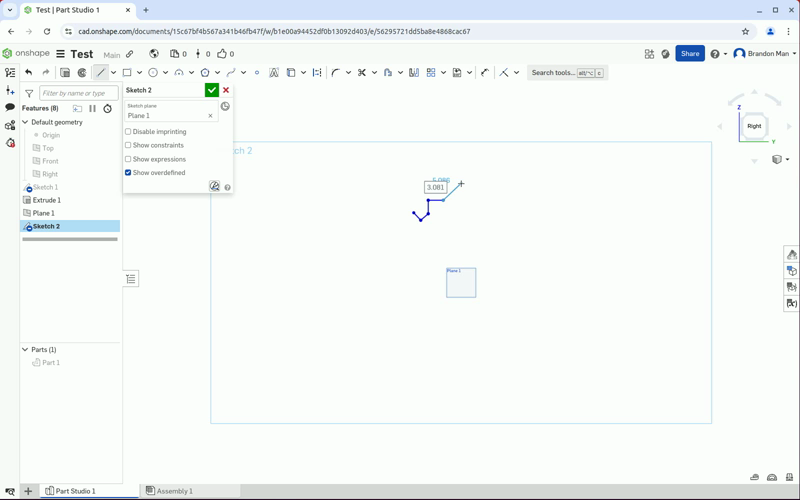
key_up(shift)
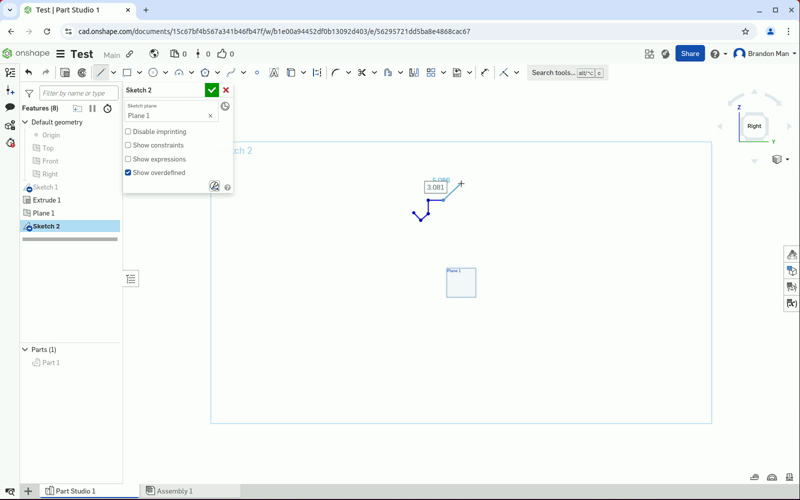
key_down(shift)
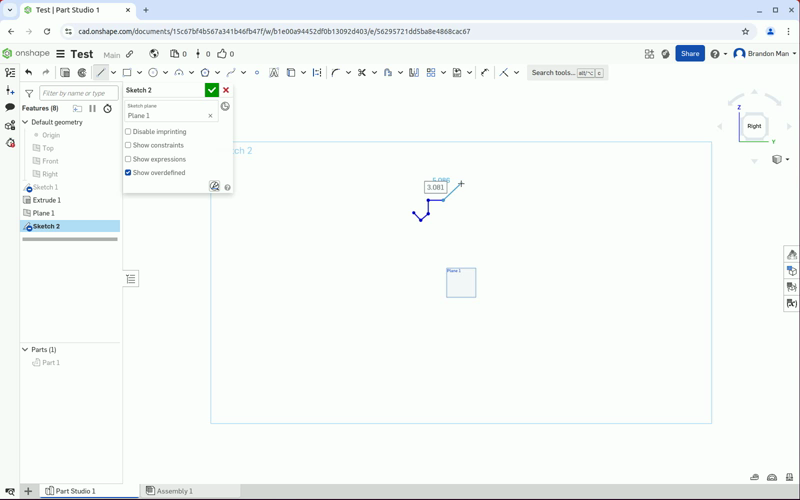
mouse_move(491, 183)
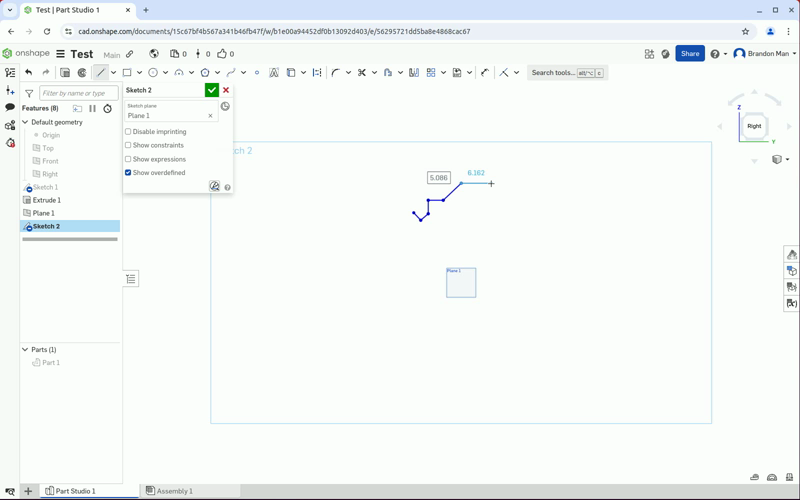
mouse_move(461, 169)
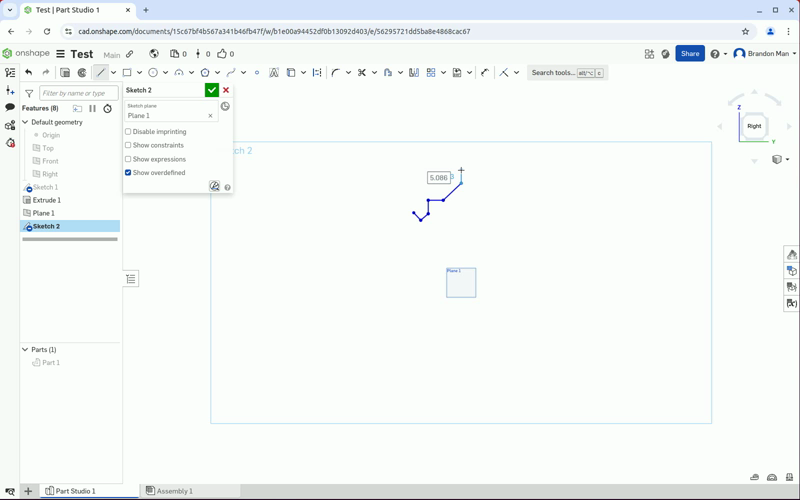
click(461, 169)
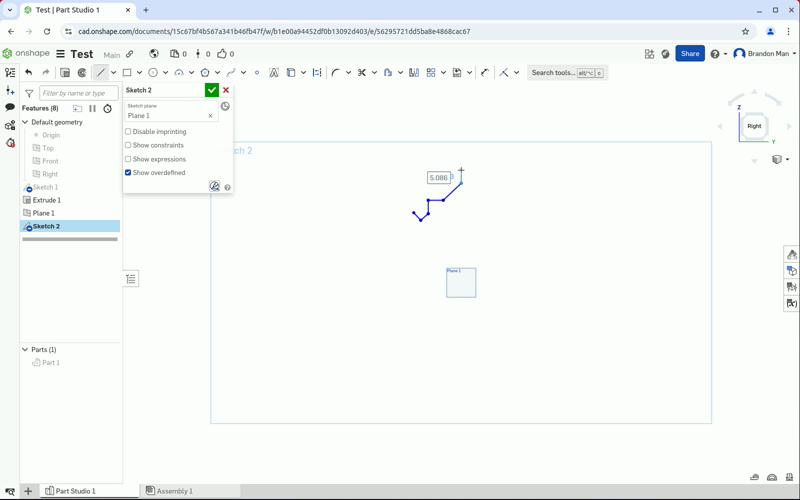
key_up(shift)
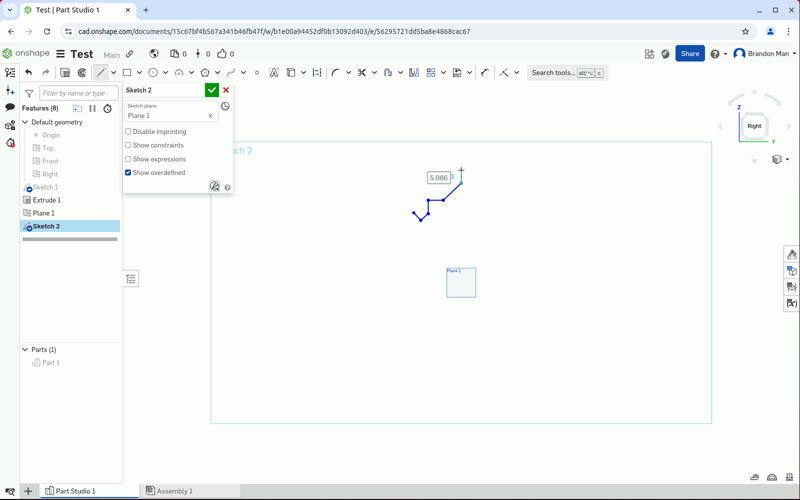
key_down(shift)
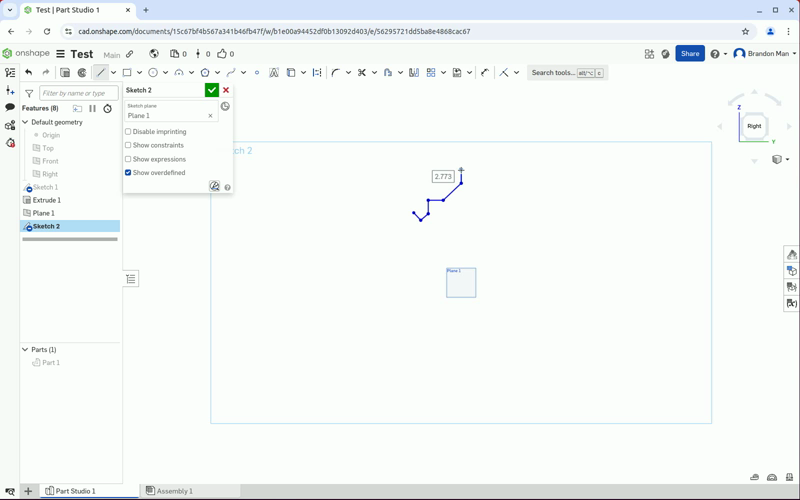
mouse_move(413, 212)
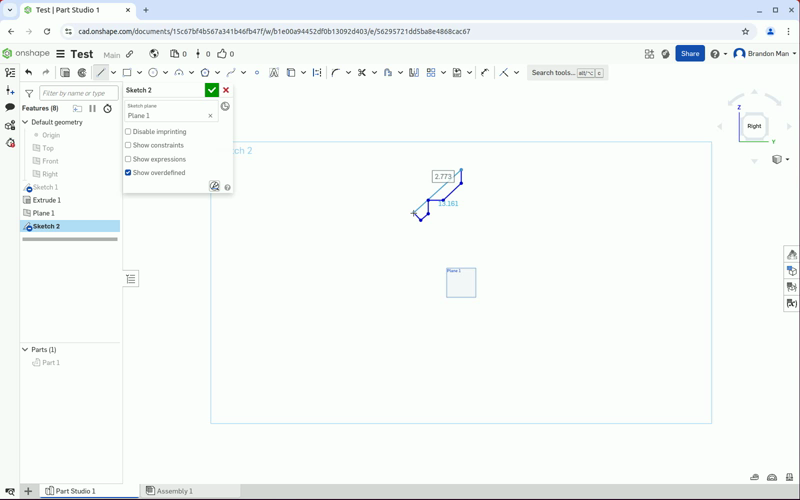
key_up(shift)
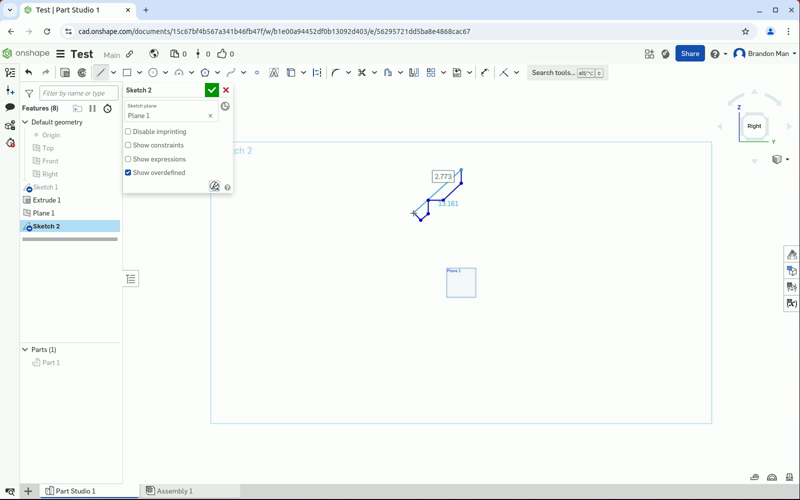
click(413, 212)
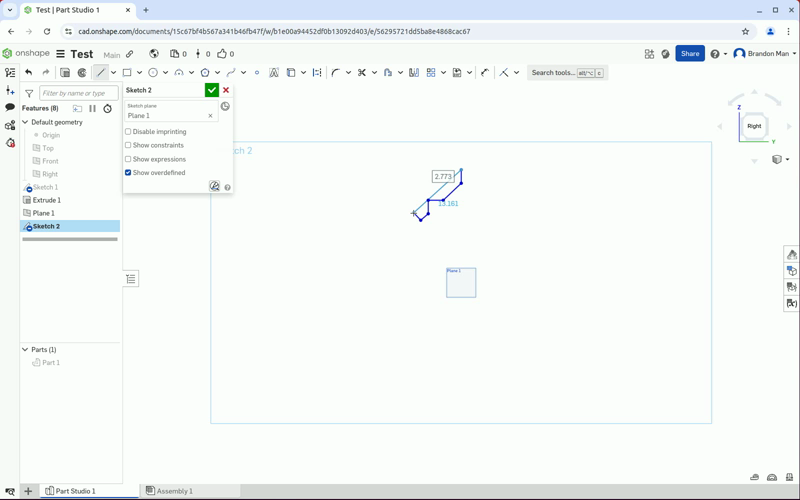
key(esc)
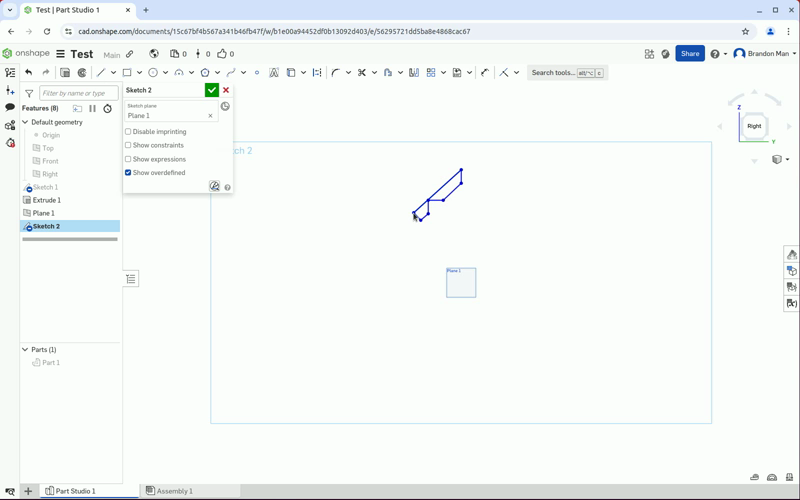
mouse_move(430, 199)
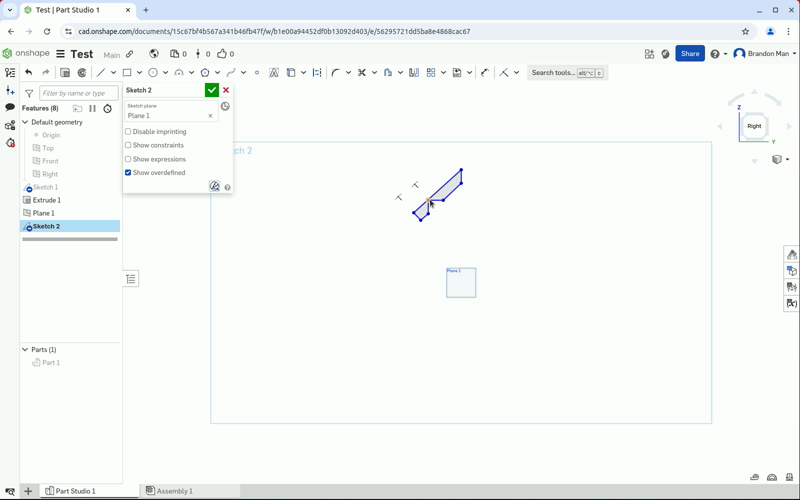
scroll(6)
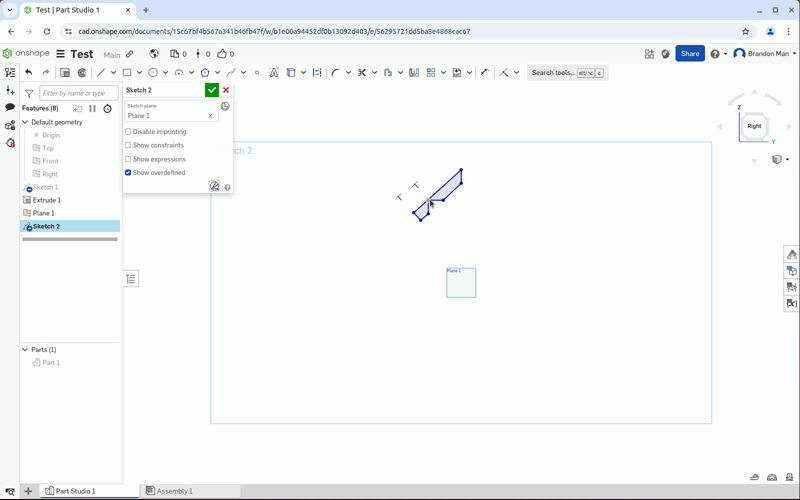
scroll(6)
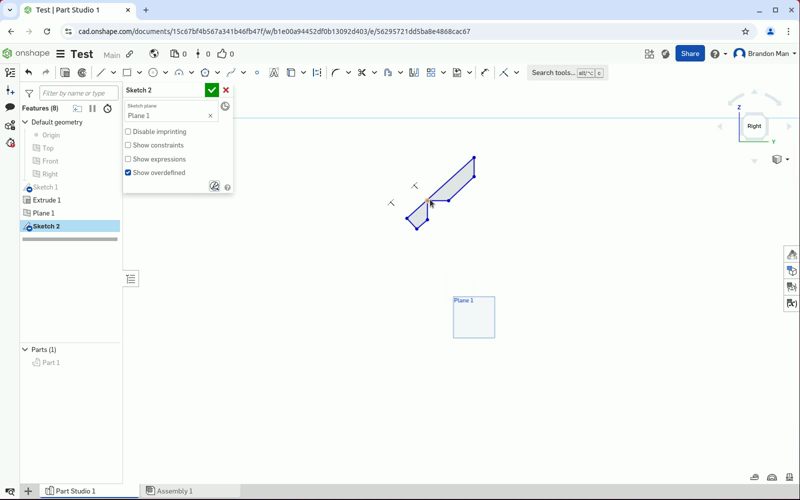
scroll(6)
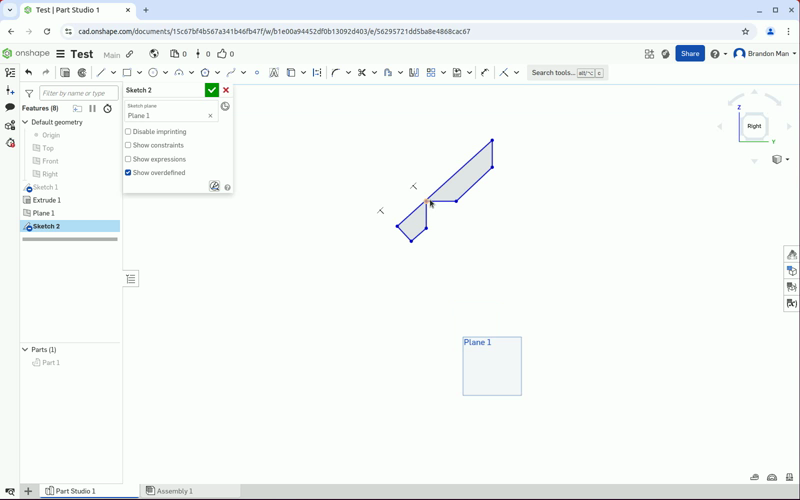
scroll(6)
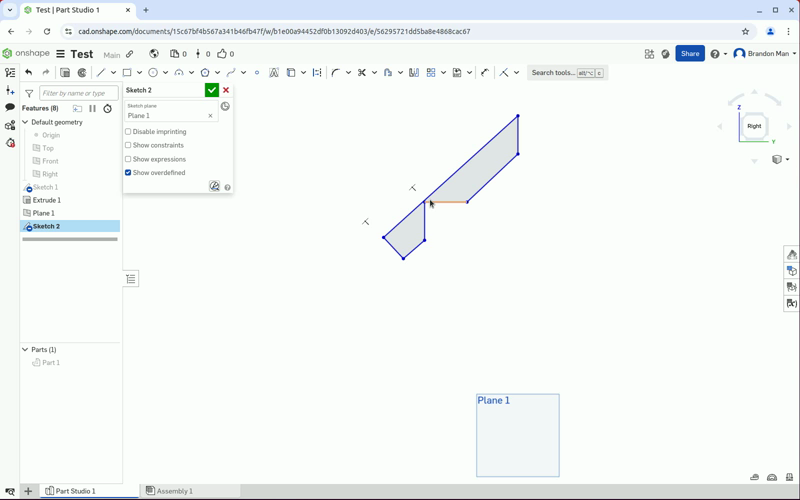
scroll(6)
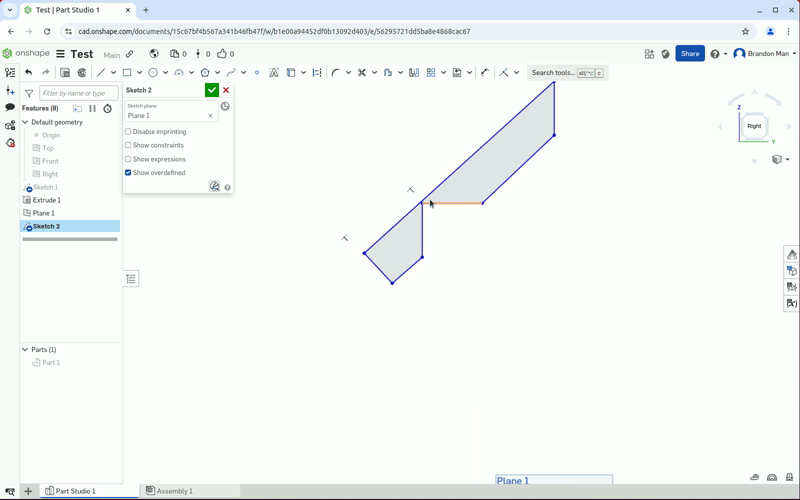
scroll(6)
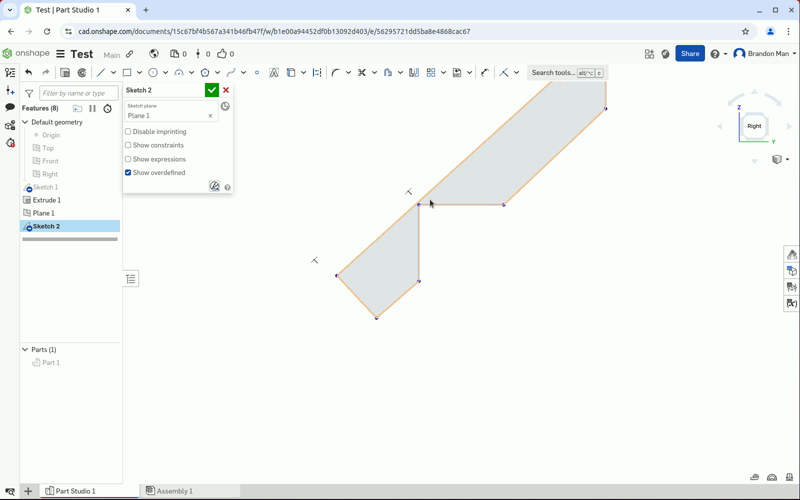
scroll(6)
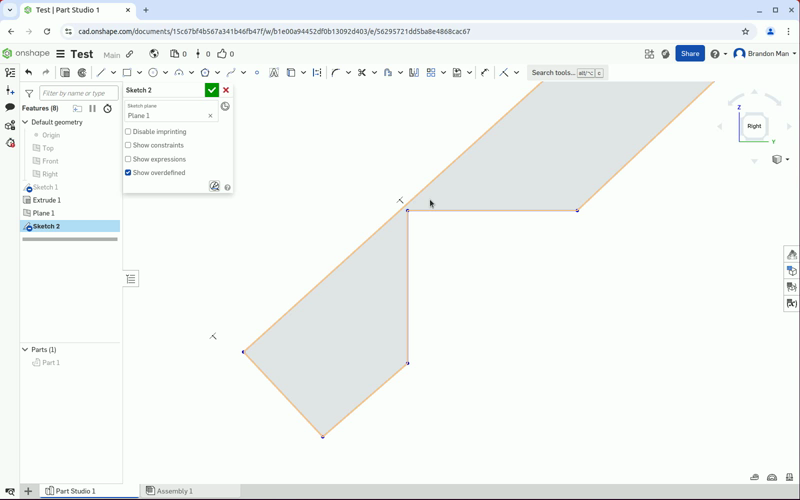
click(430, 199)
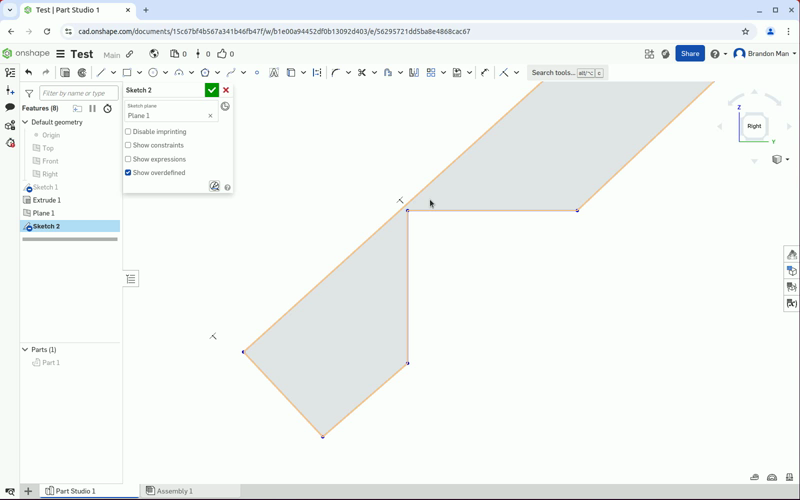
scroll(-6)
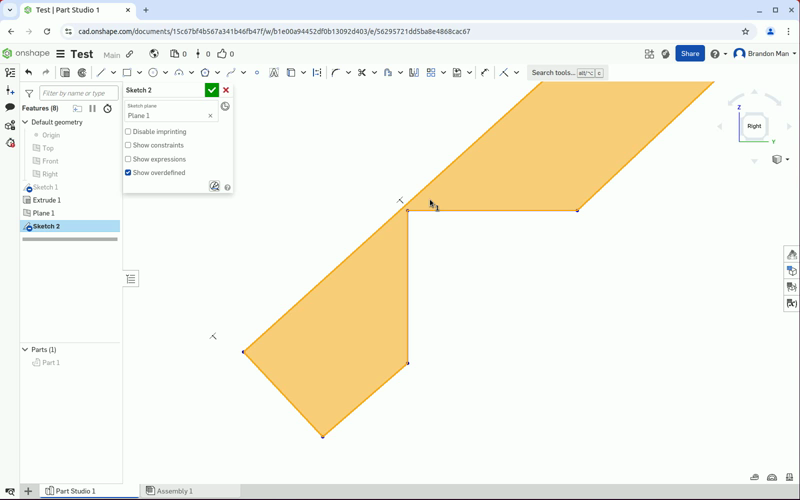
scroll(-6)
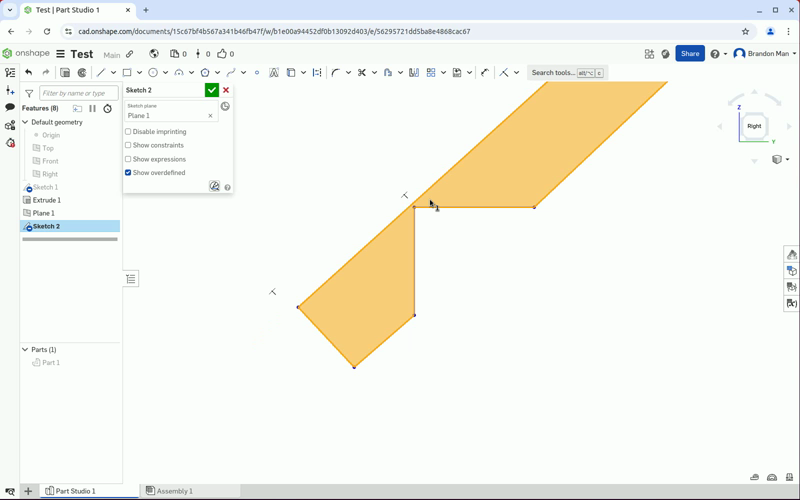
scroll(-6)
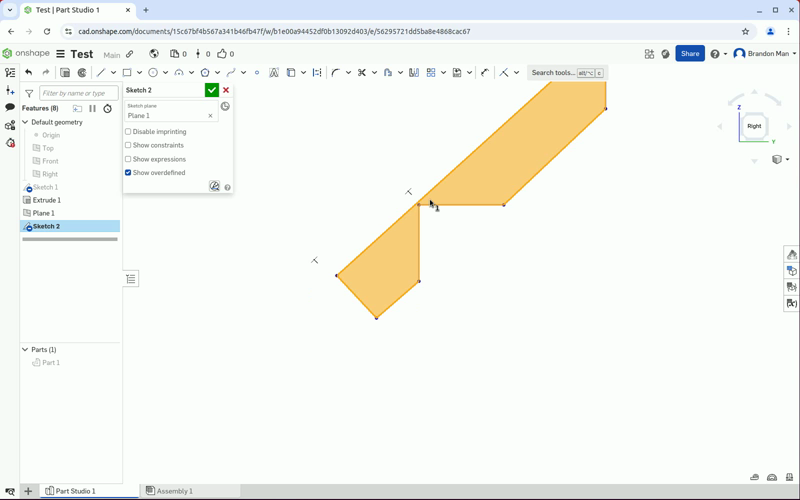
scroll(-6)
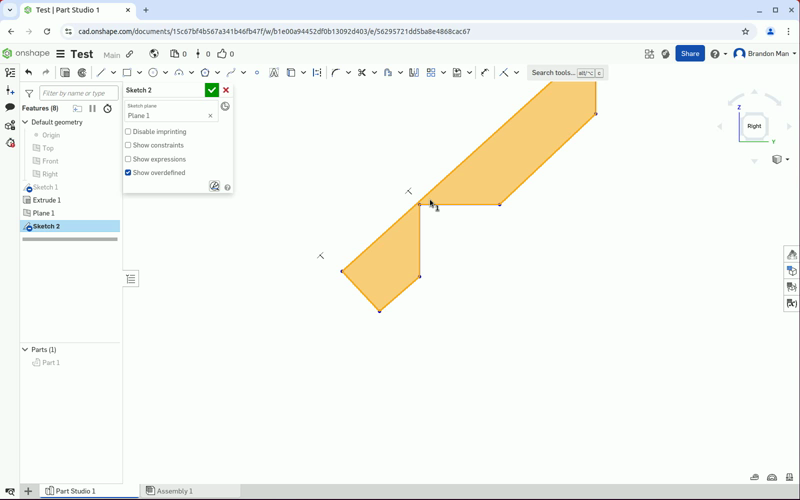
scroll(-6)
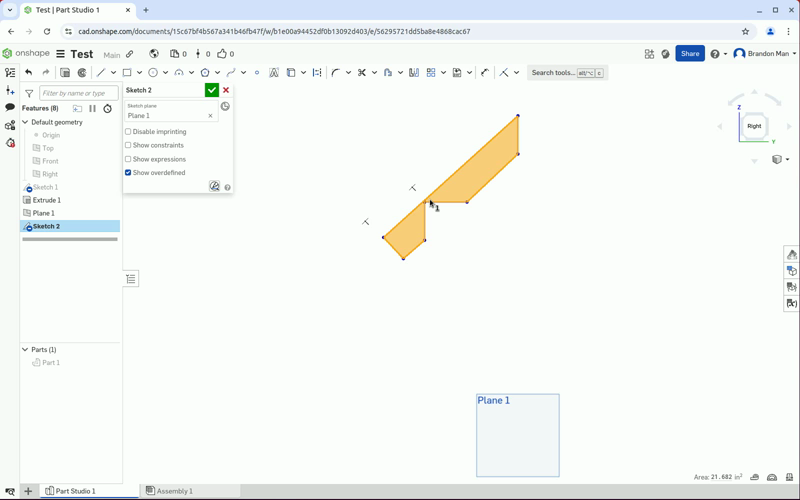
scroll(-6)
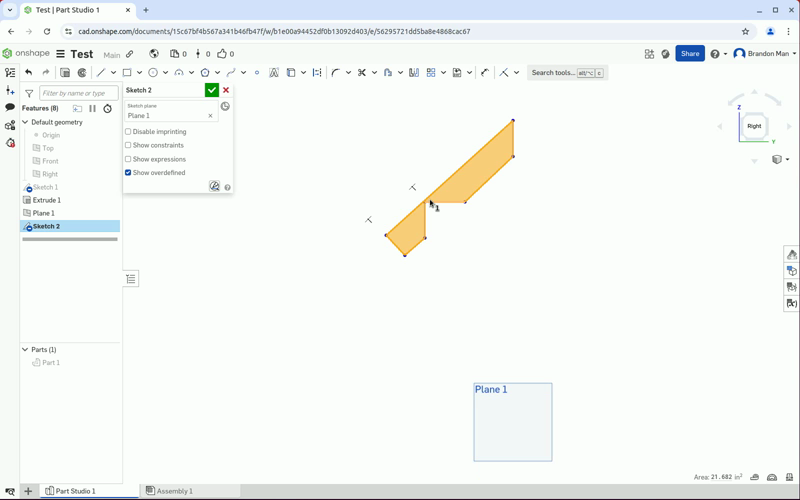
scroll(-6)
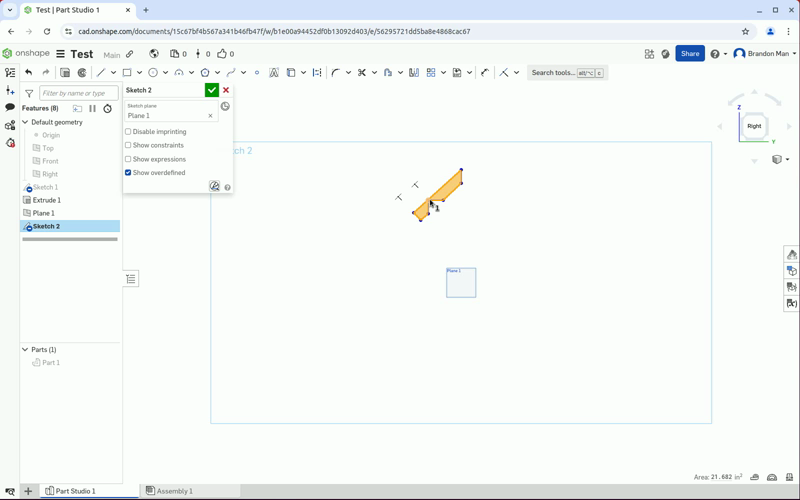
mouse_move(73, 352)
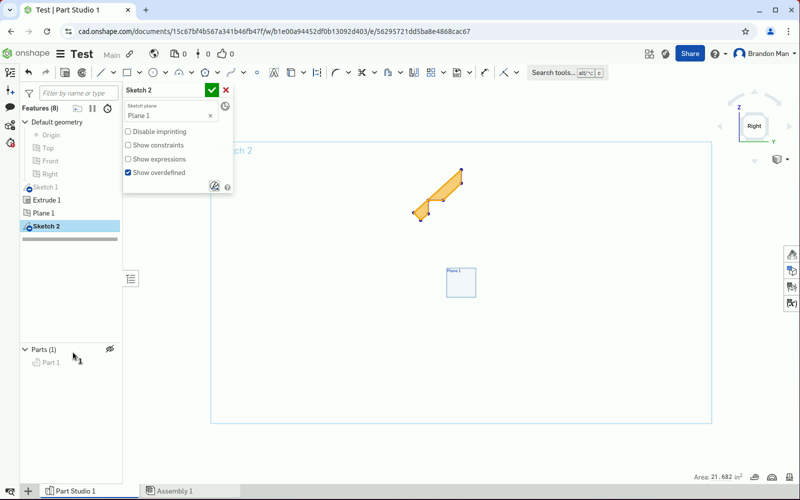
key(shift+y)
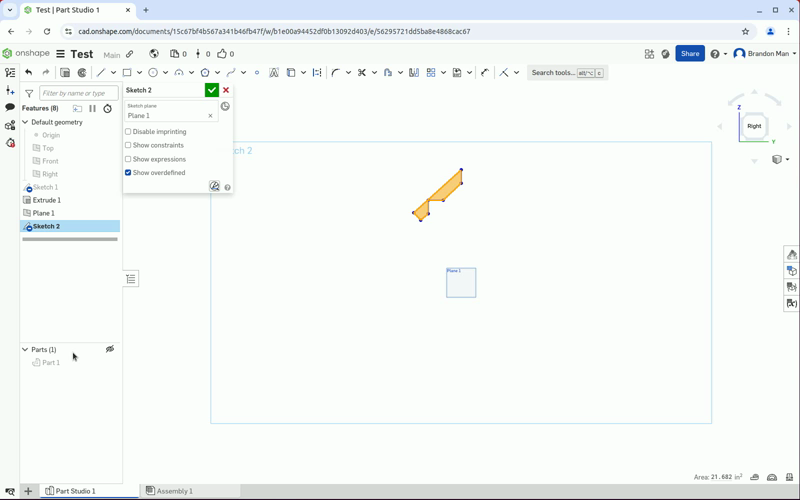
key(shift+e)
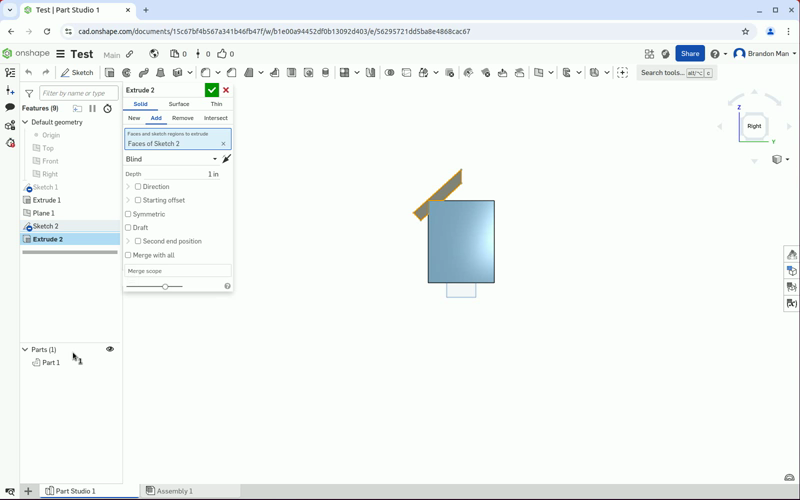
mouse_move(143, 106)
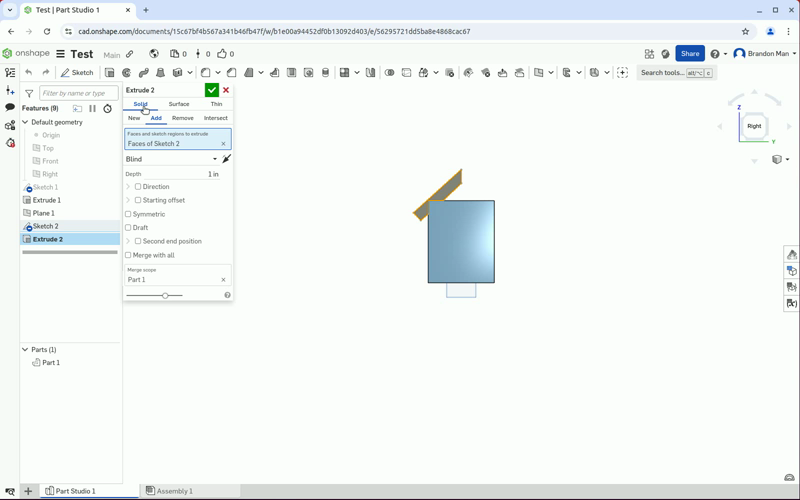
click(143, 106)
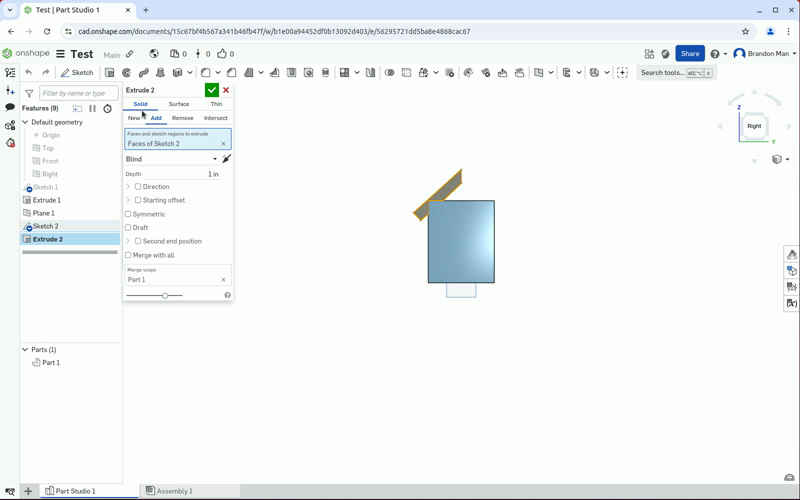
mouse_move(137, 120)
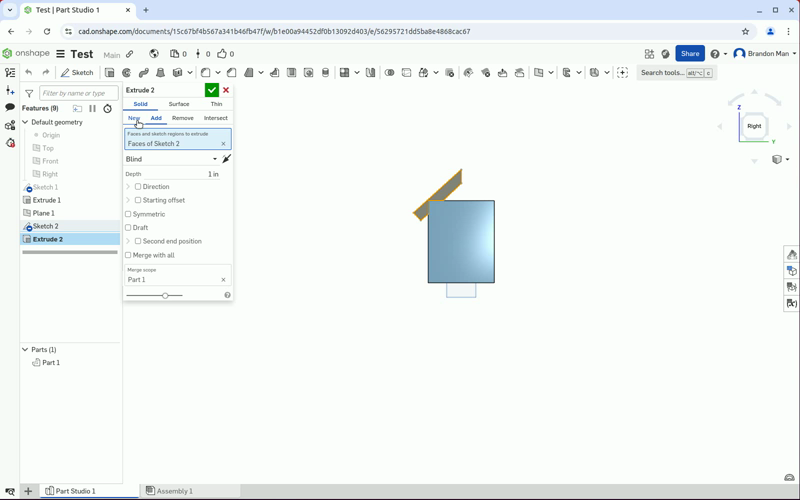
click(137, 120)
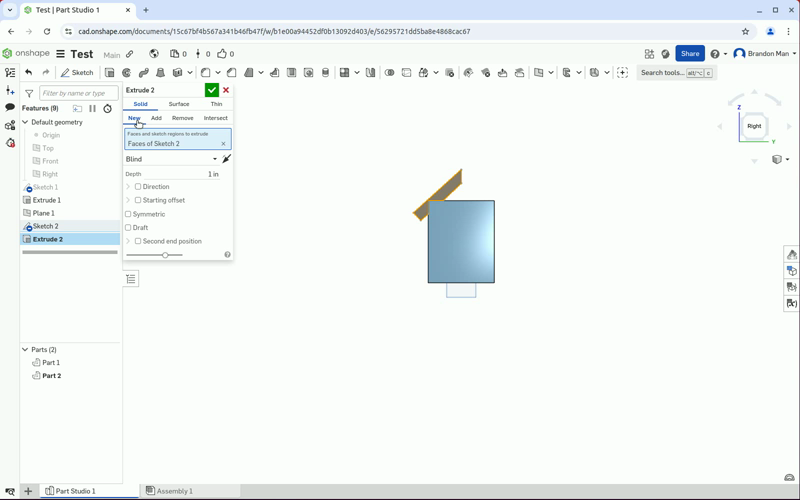
key(tab, 4)
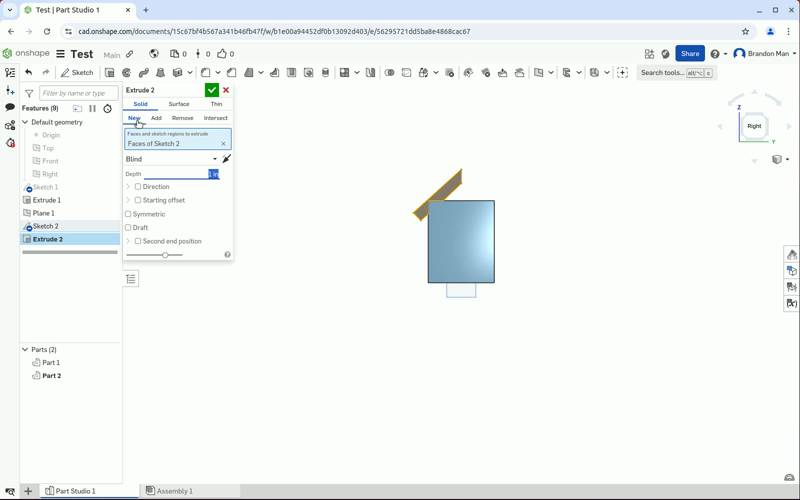
text(3.37)
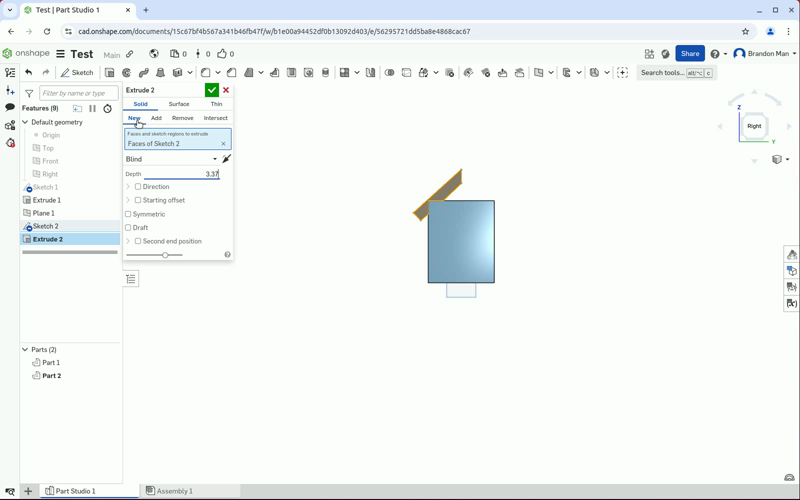
key(enter)
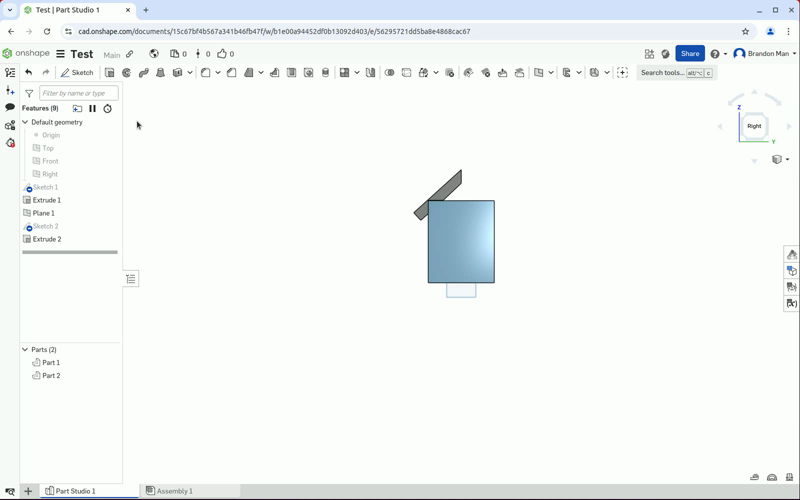
key(shift+h)
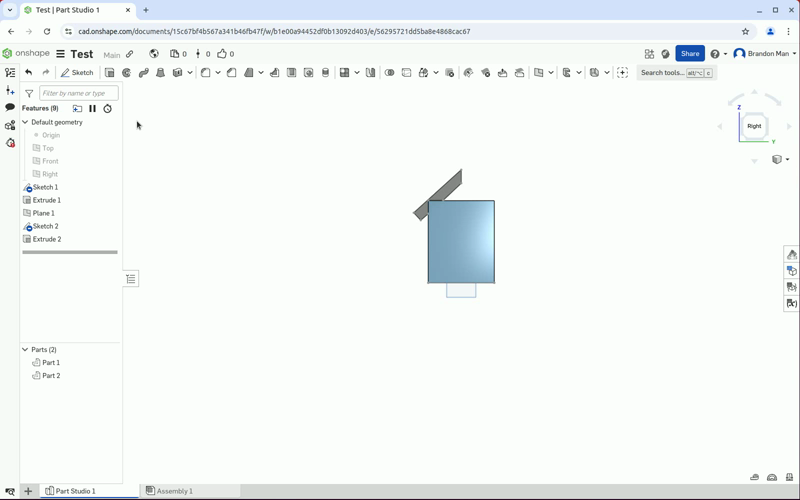
key(shift+h)
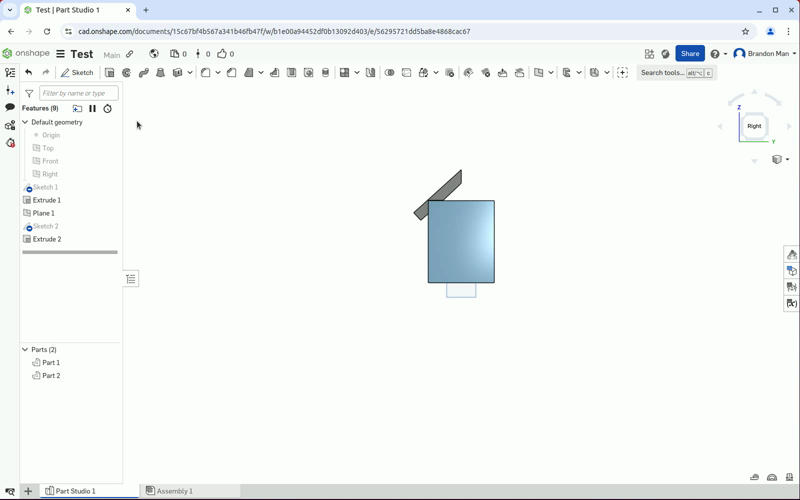
mouse_move(73, 189)
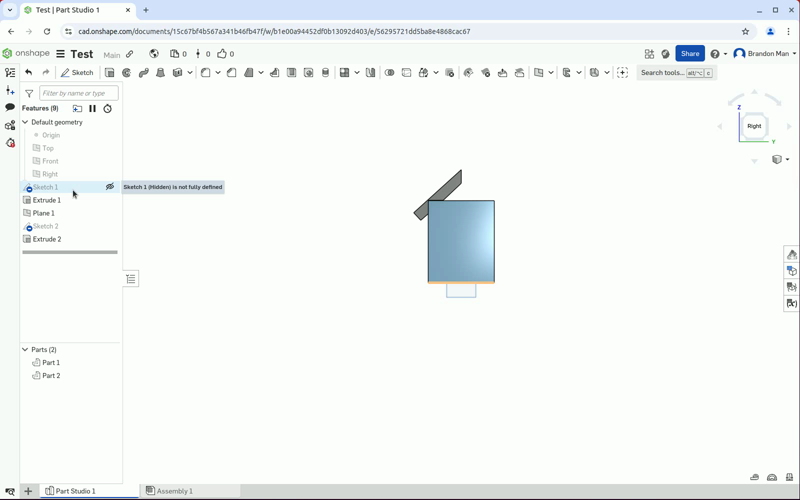
click(73, 189)
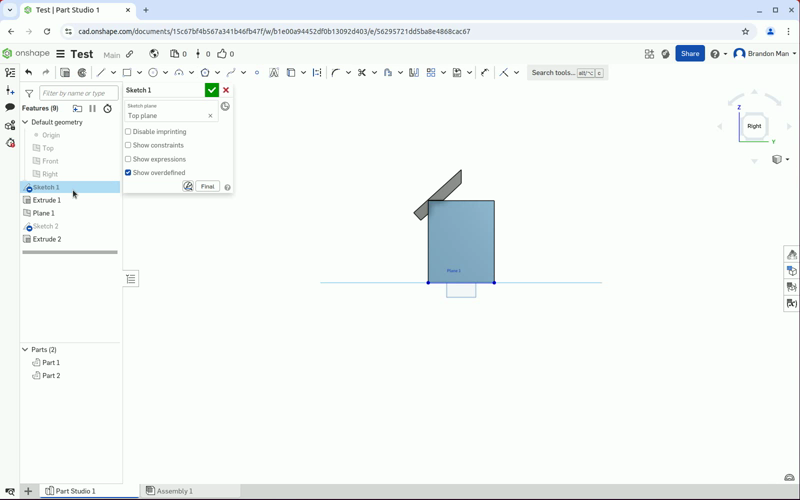
mouse_move(229, 92)
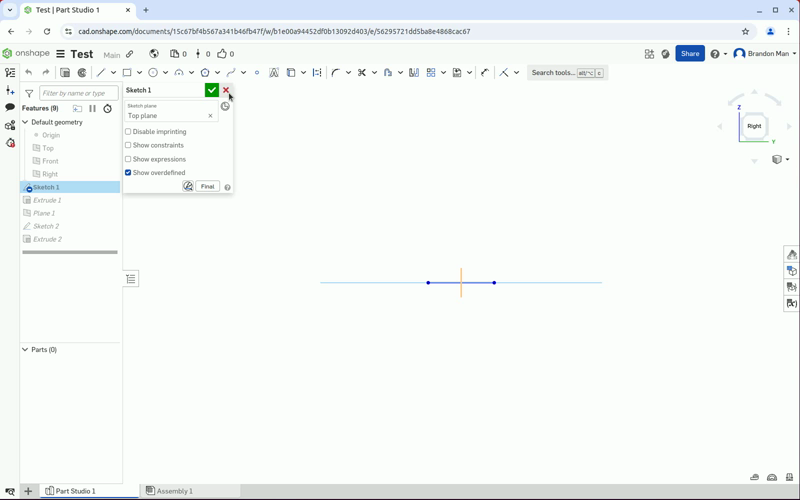
click(229, 92)
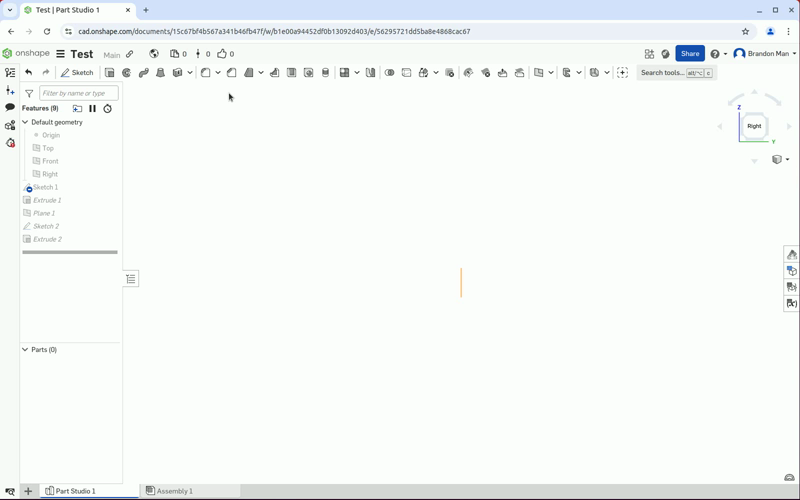
key(shift+s)
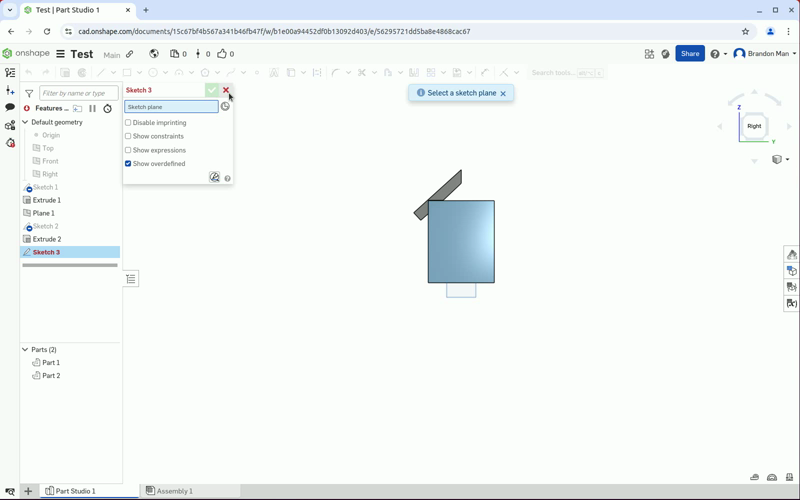
mouse_move(73, 215)
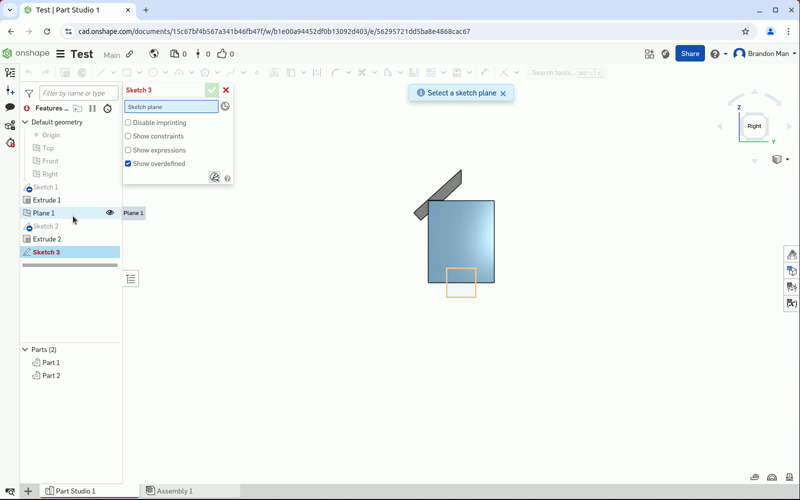
click(73, 215)
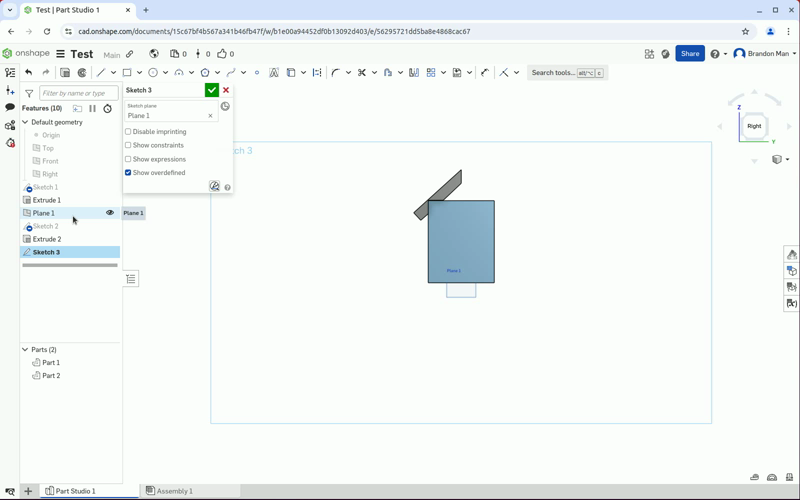
mouse_move(73, 352)
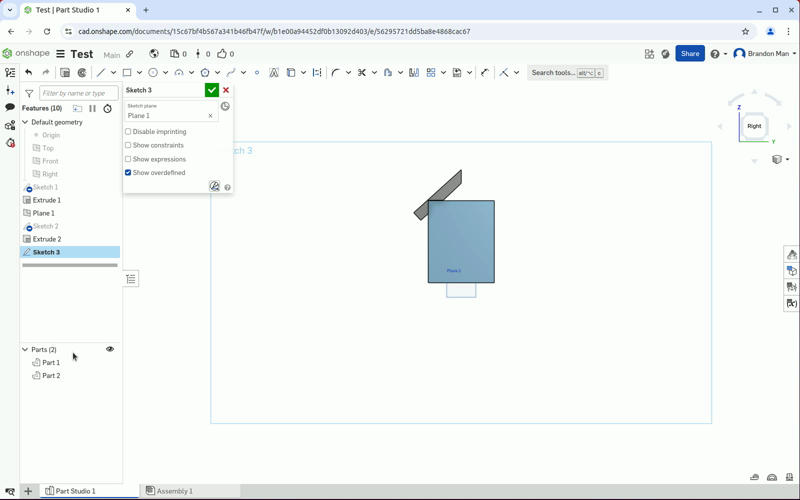
key(y)
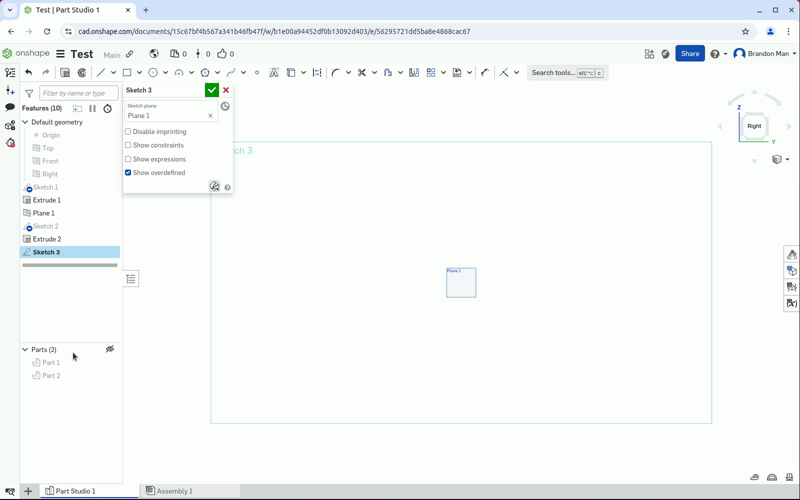
key(l)
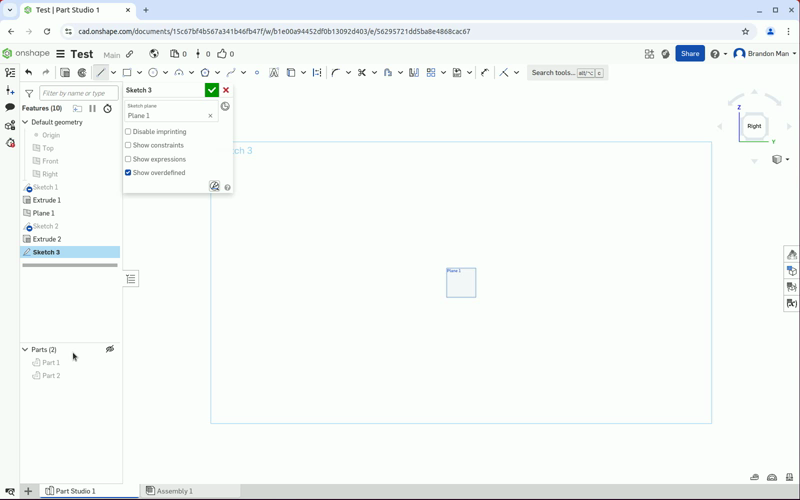
key_down(shift)
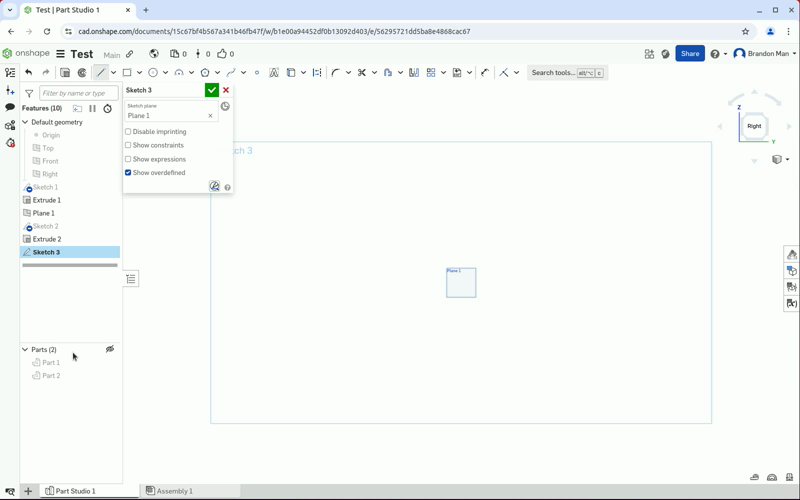
mouse_move(427, 213)
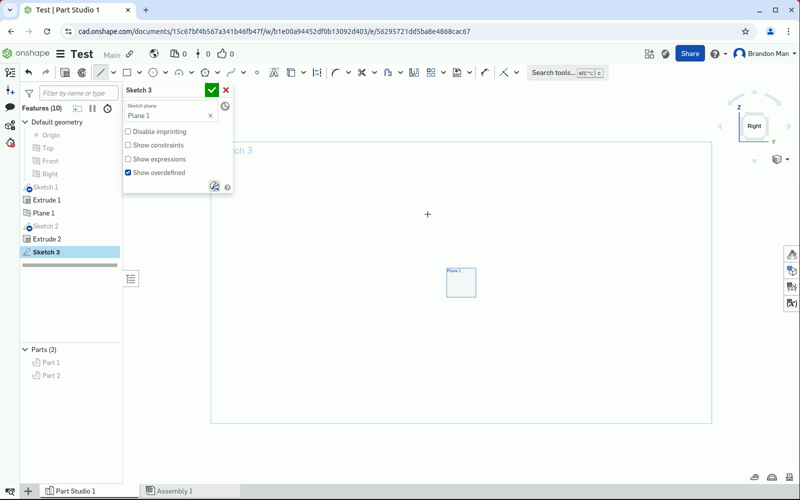
click(427, 213)
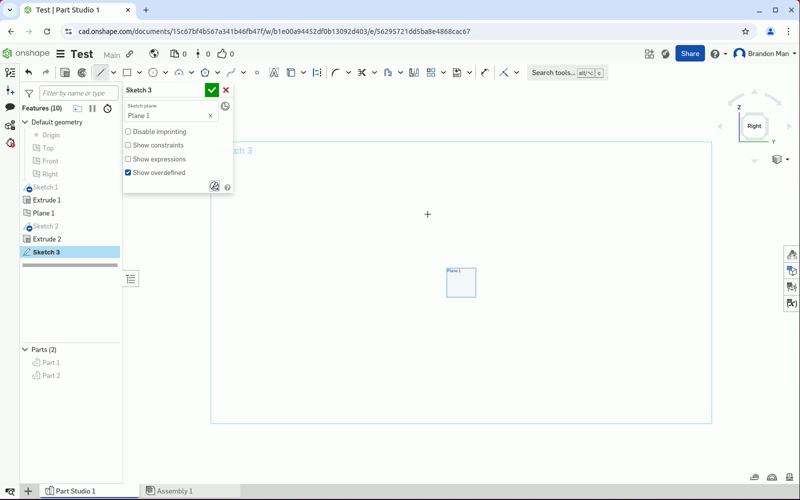
key_up(shift)
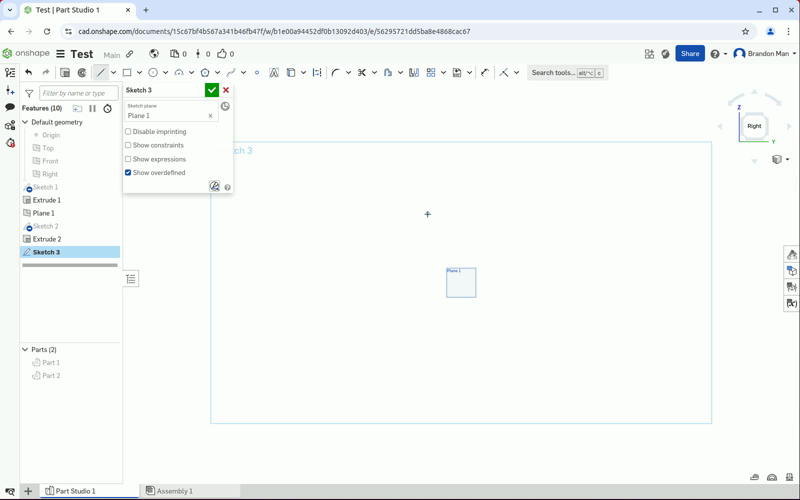
key_down(shift)
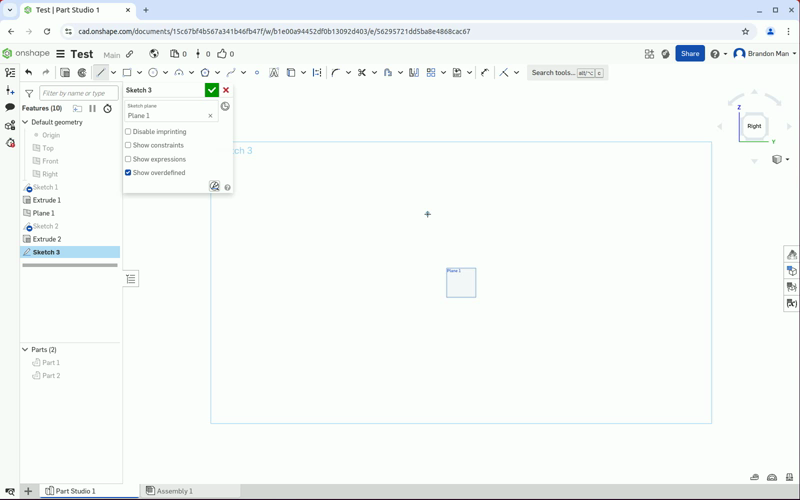
mouse_move(457, 213)
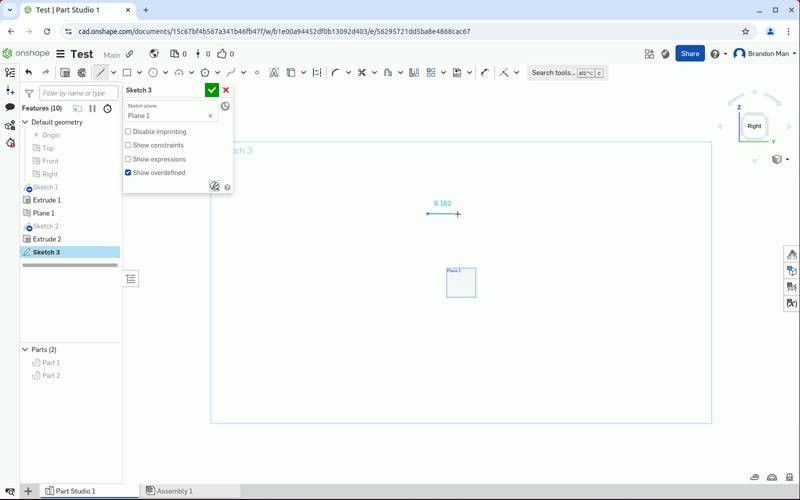
mouse_move(444, 199)
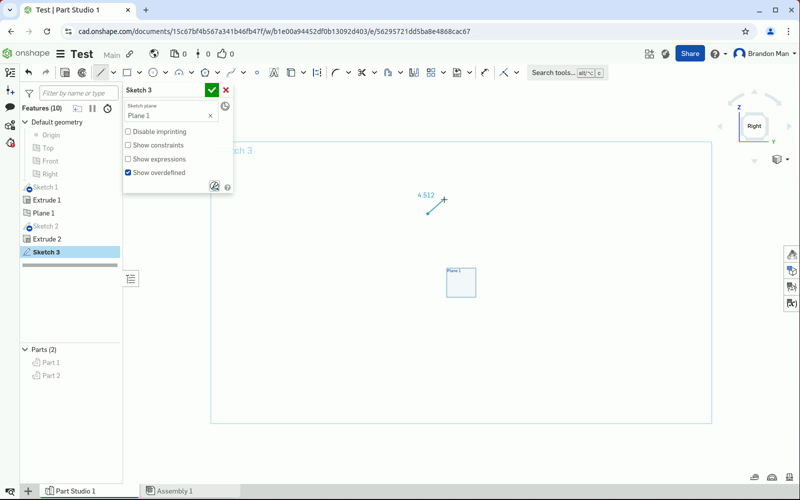
click(444, 199)
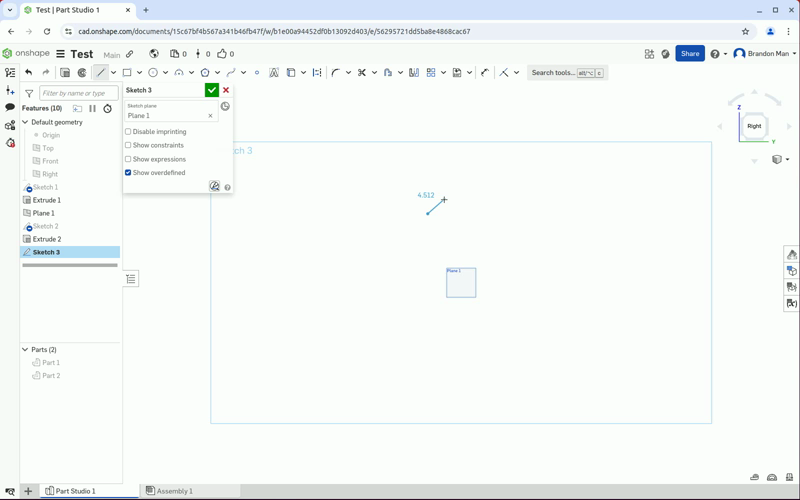
key_up(shift)
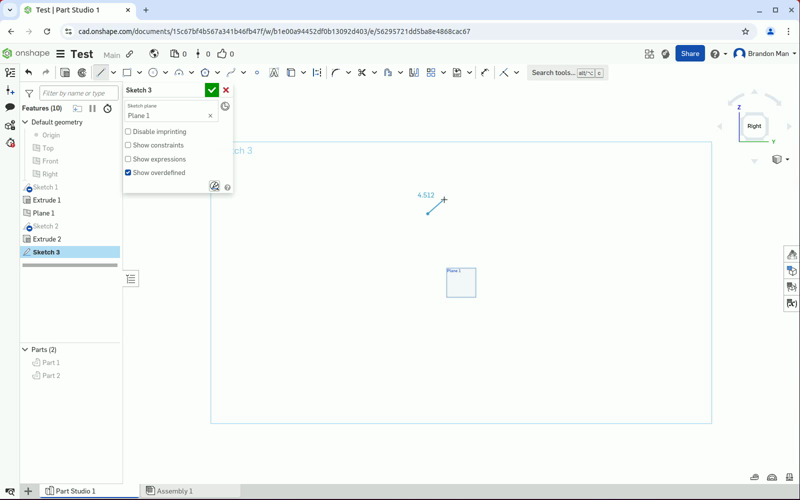
key_down(shift)
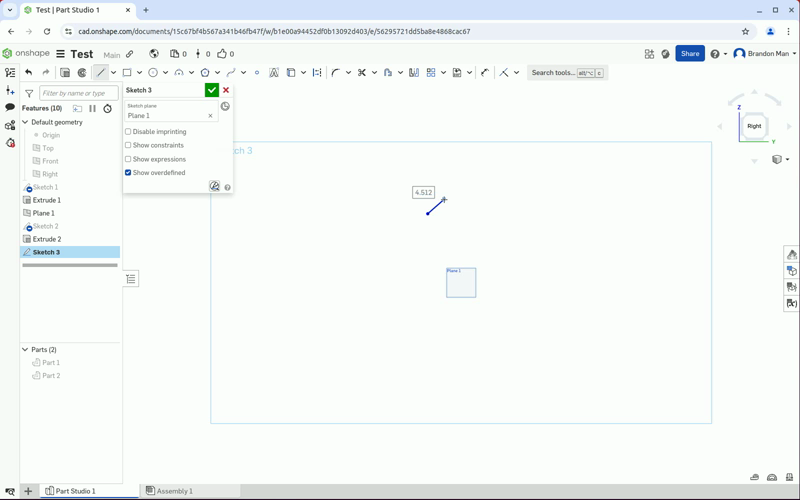
mouse_move(474, 199)
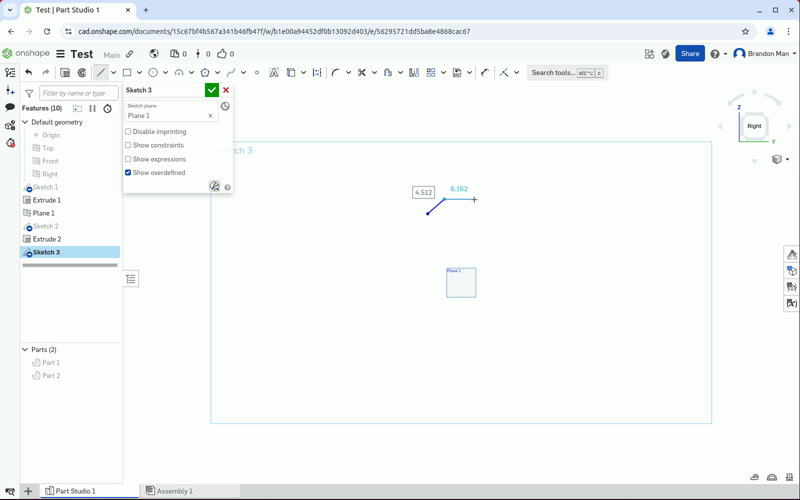
mouse_move(427, 199)
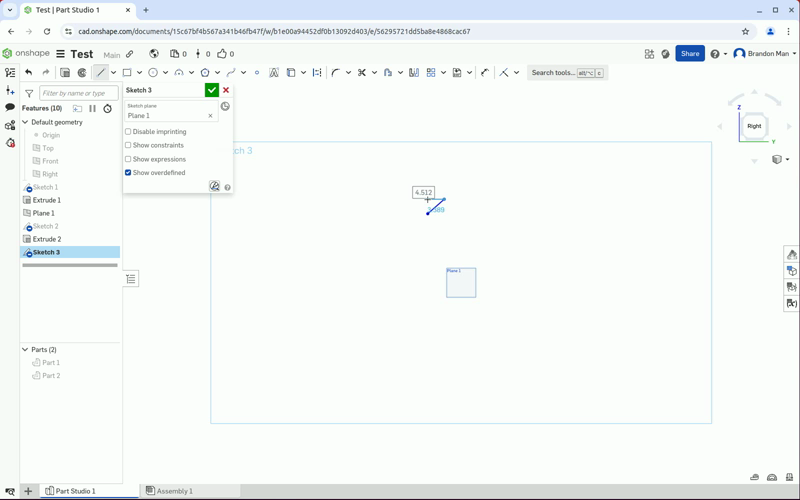
click(427, 199)
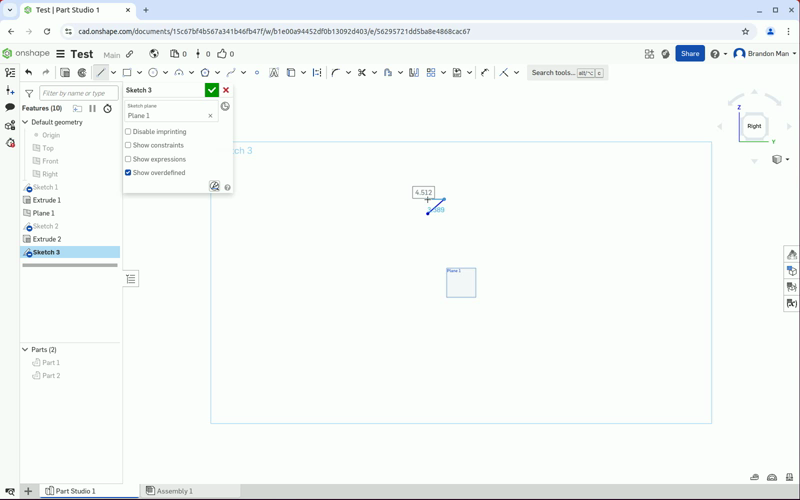
key_up(shift)
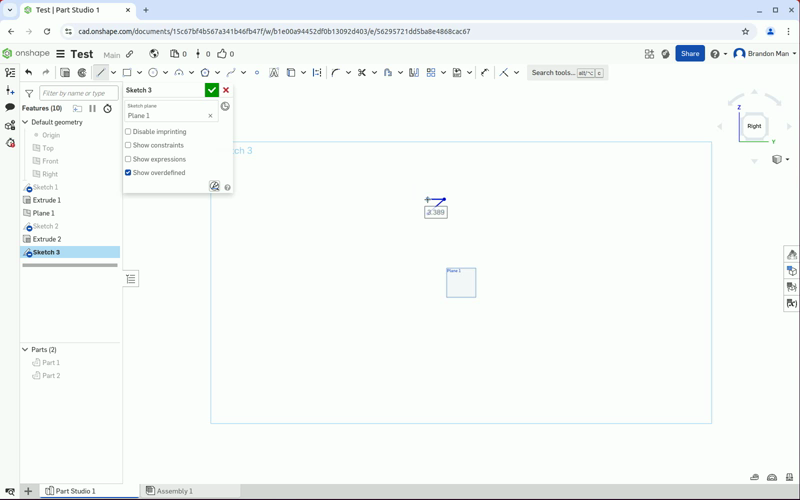
mouse_move(457, 199)
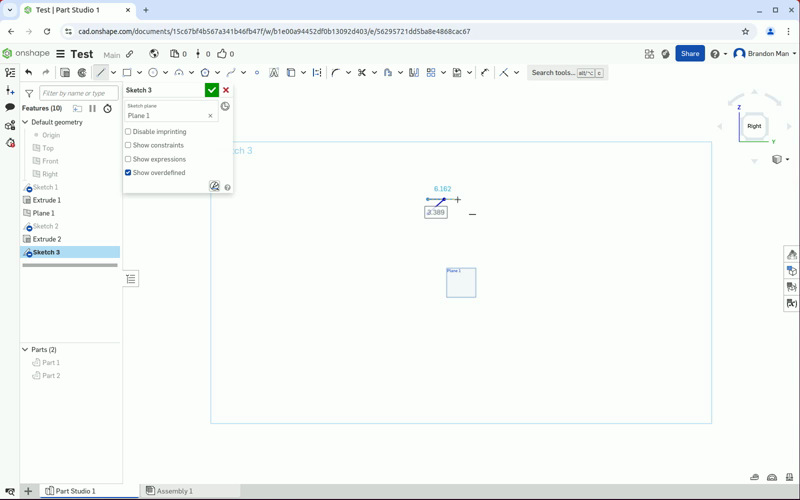
key_down(shift)
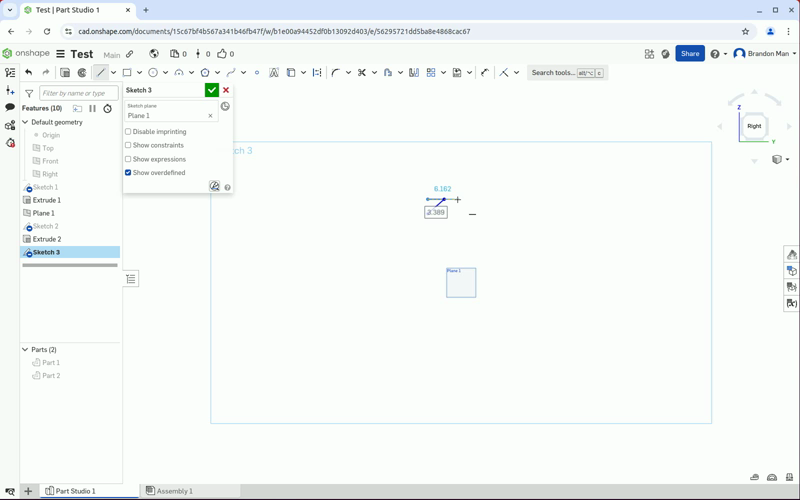
mouse_move(427, 213)
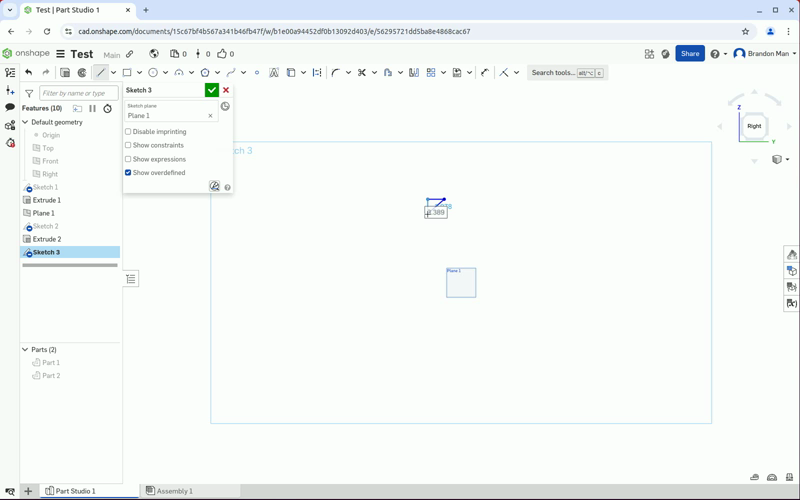
key_up(shift)
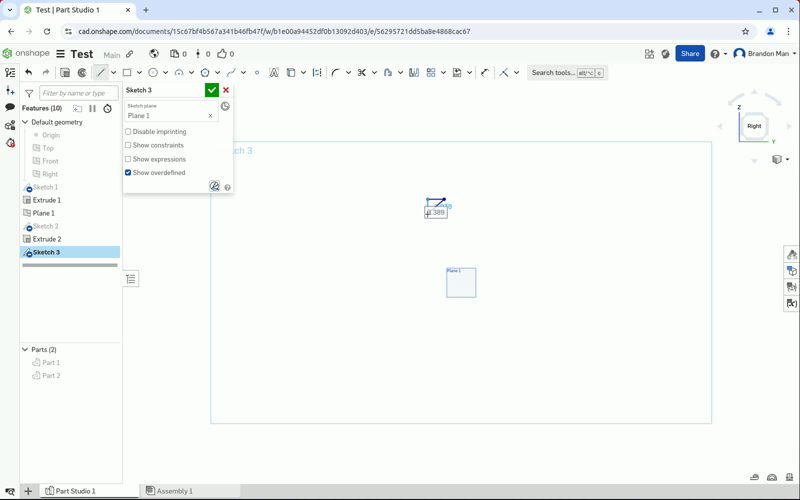
click(427, 213)
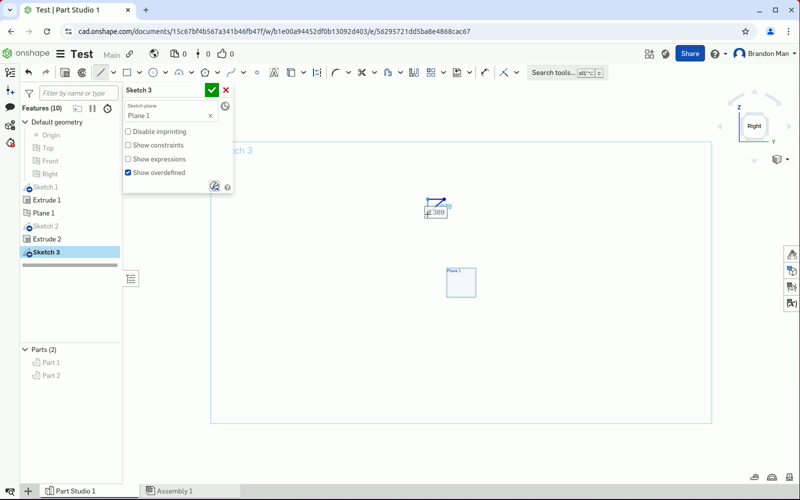
key(esc)
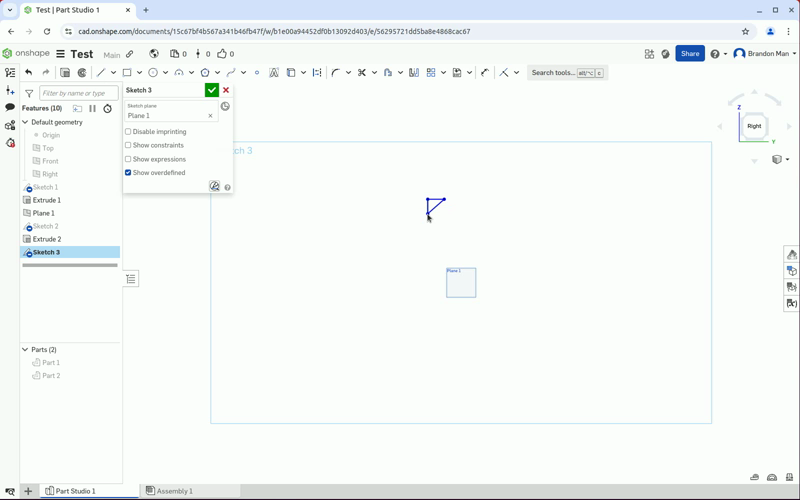
mouse_move(433, 206)
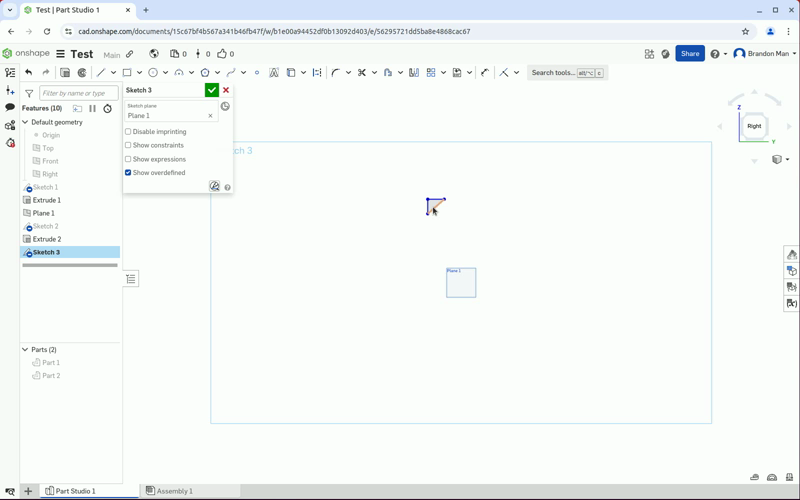
scroll(6)
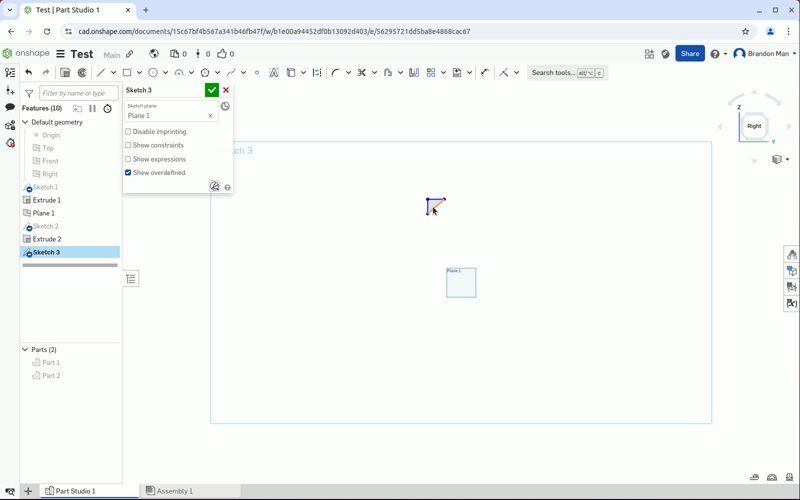
scroll(6)
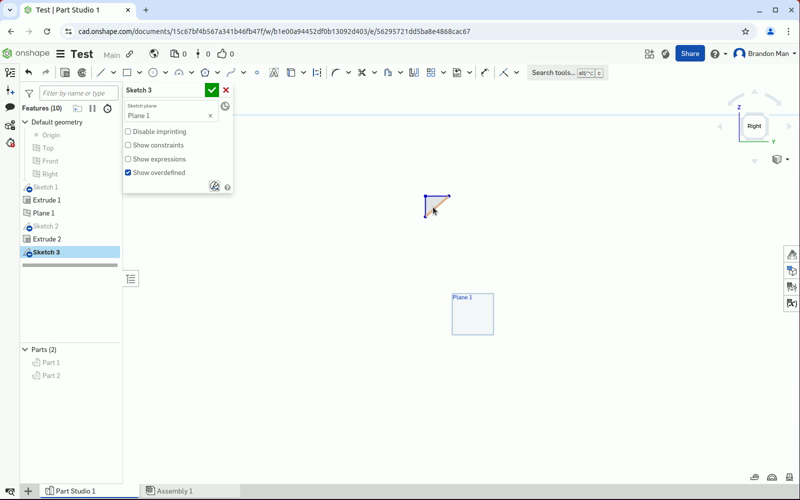
scroll(6)
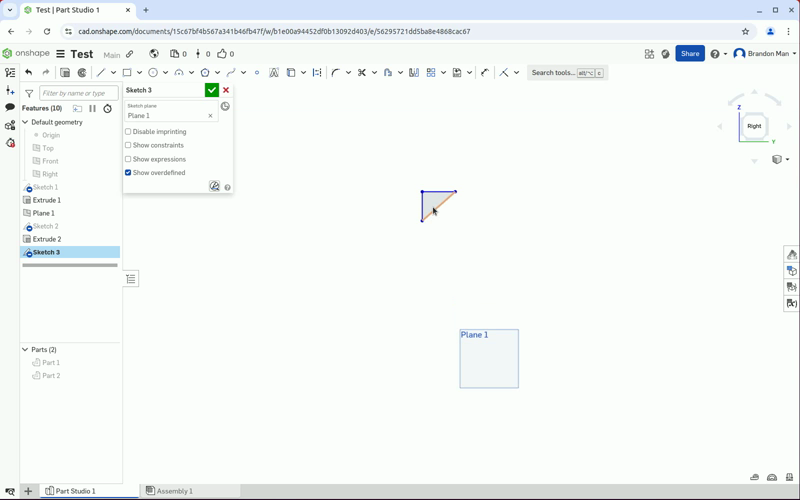
scroll(6)
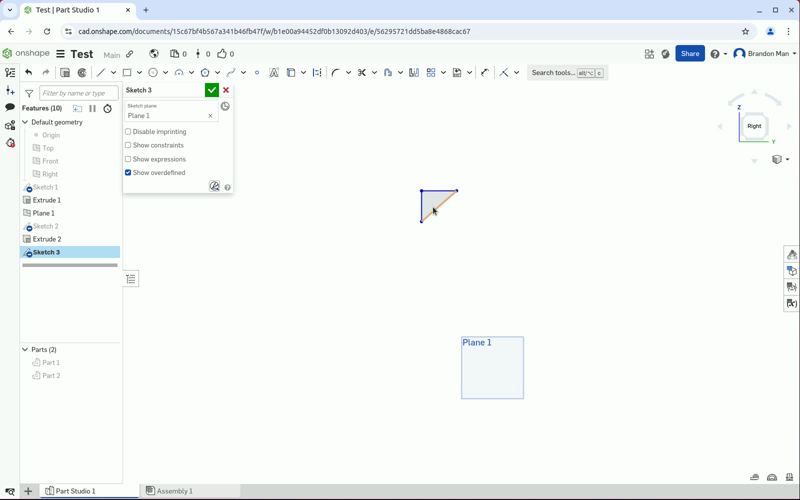
scroll(6)
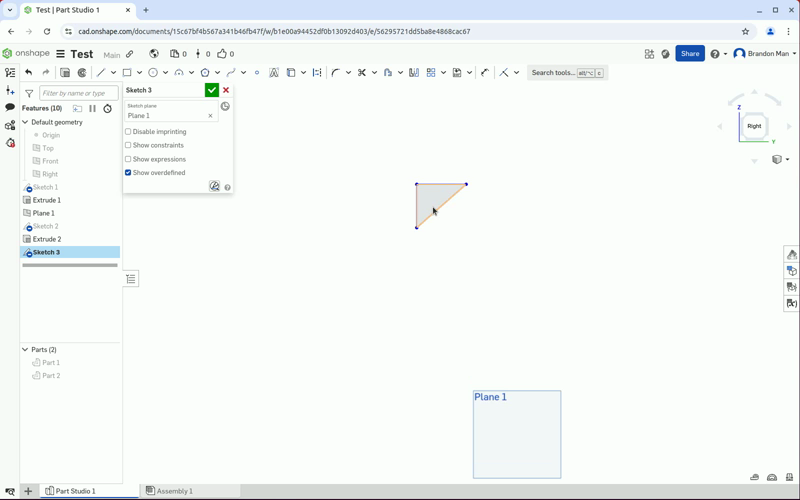
scroll(6)
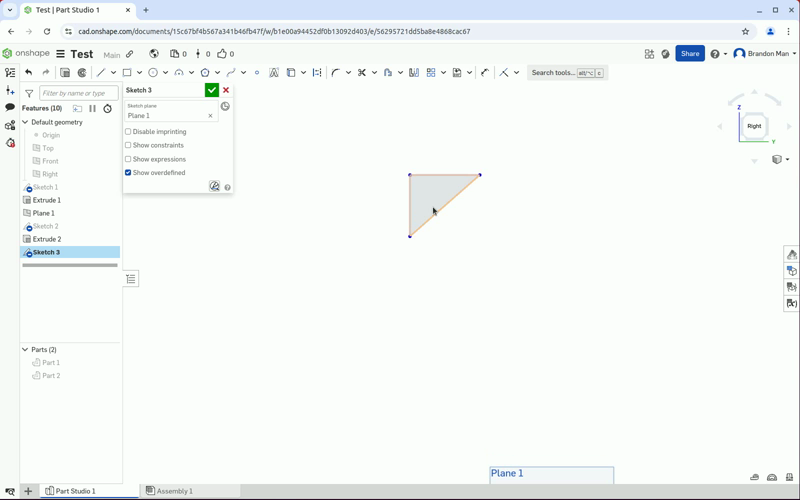
scroll(6)
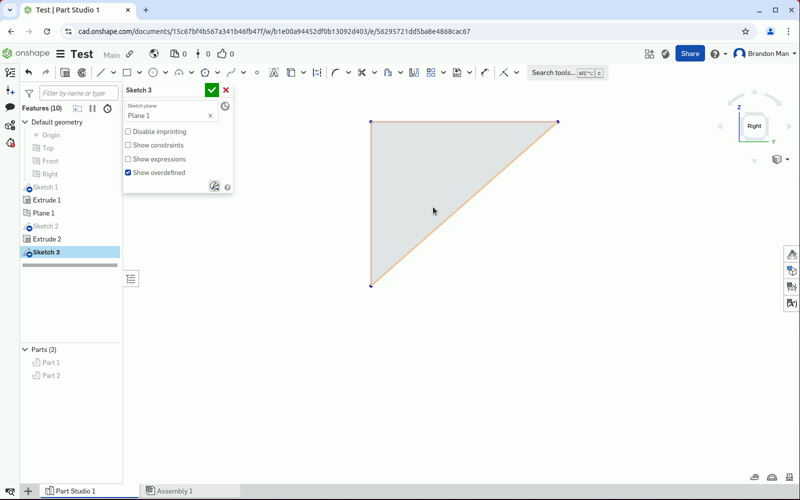
click(433, 206)
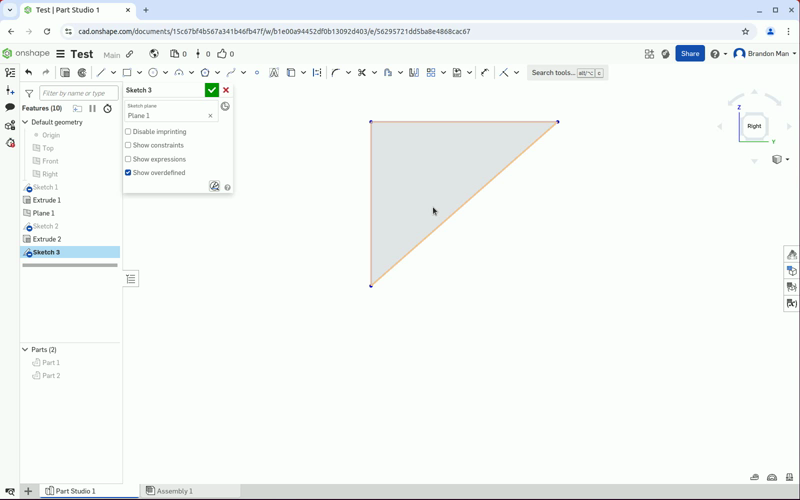
scroll(-6)
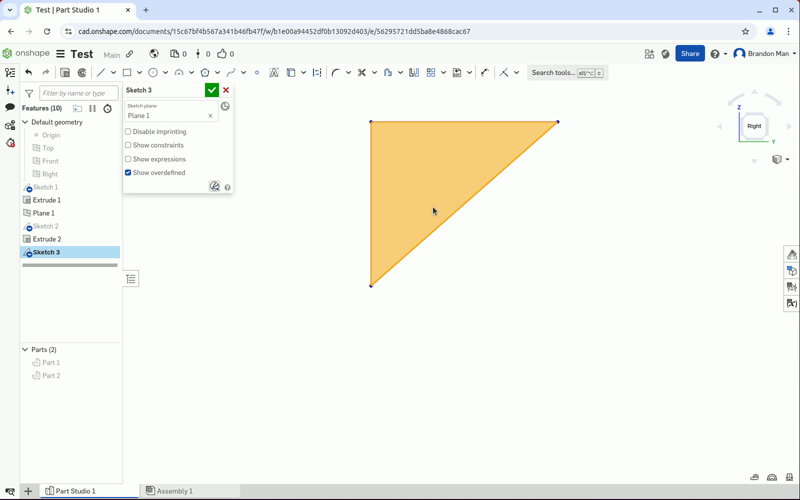
scroll(-6)
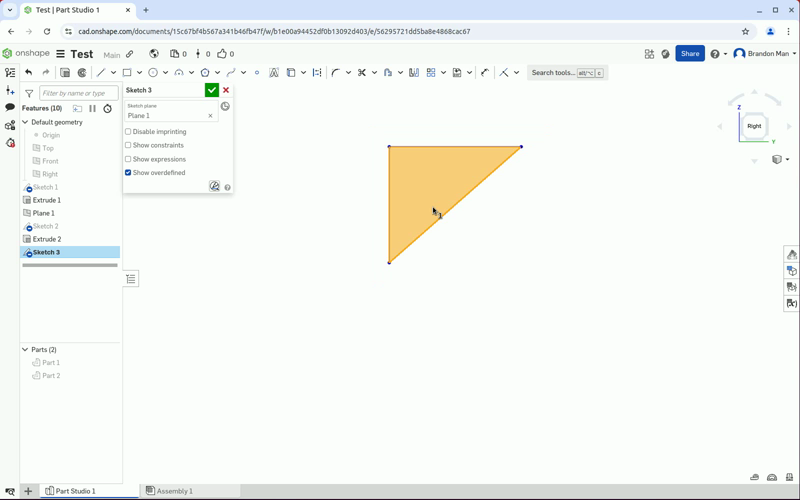
scroll(-6)
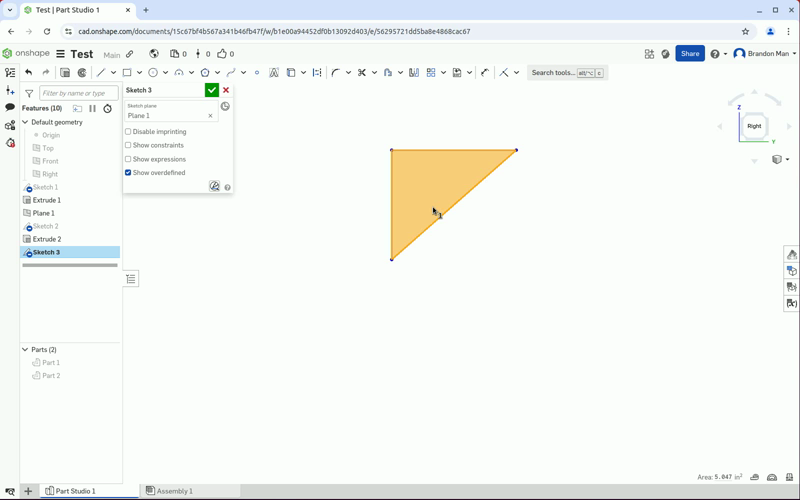
scroll(-6)
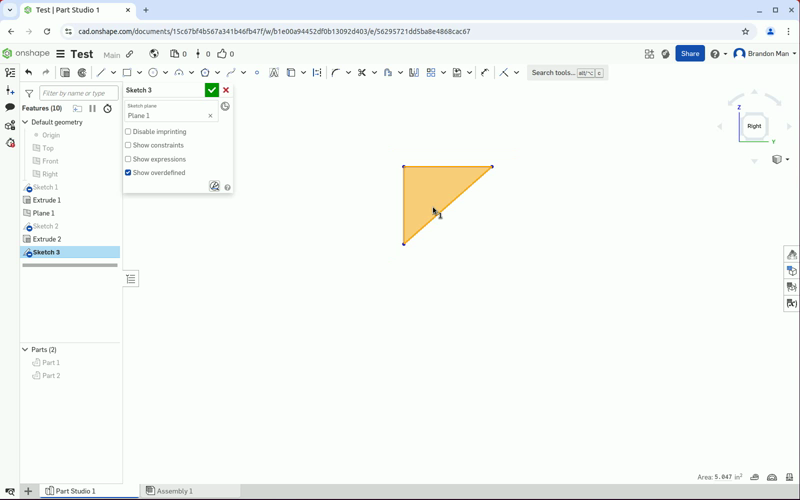
scroll(-6)
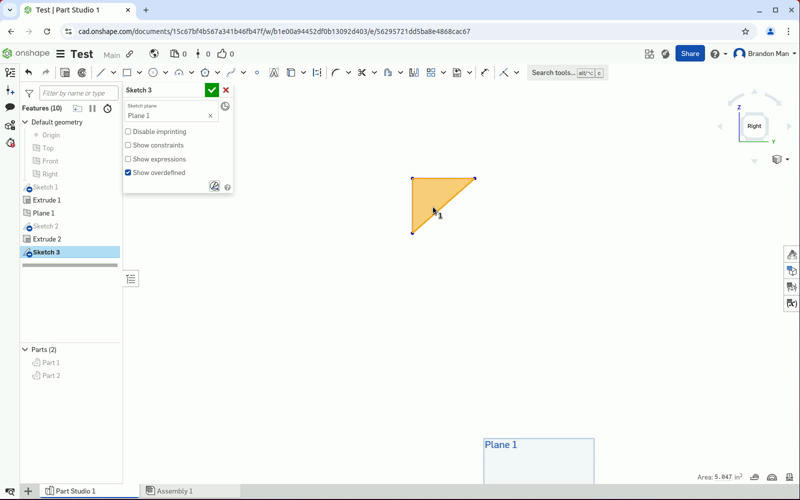
scroll(-6)
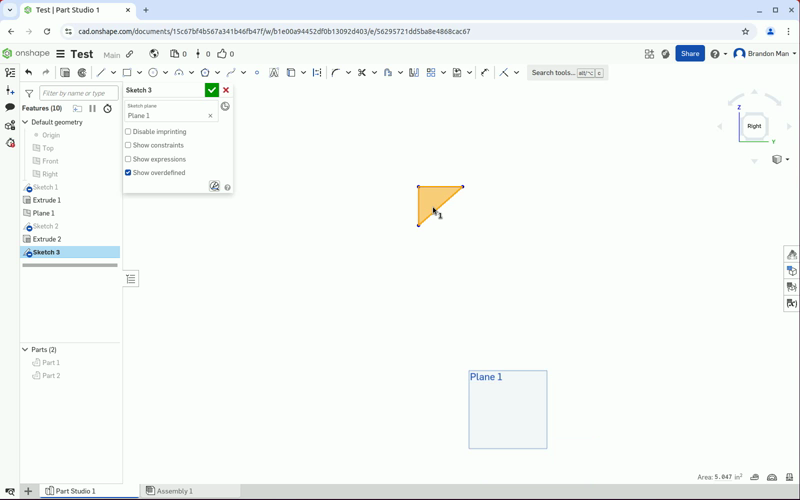
scroll(-6)
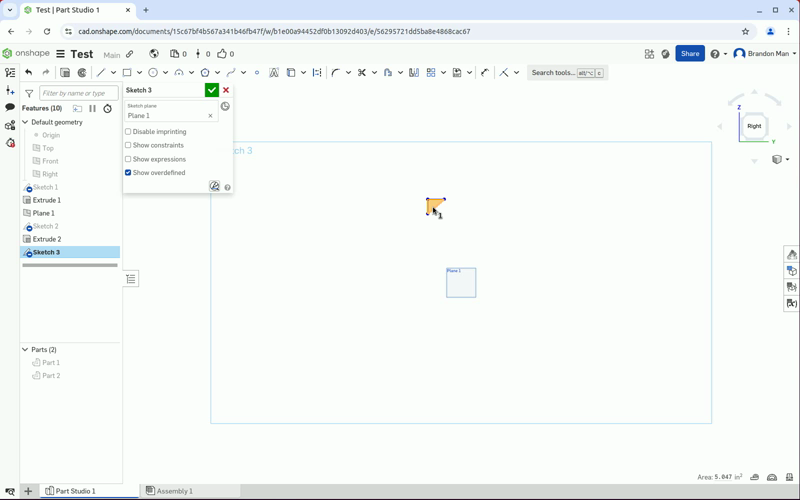
mouse_move(73, 352)
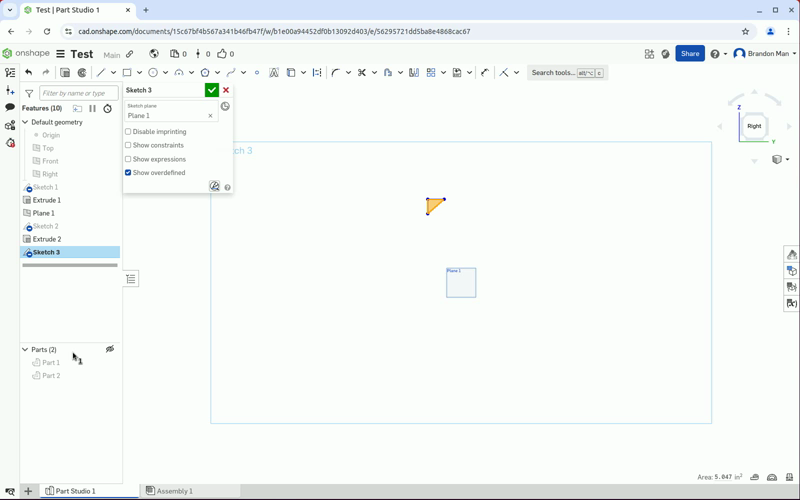
key(shift+y)
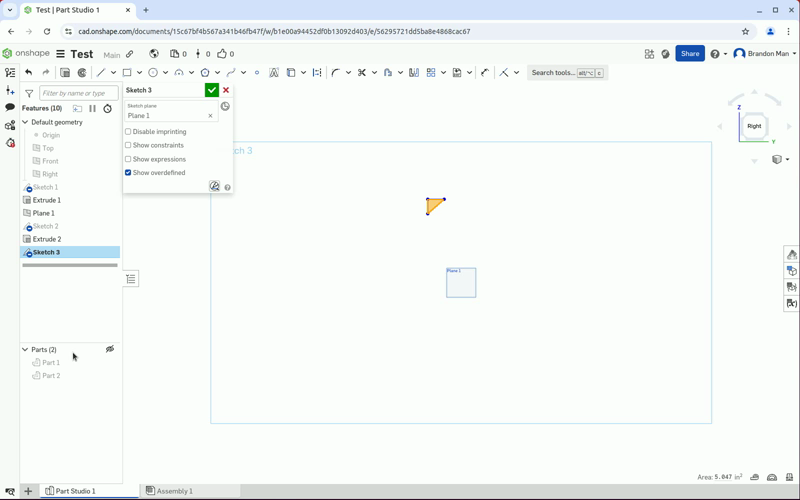
key(shift+e)
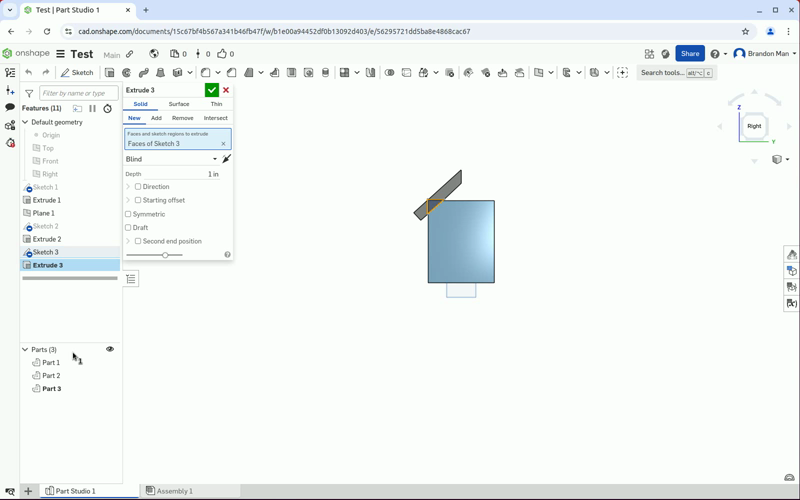
mouse_move(143, 106)
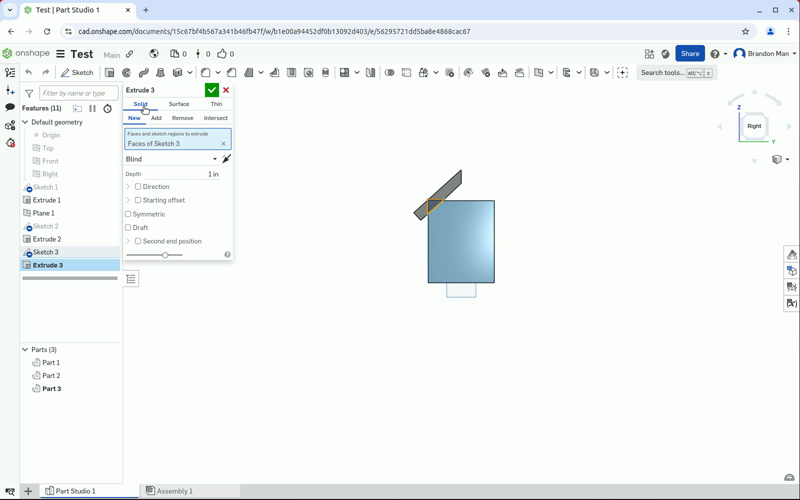
click(143, 106)
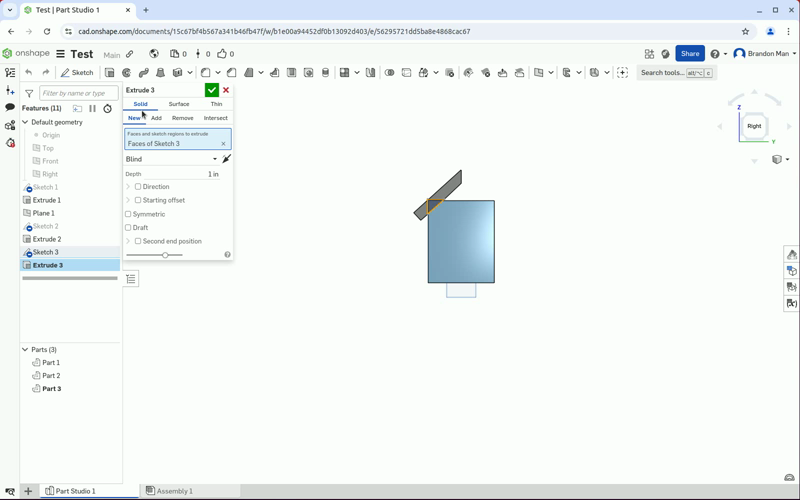
mouse_move(137, 120)
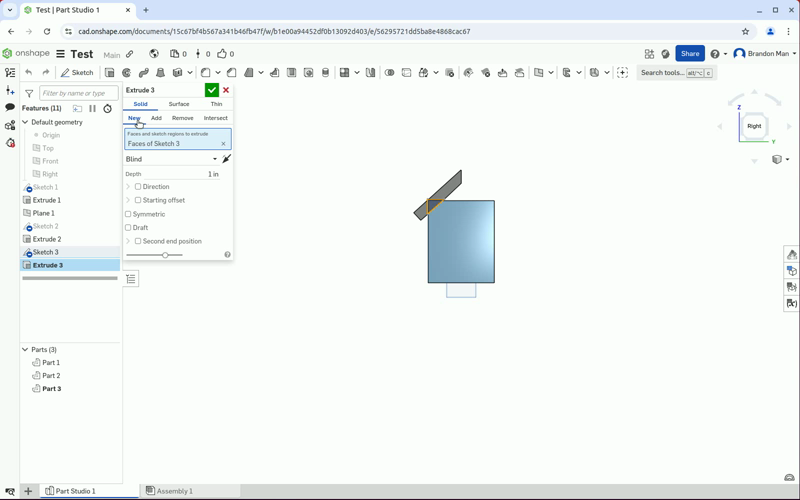
click(137, 120)
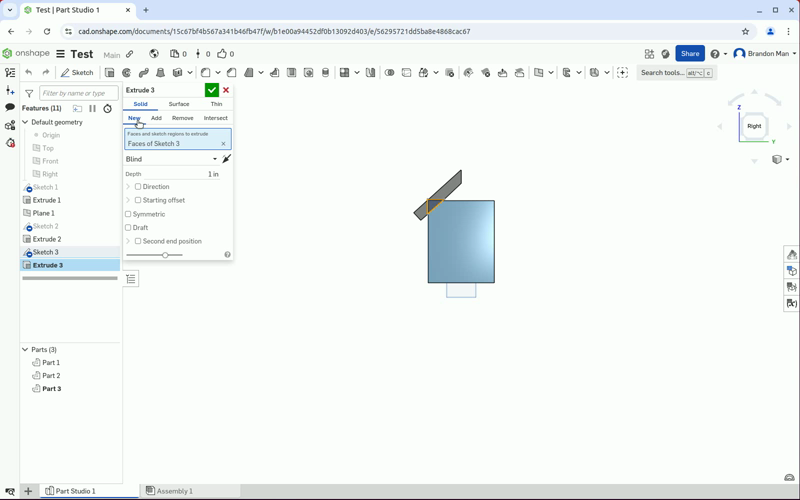
key(tab, 4)
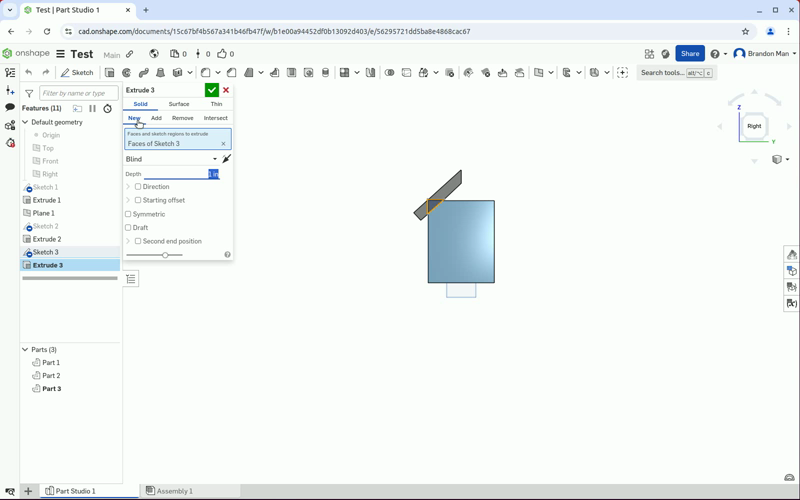
text(3.37)
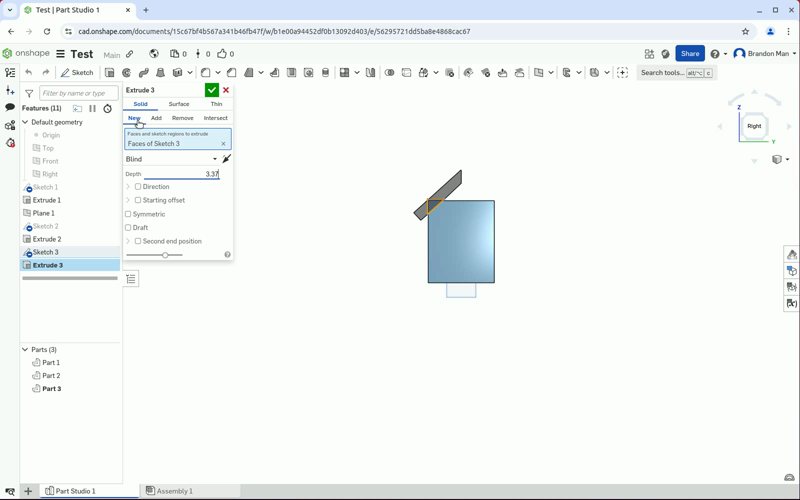
key(enter)
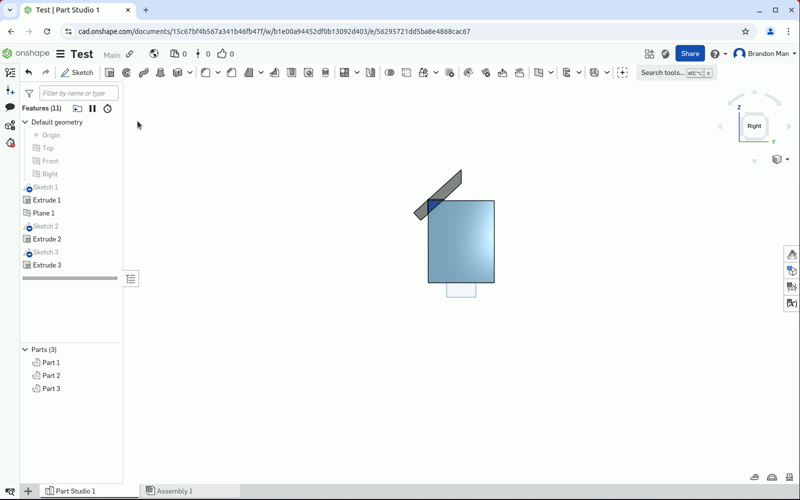
key(shift+h)
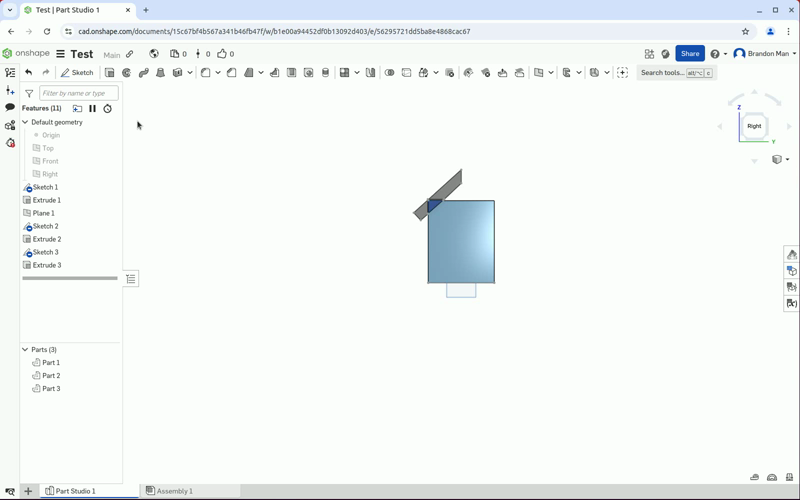
key(shift+h)
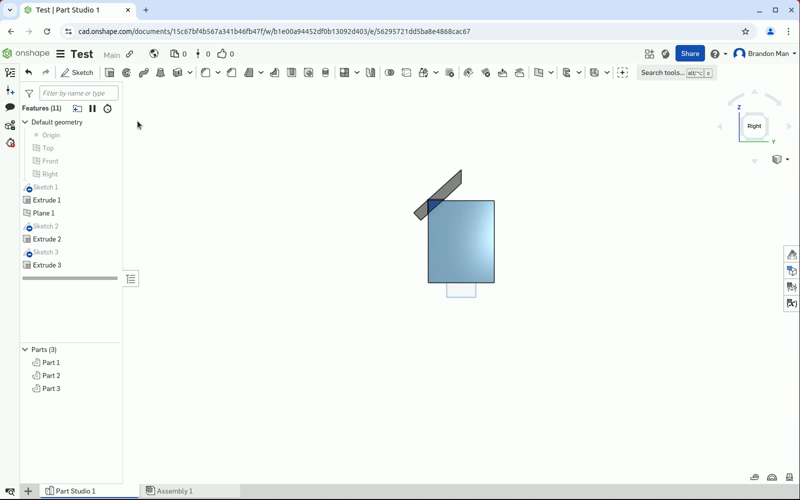
mouse_move(73, 189)
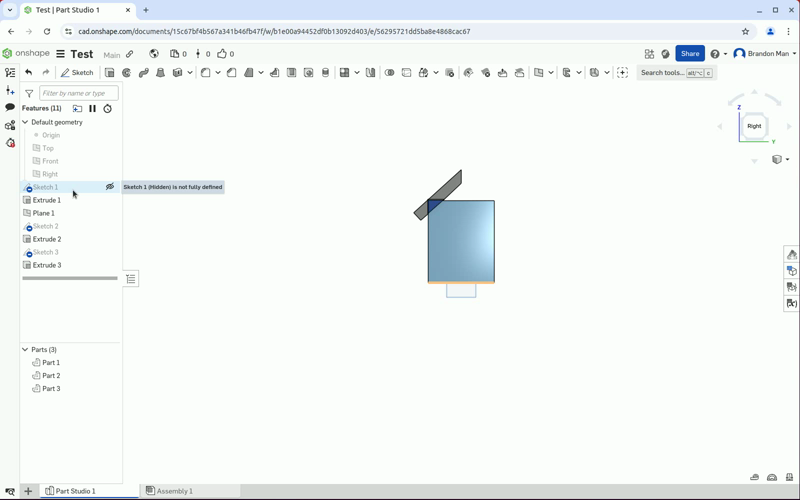
click(73, 189)
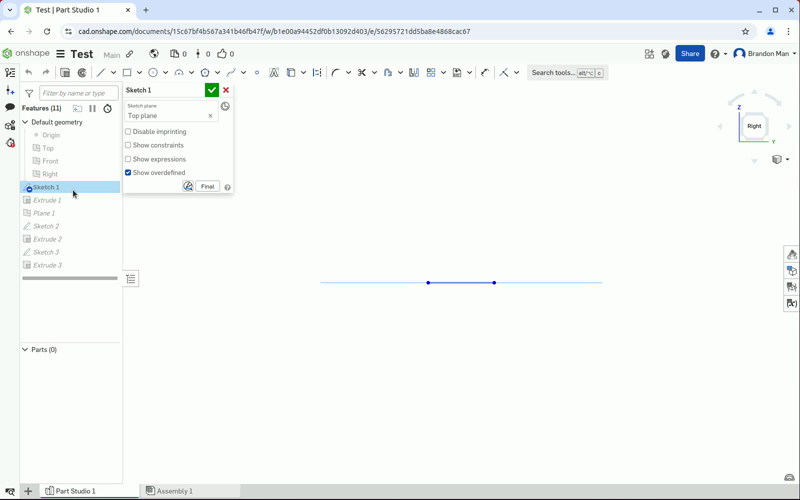
mouse_move(229, 92)
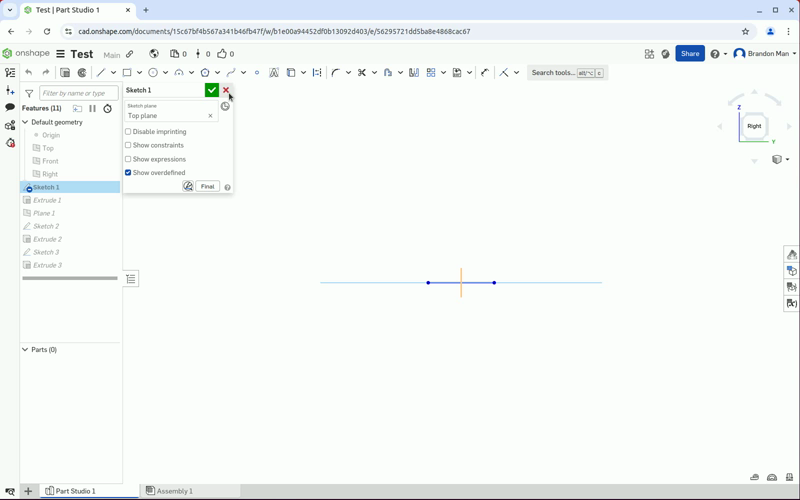
click(229, 92)
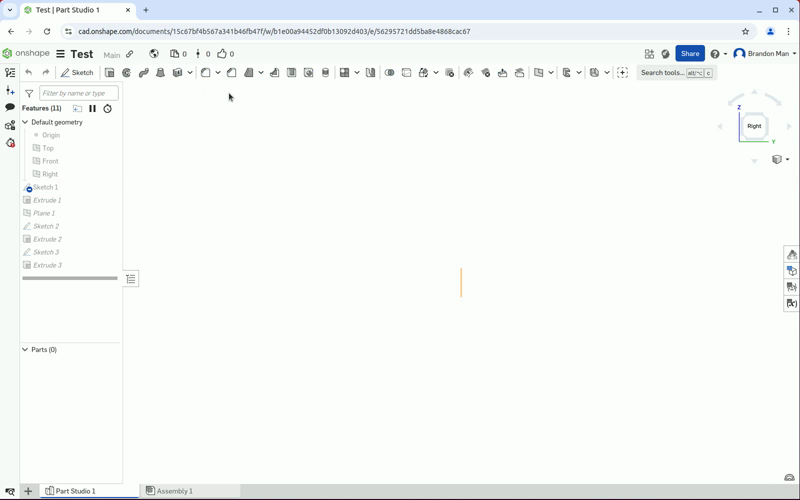
key(shift+s)
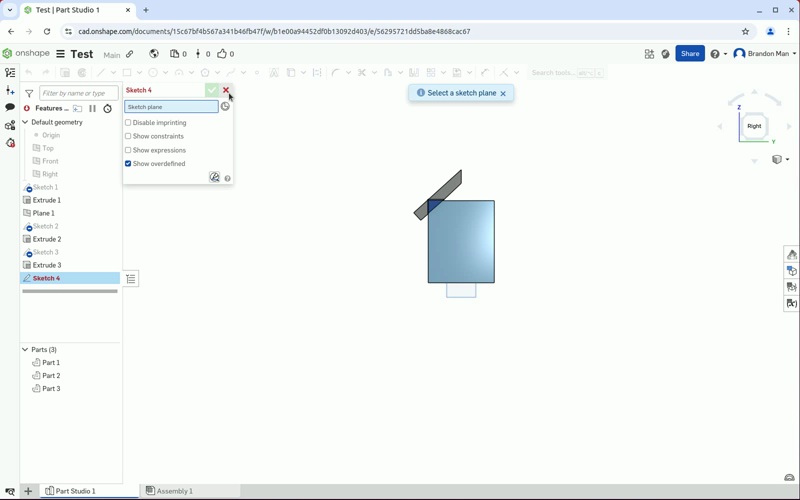
mouse_move(73, 215)
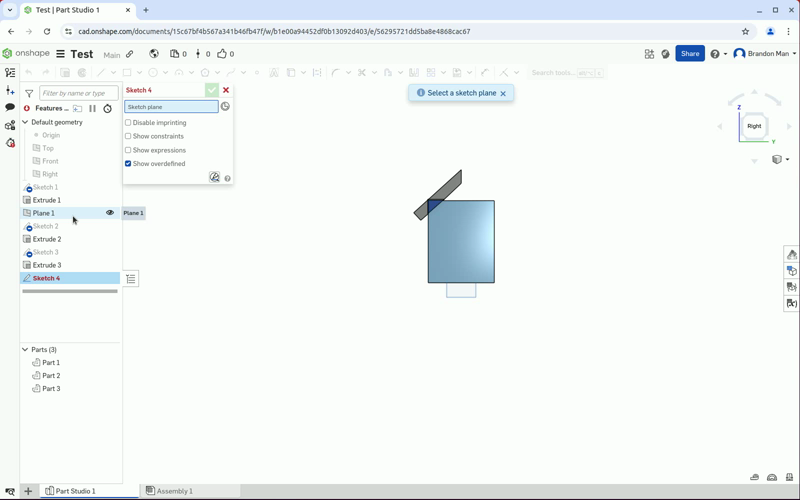
click(73, 215)
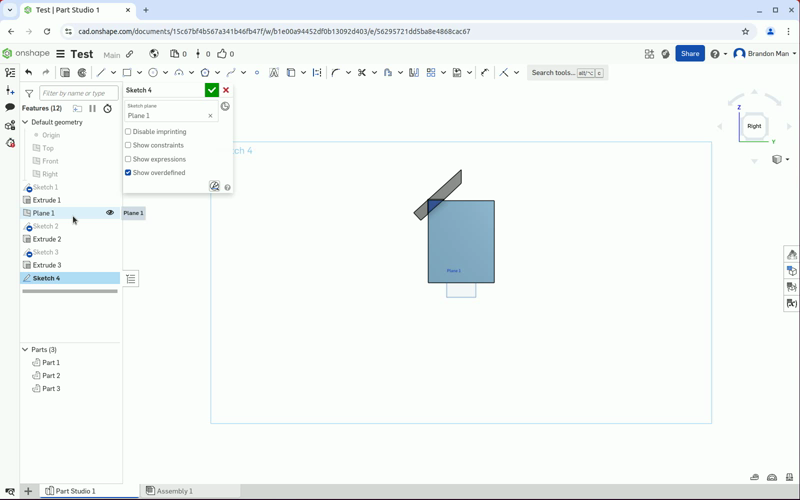
mouse_move(73, 352)
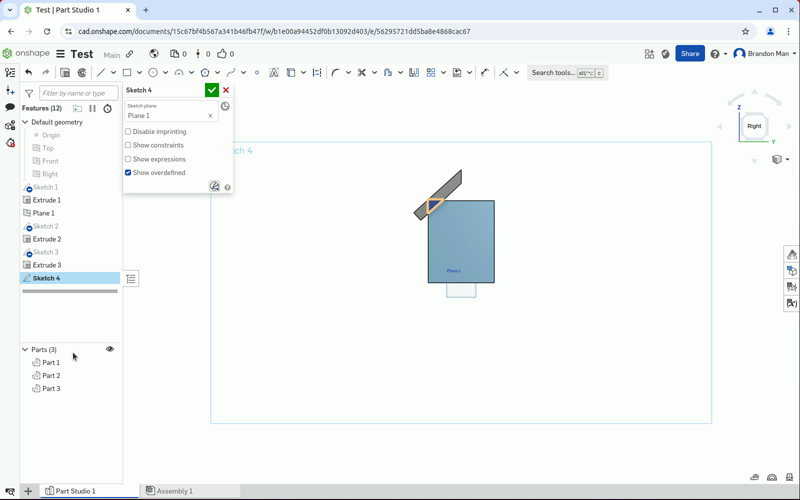
key(y)
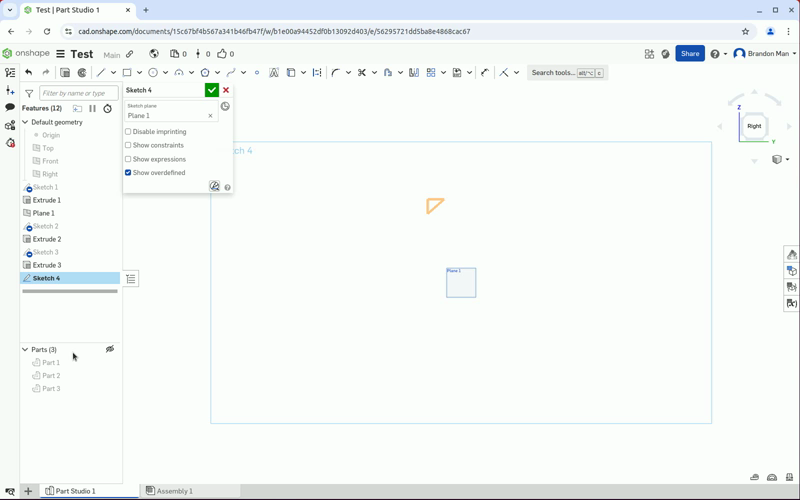
key(l)
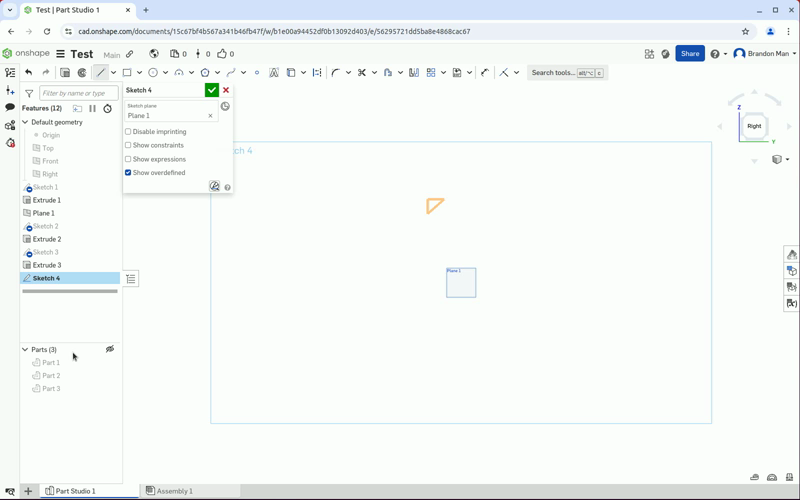
key_down(shift)
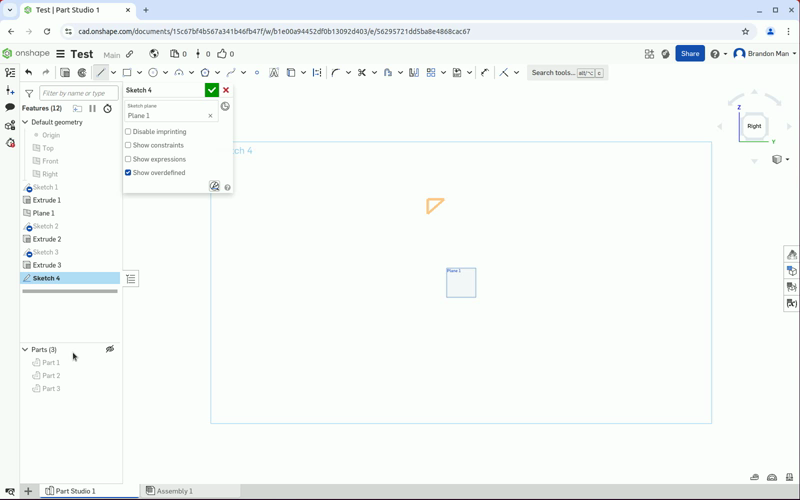
mouse_move(460, 183)
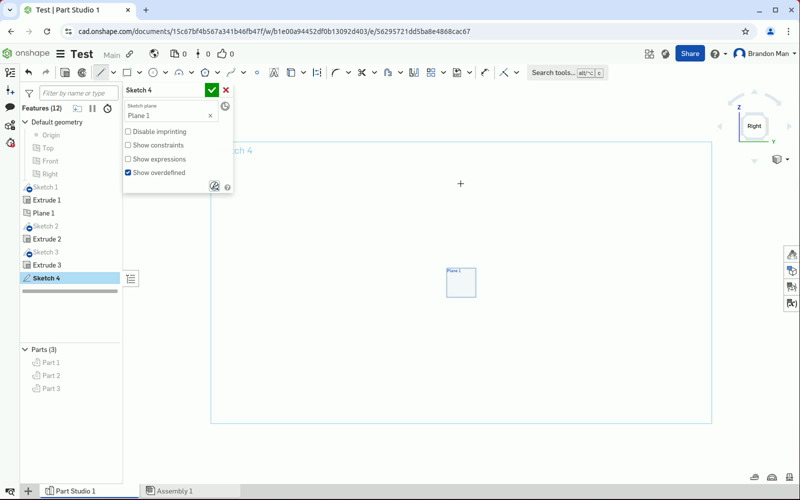
click(460, 183)
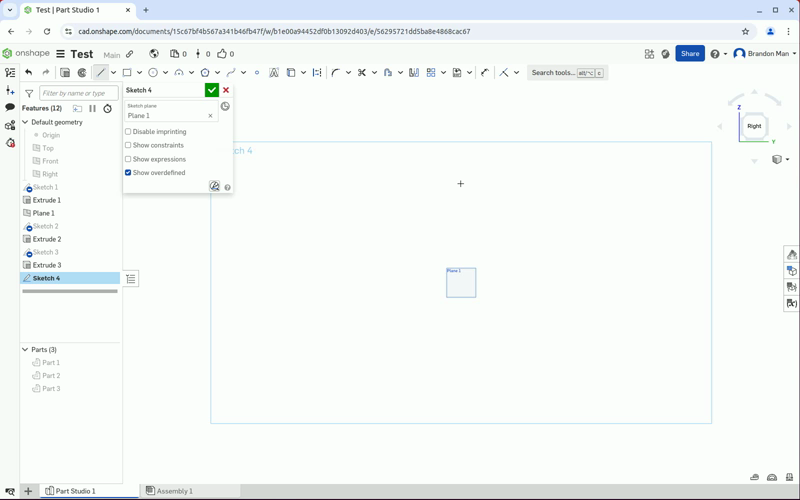
key_up(shift)
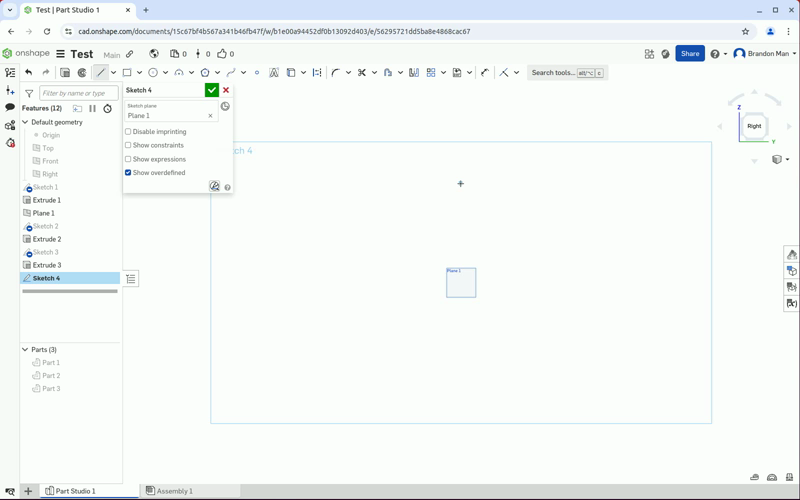
key_down(shift)
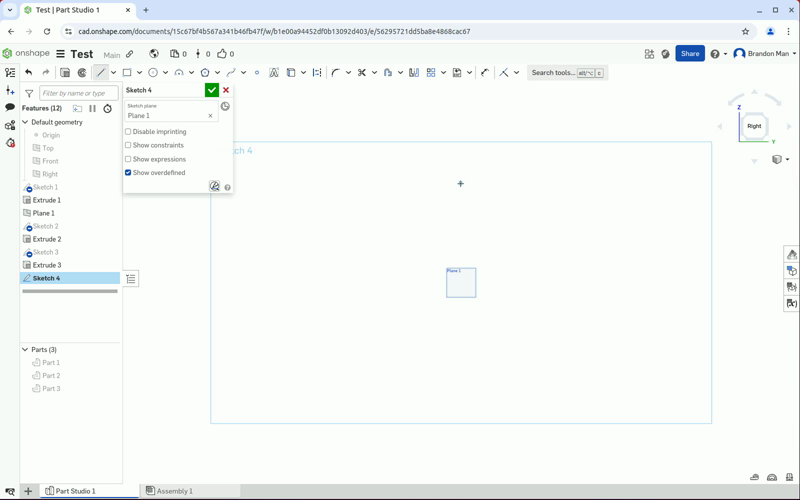
mouse_move(490, 183)
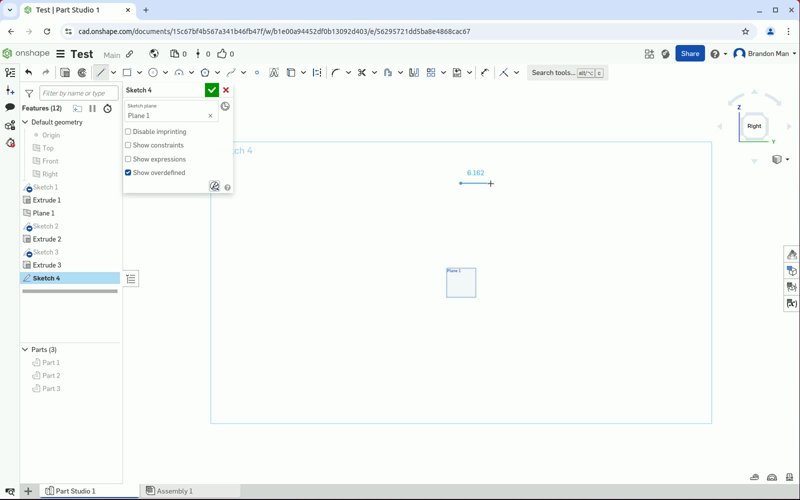
mouse_move(479, 199)
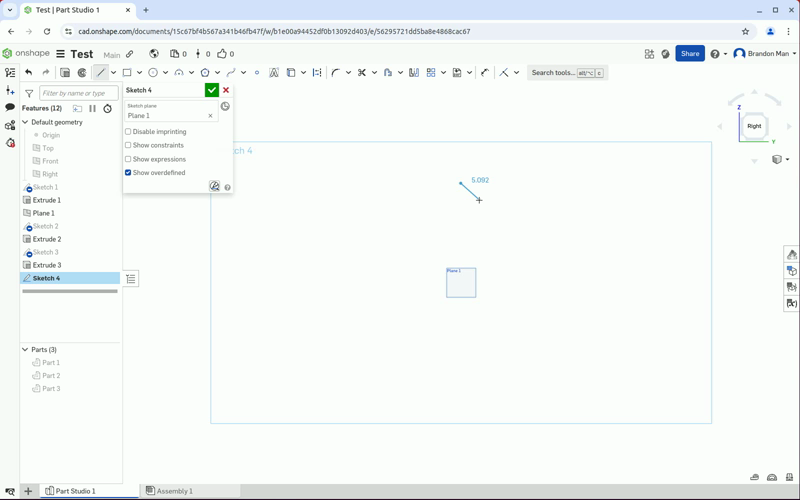
click(479, 199)
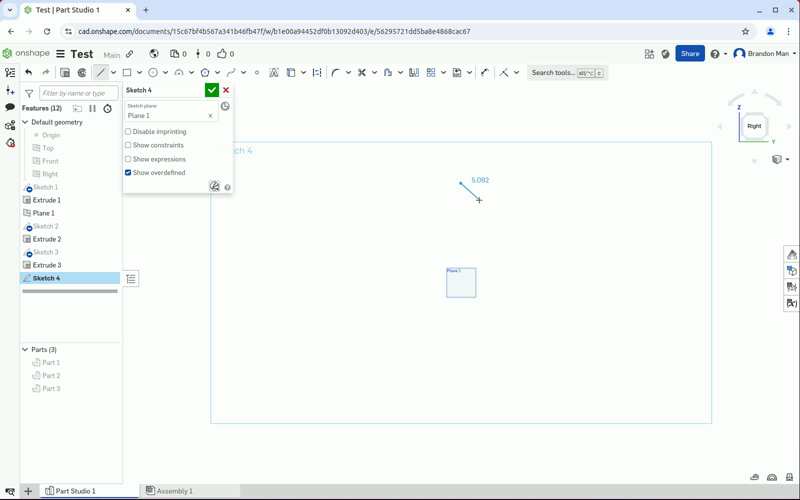
key_up(shift)
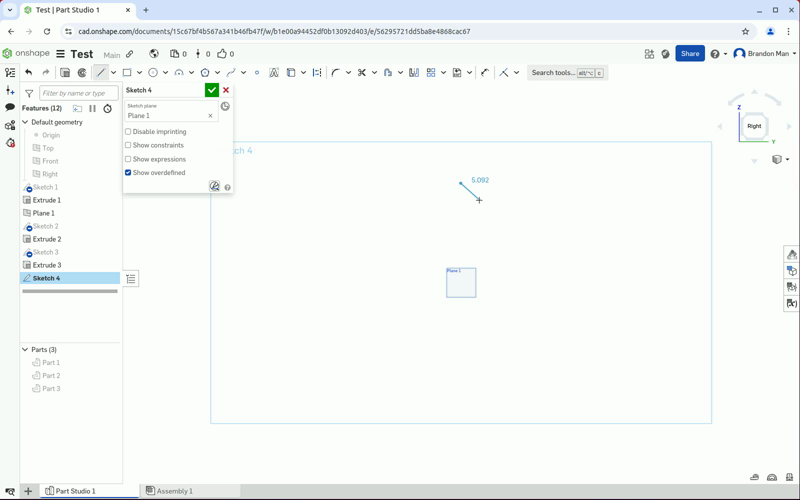
key_down(shift)
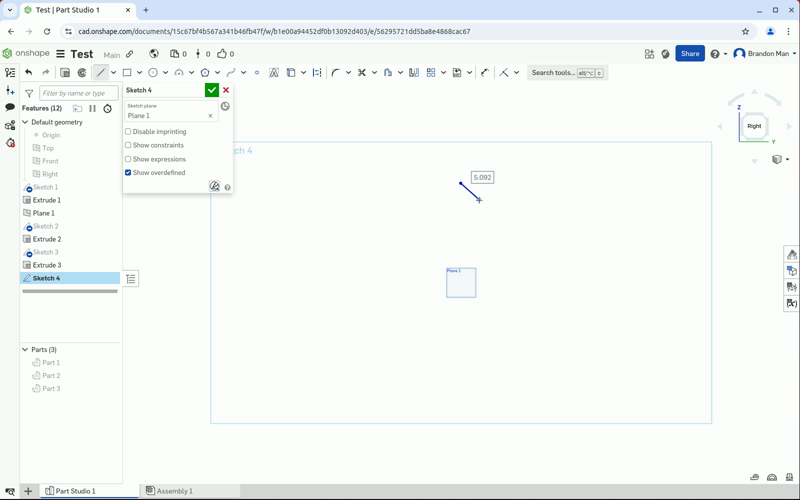
mouse_move(509, 199)
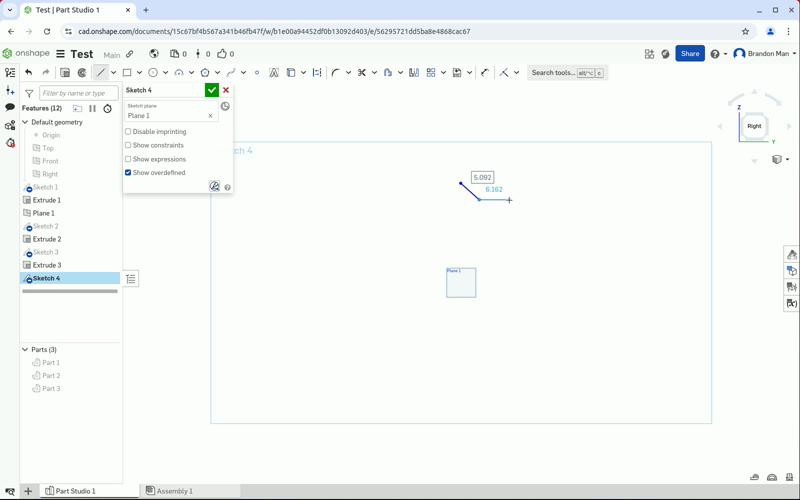
mouse_move(494, 199)
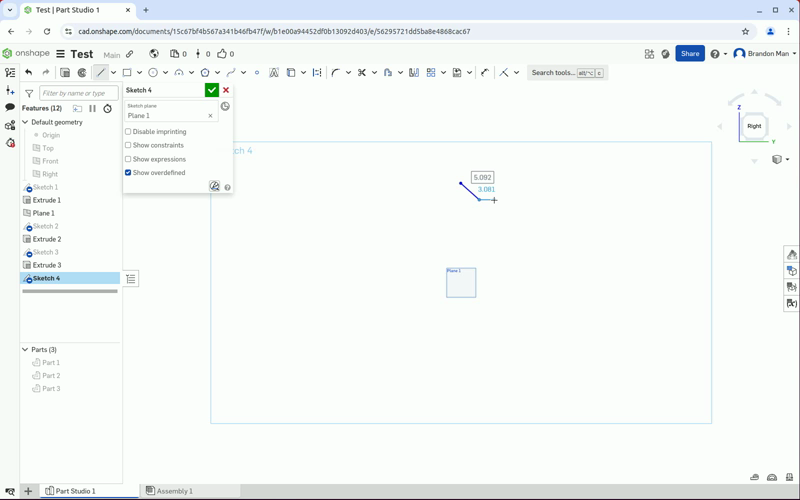
click(494, 199)
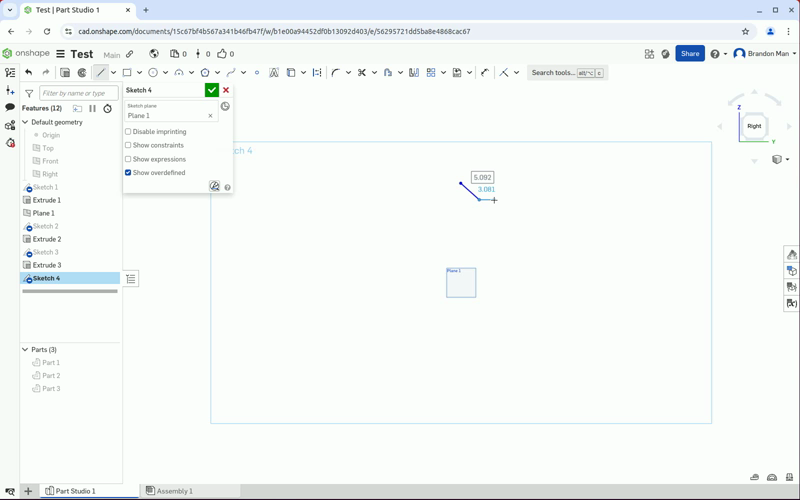
key_up(shift)
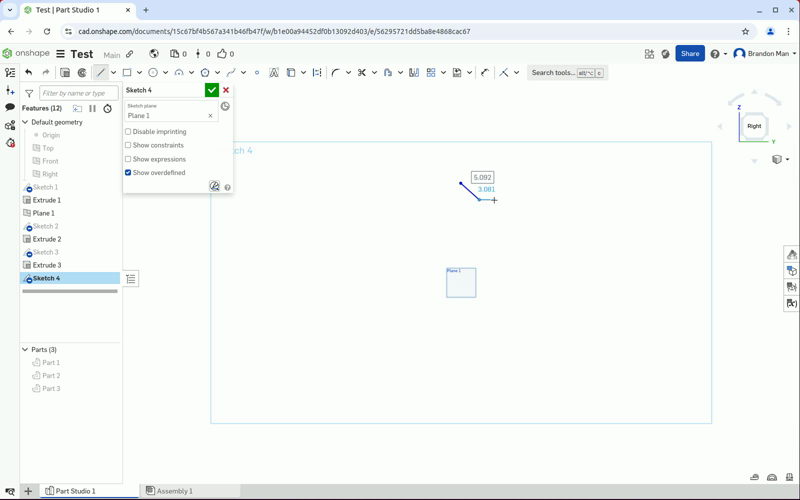
key_down(shift)
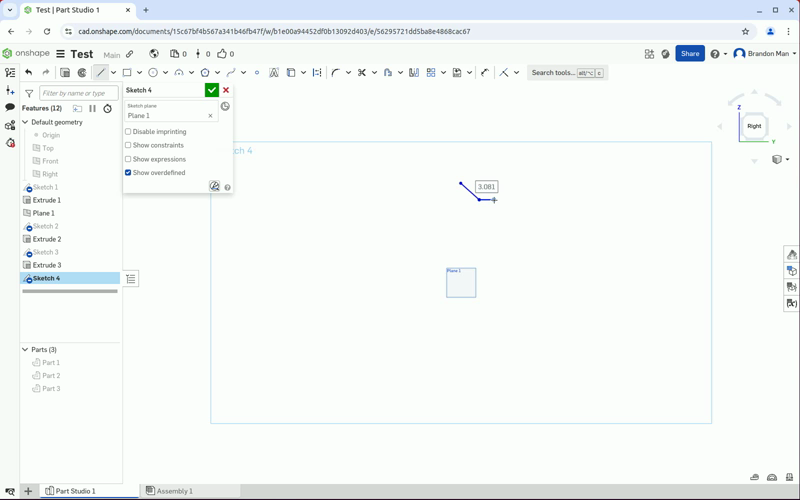
mouse_move(524, 199)
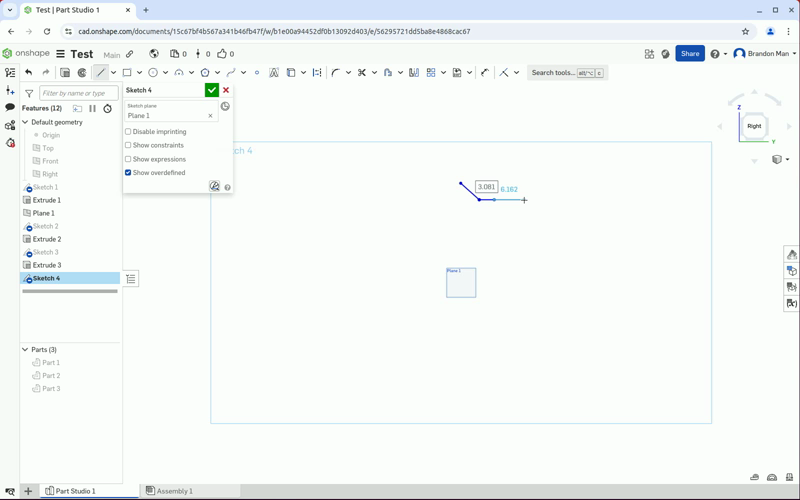
mouse_move(494, 213)
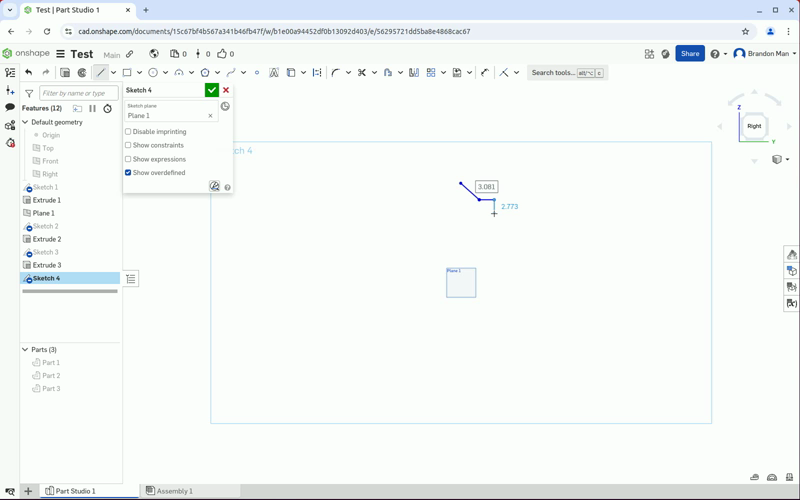
click(494, 213)
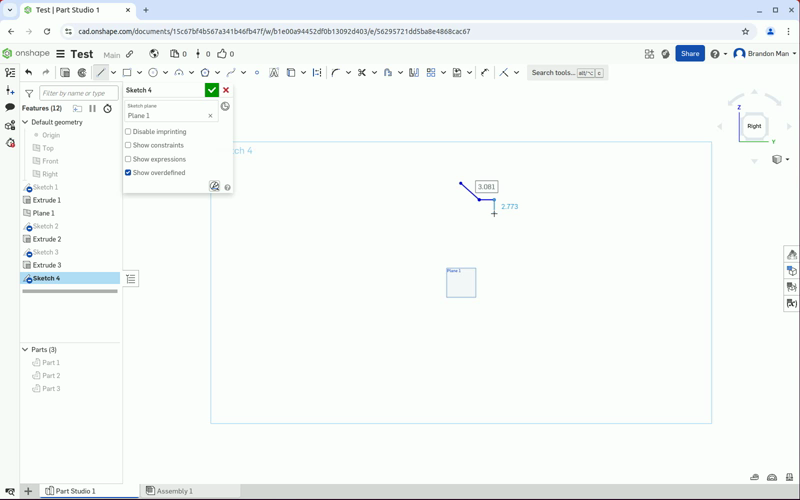
key_up(shift)
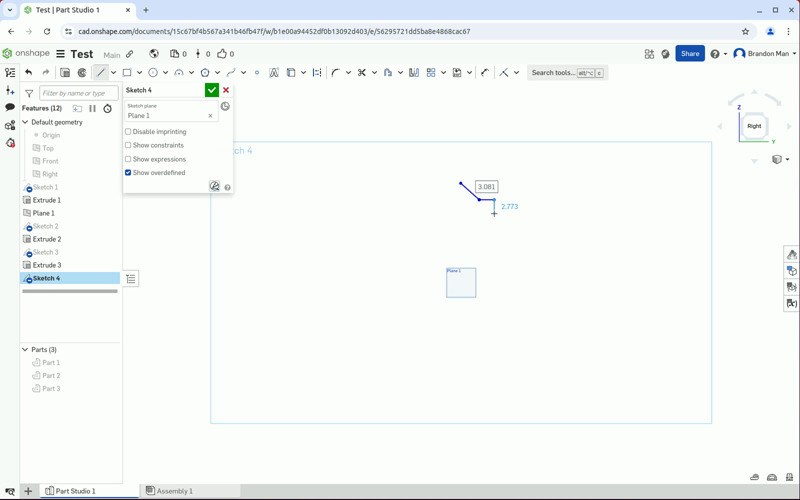
key_down(shift)
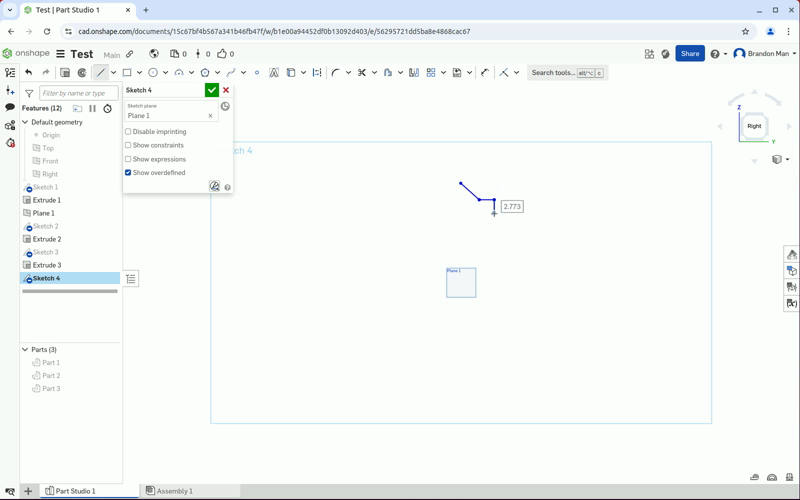
mouse_move(524, 213)
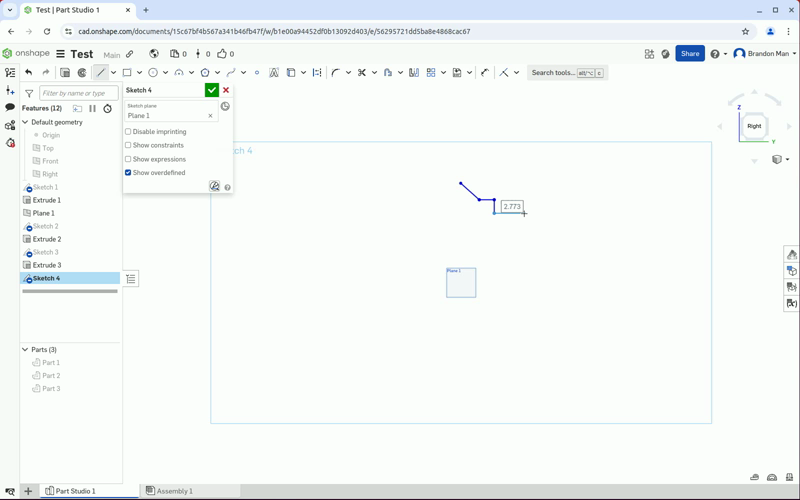
mouse_move(501, 220)
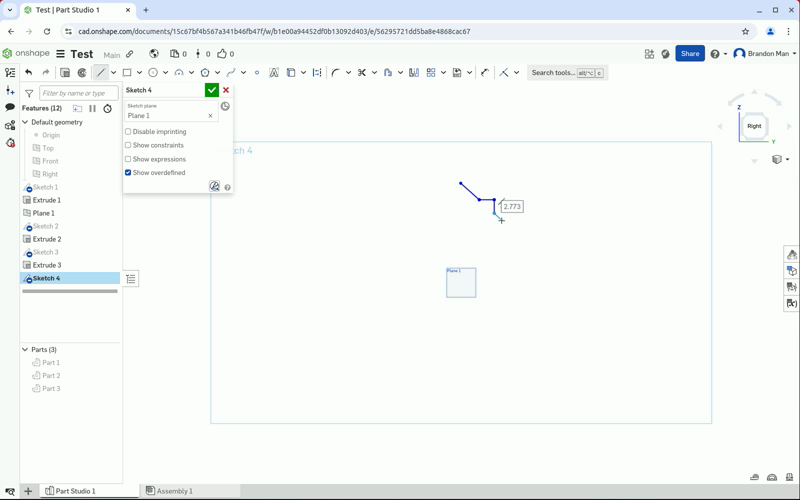
click(501, 220)
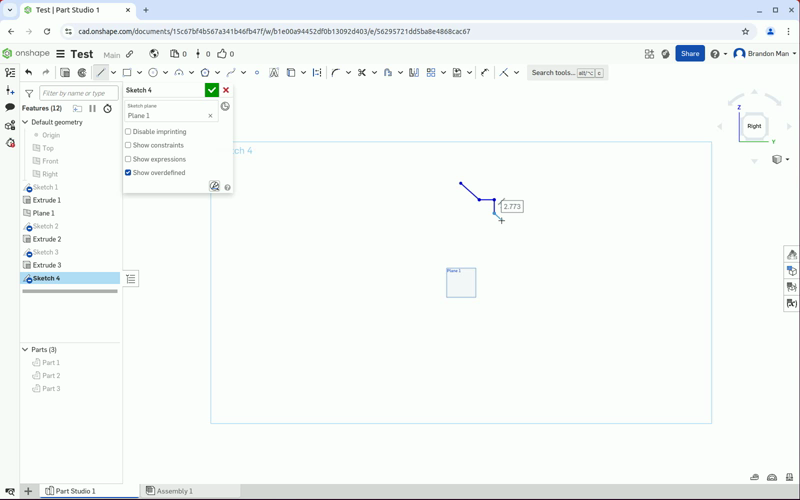
key_up(shift)
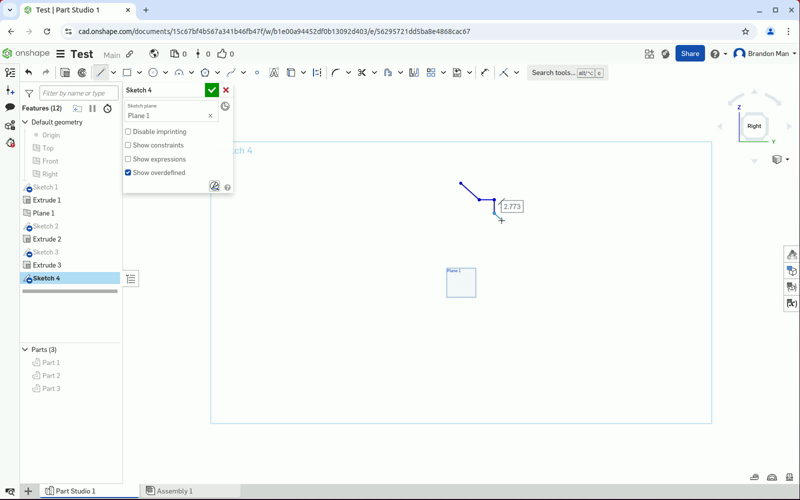
key_down(shift)
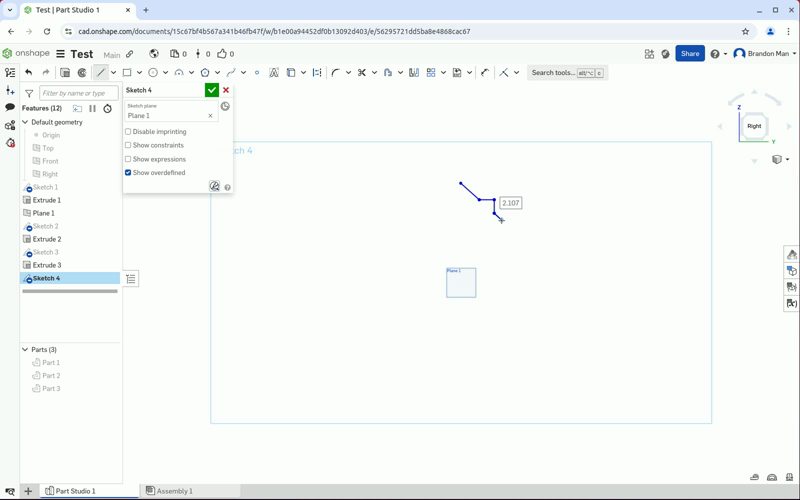
mouse_move(531, 220)
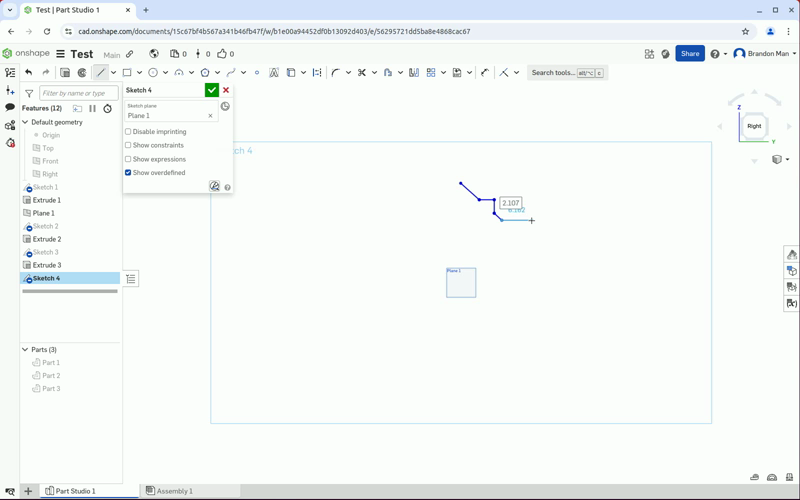
mouse_move(508, 212)
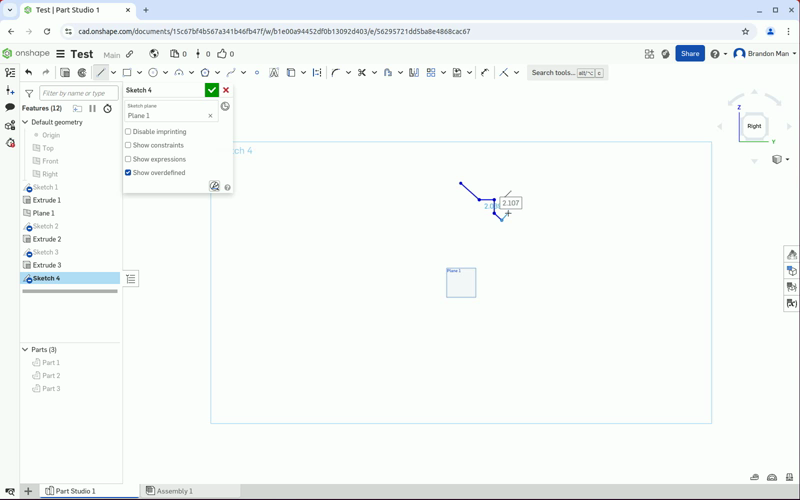
click(508, 212)
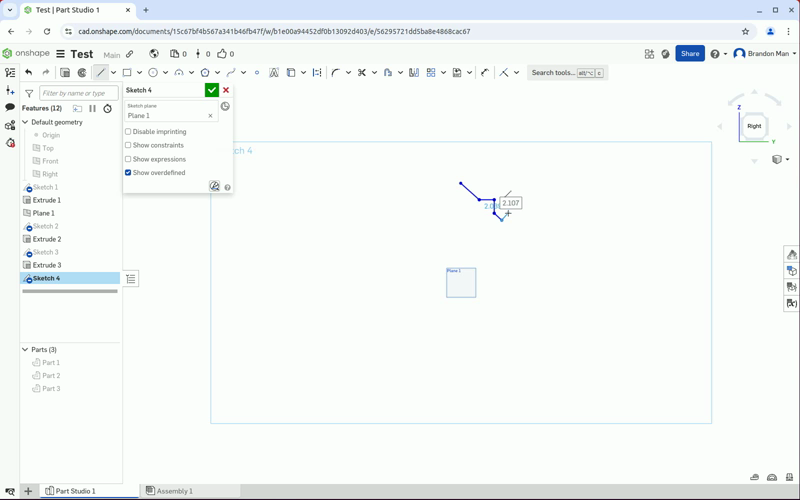
key_up(shift)
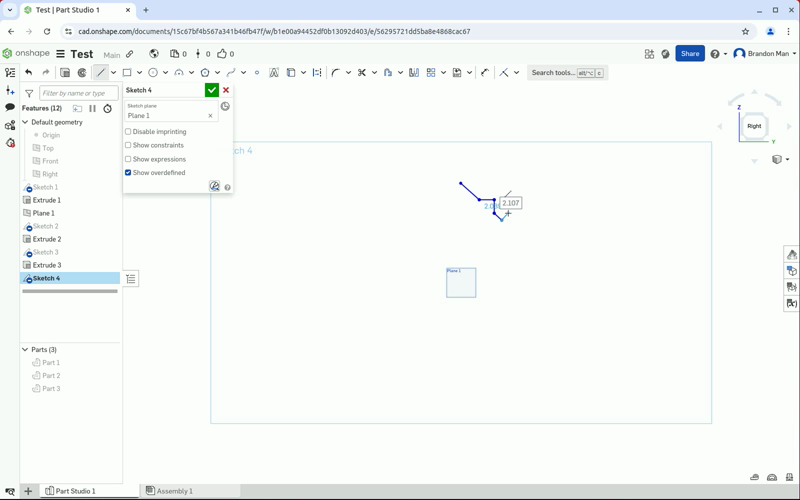
key_down(shift)
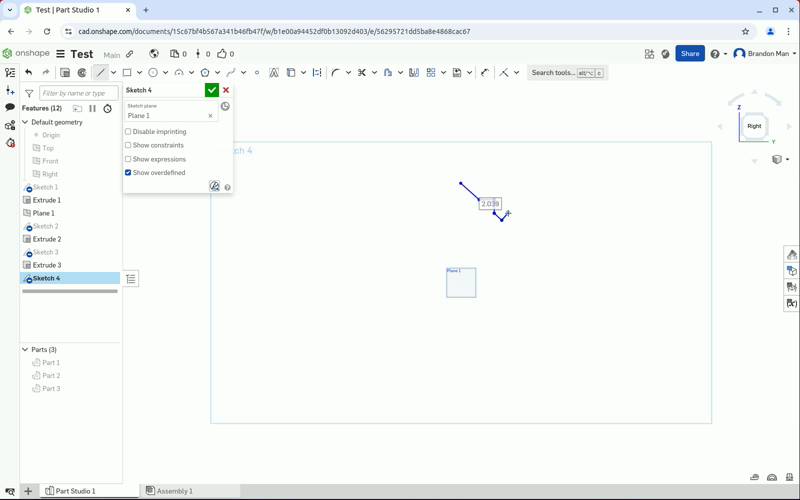
mouse_move(460, 169)
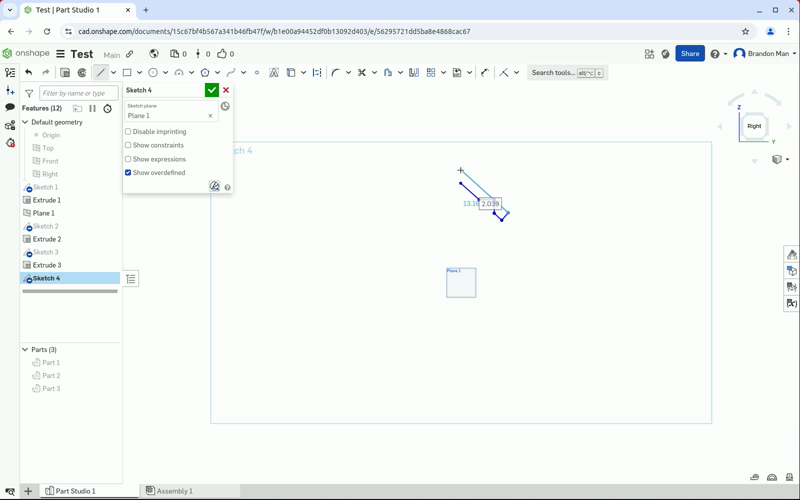
click(460, 169)
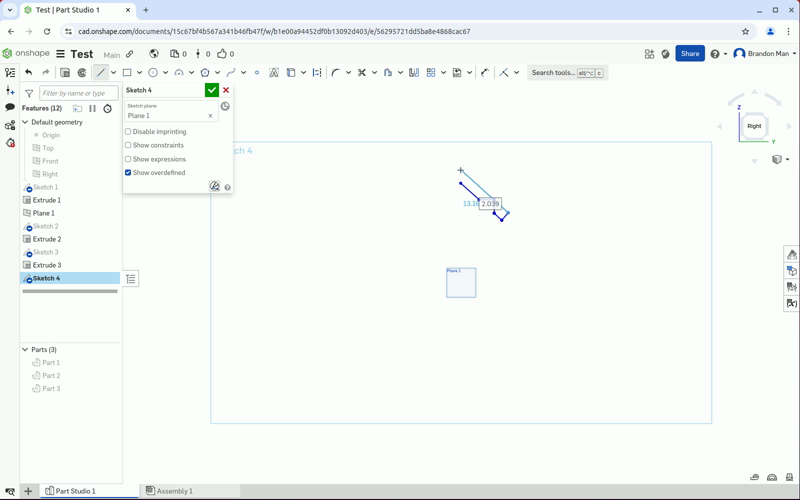
key_up(shift)
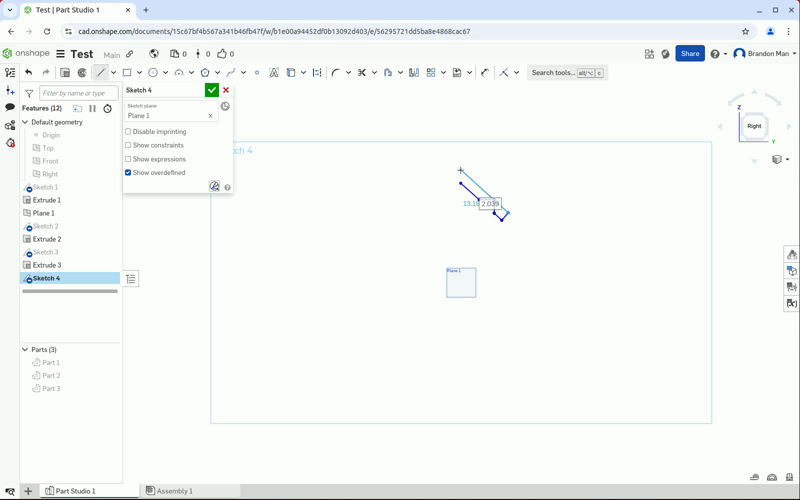
mouse_move(490, 169)
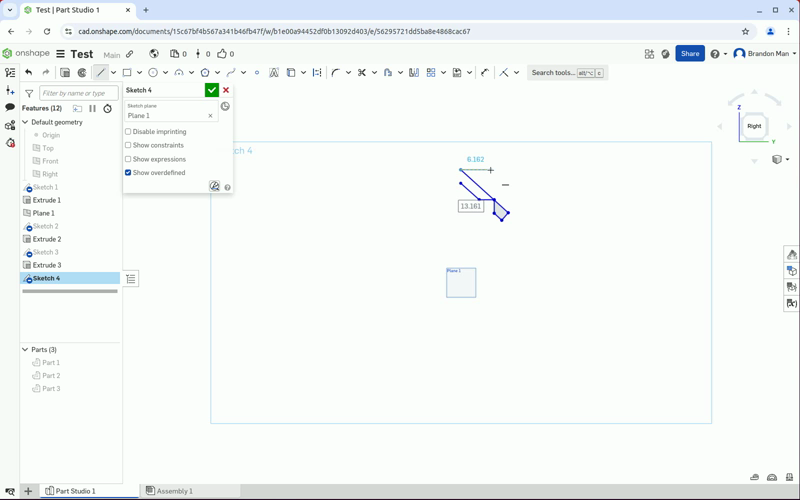
key_down(shift)
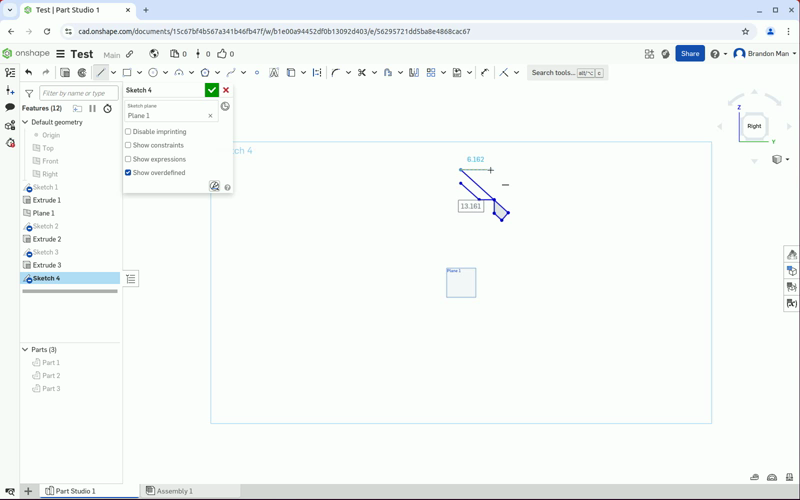
mouse_move(460, 183)
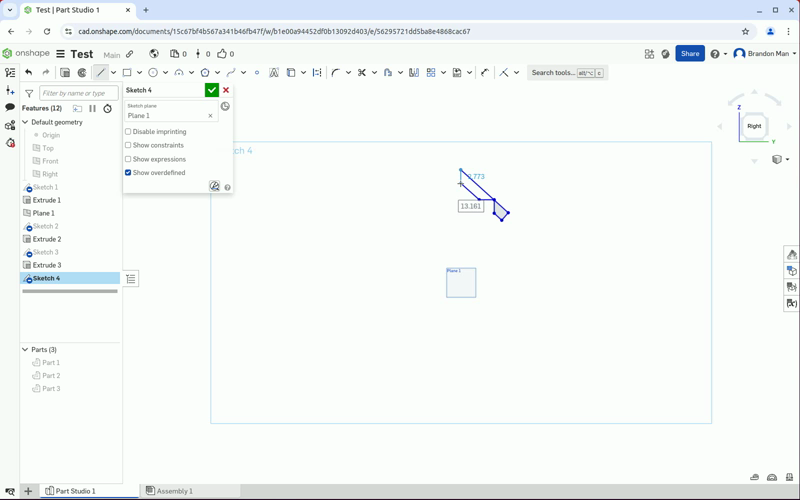
key_up(shift)
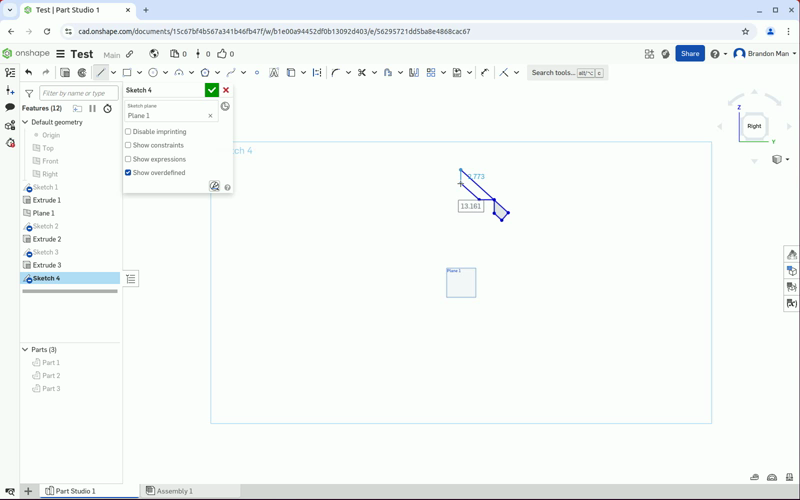
click(460, 183)
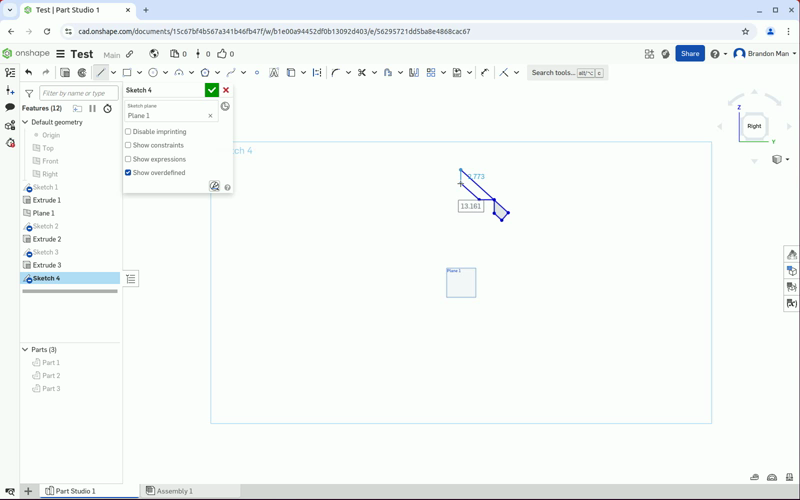
key(esc)
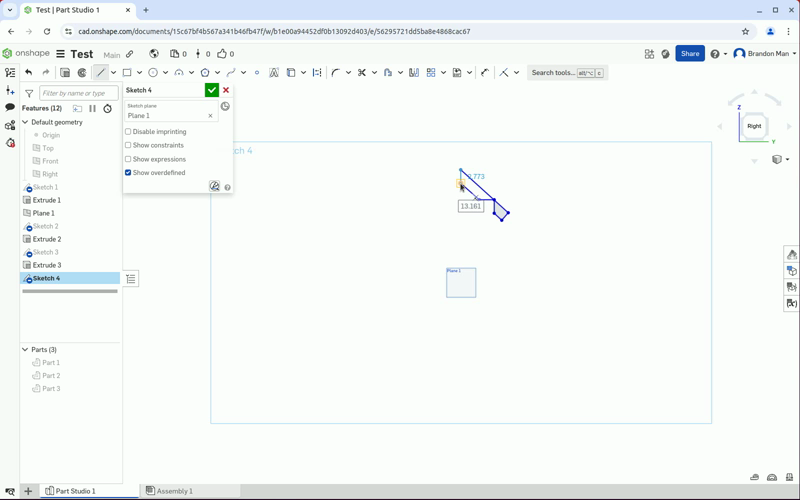
mouse_move(506, 212)
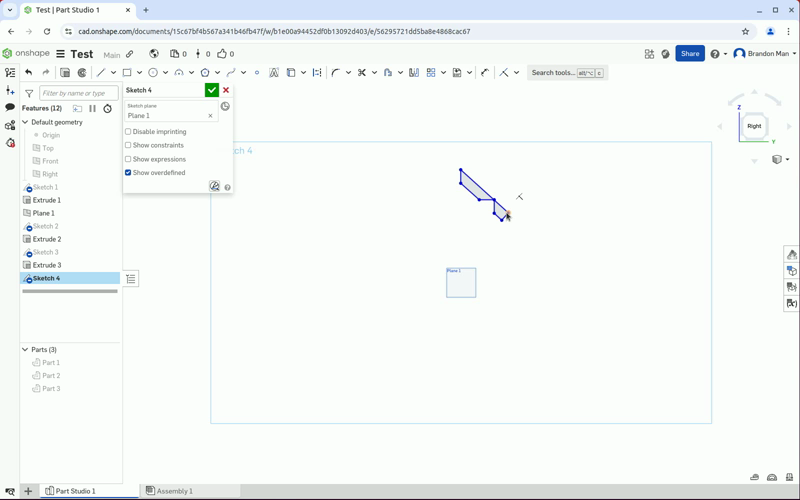
scroll(6)
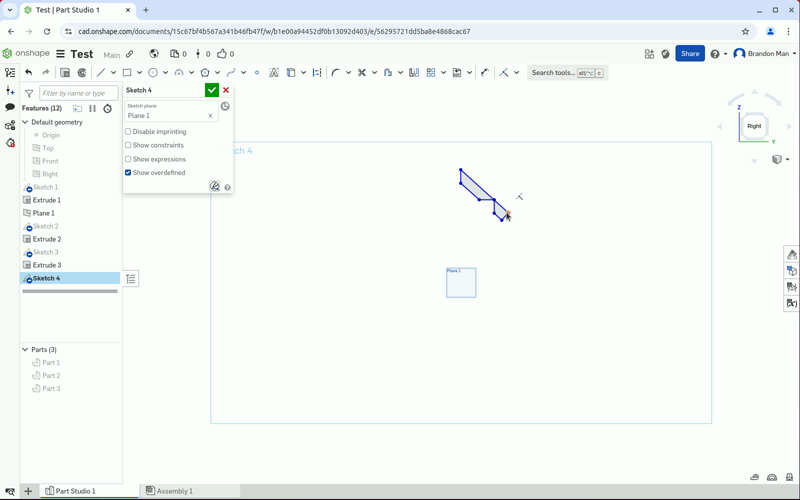
scroll(6)
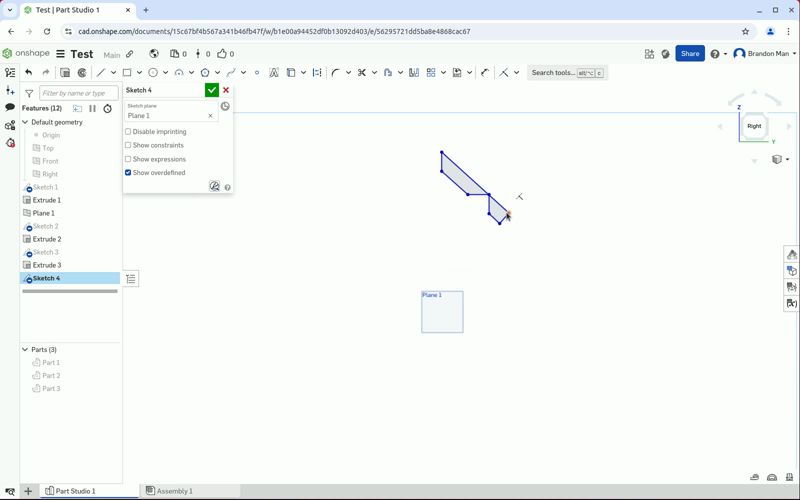
scroll(6)
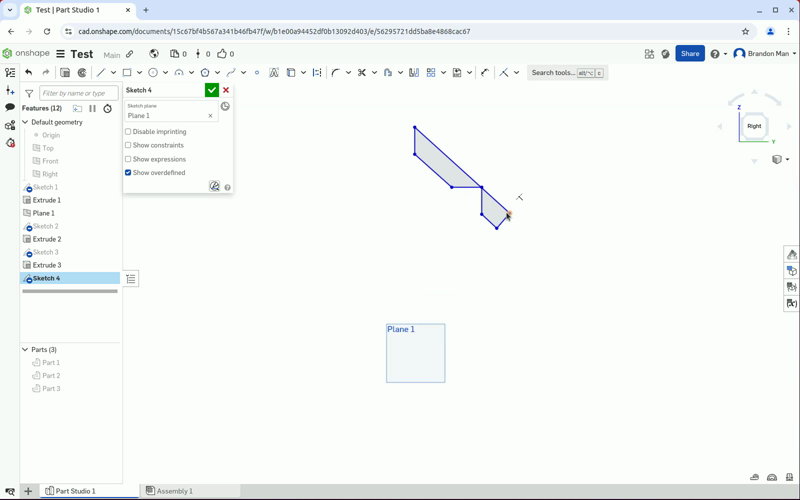
scroll(6)
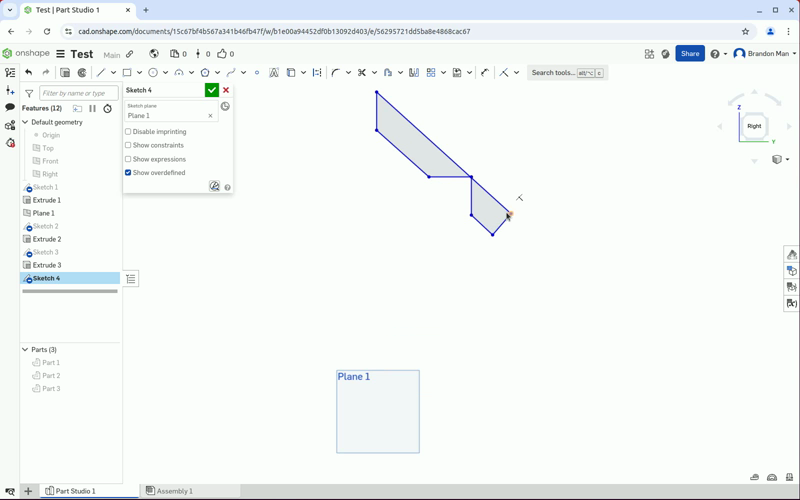
scroll(6)
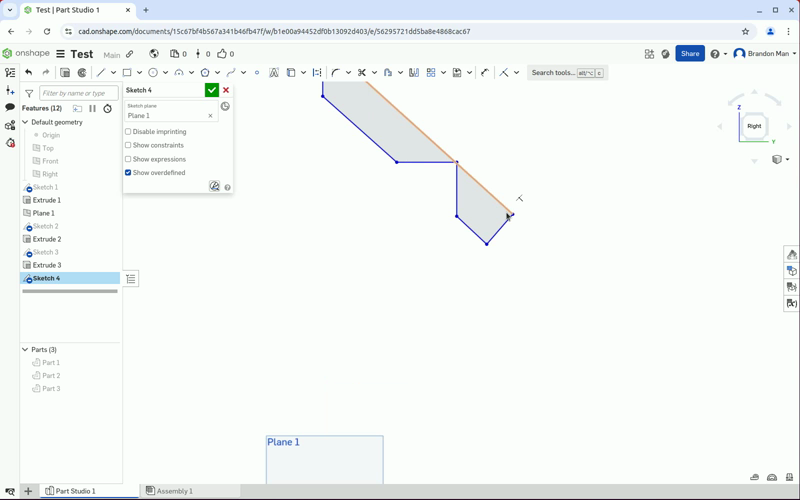
scroll(6)
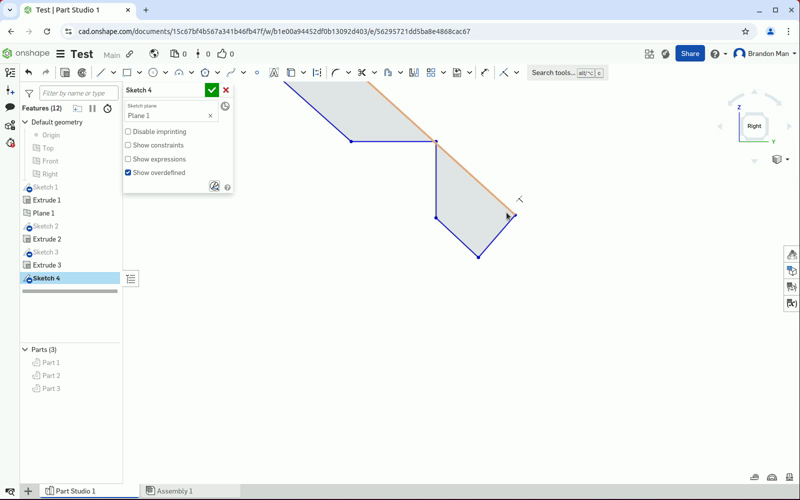
scroll(6)
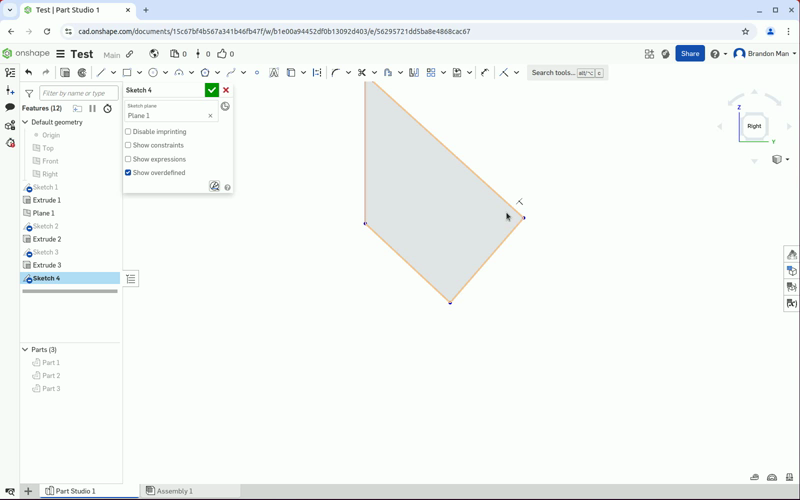
click(506, 212)
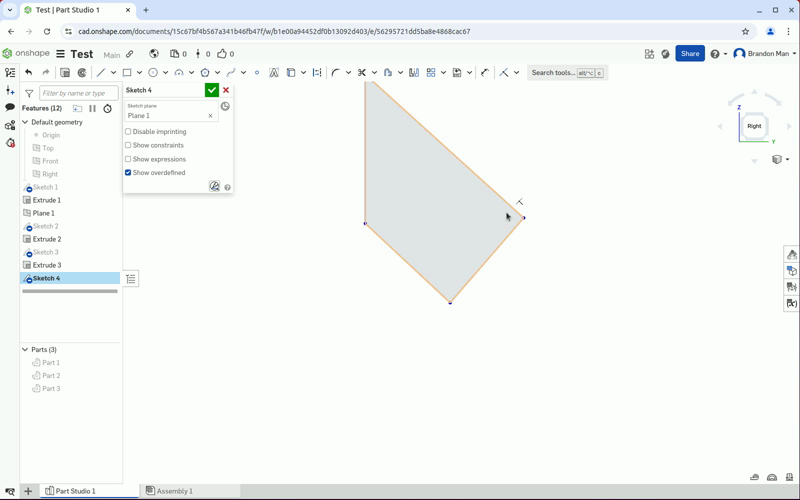
scroll(-6)
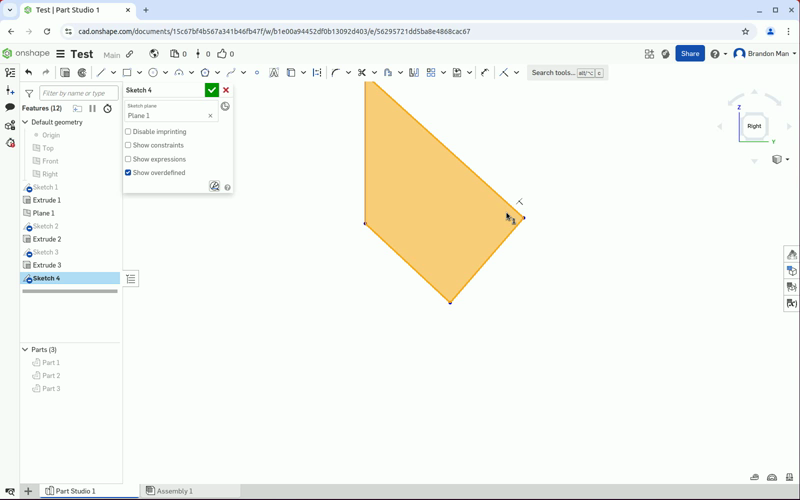
scroll(-6)
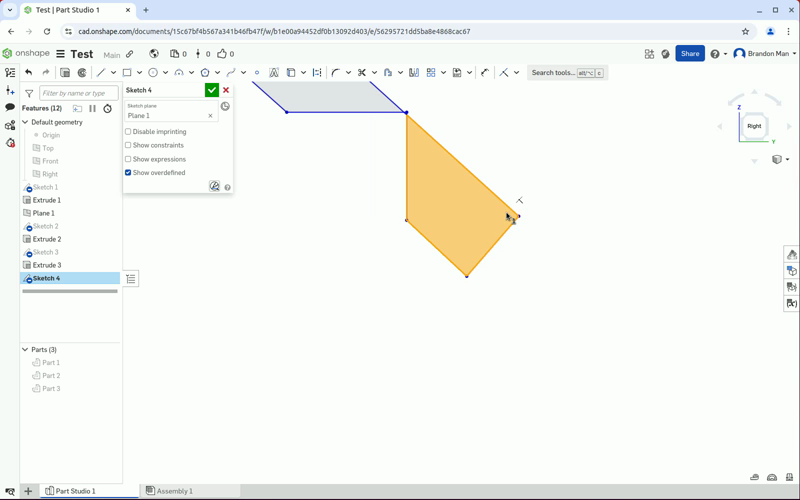
scroll(-6)
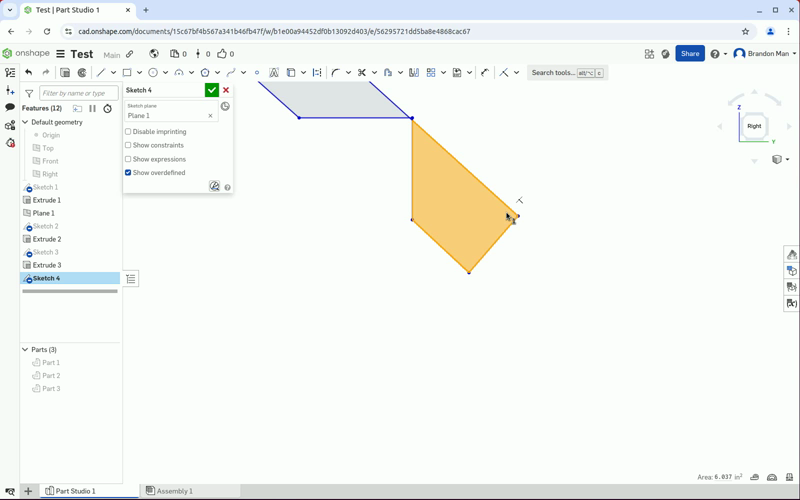
scroll(-6)
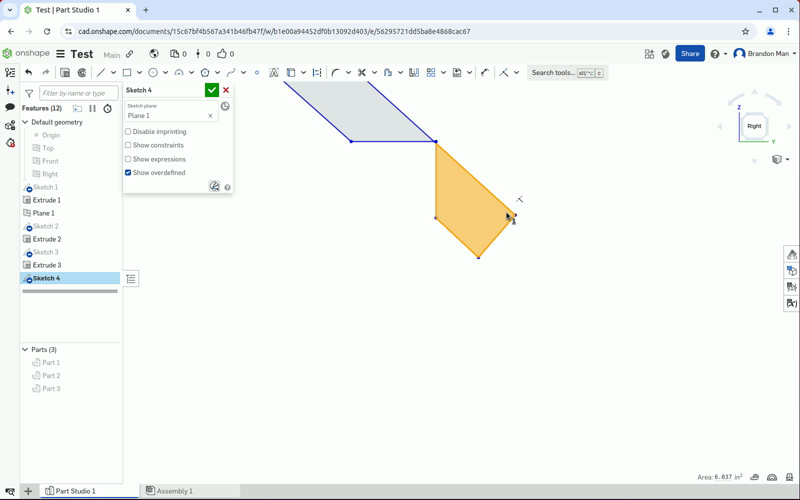
scroll(-6)
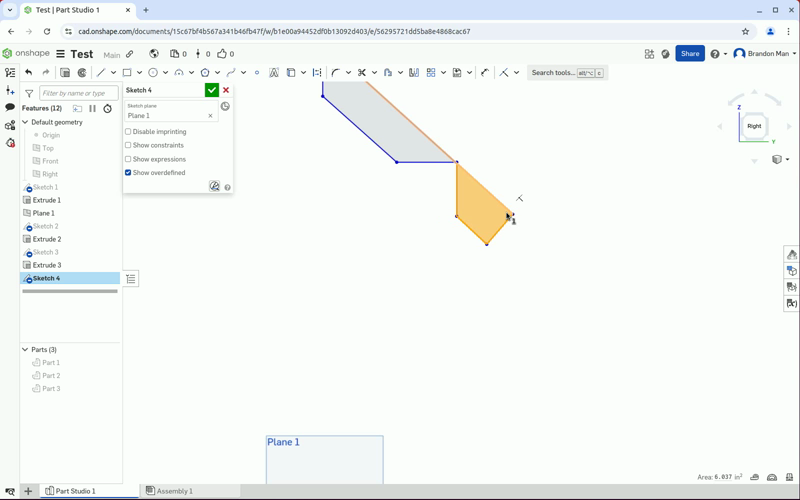
scroll(-6)
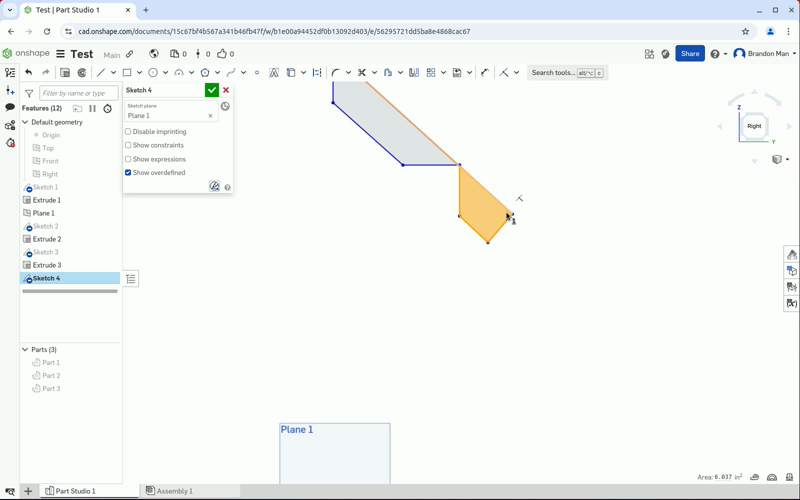
scroll(-6)
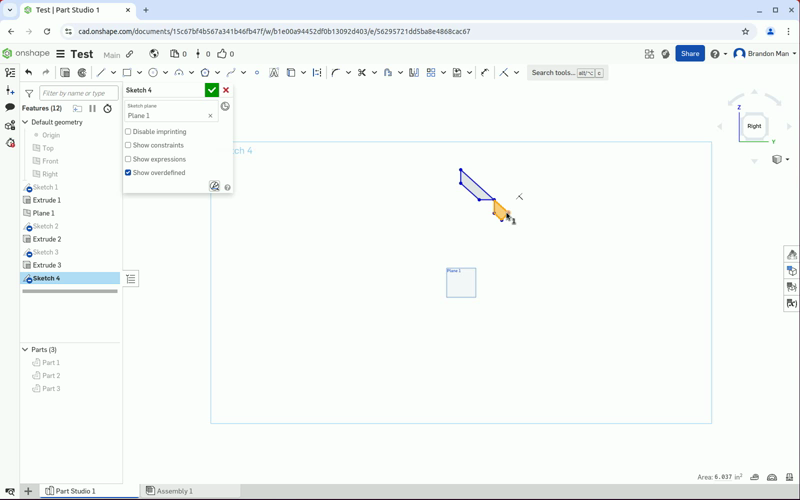
mouse_move(73, 352)
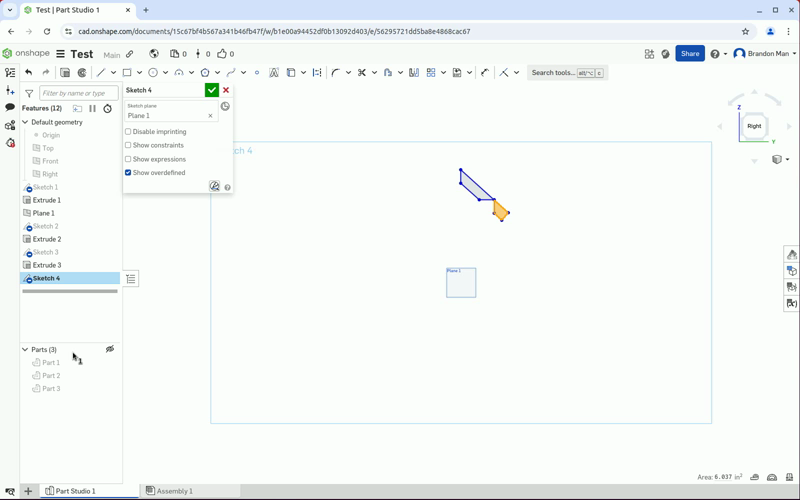
key(shift+y)
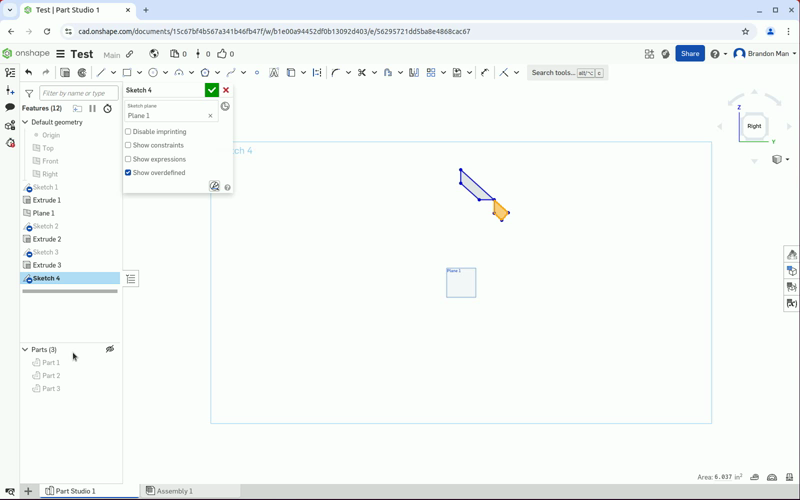
key(shift+e)
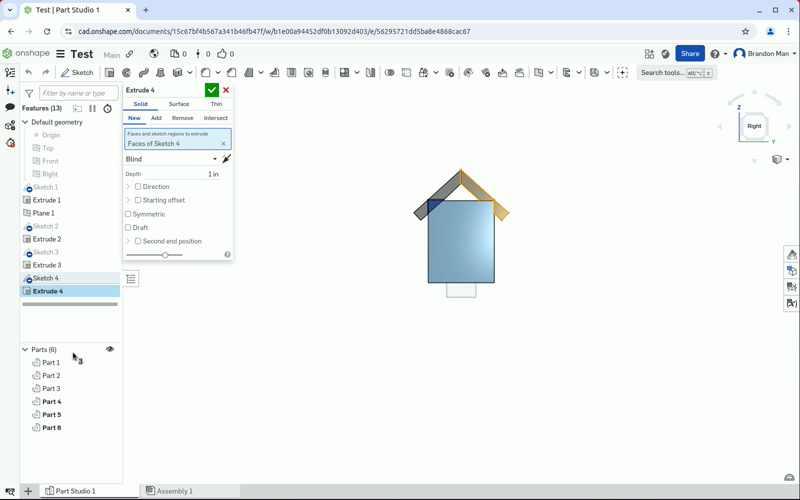
mouse_move(143, 106)
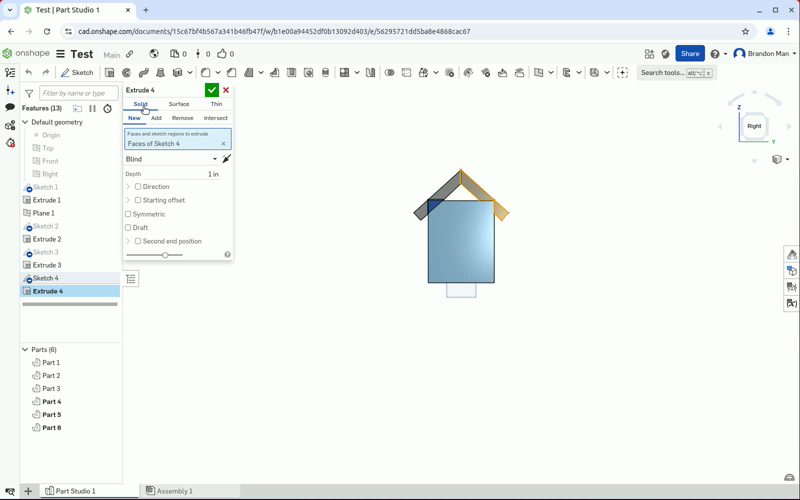
click(143, 106)
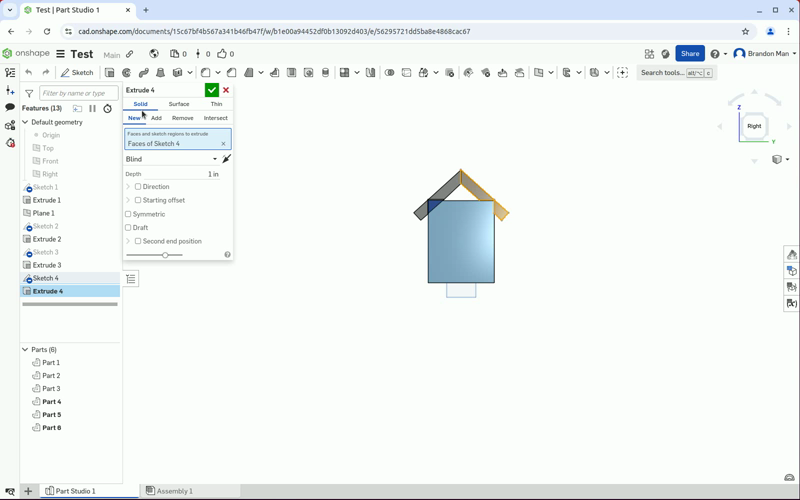
mouse_move(137, 120)
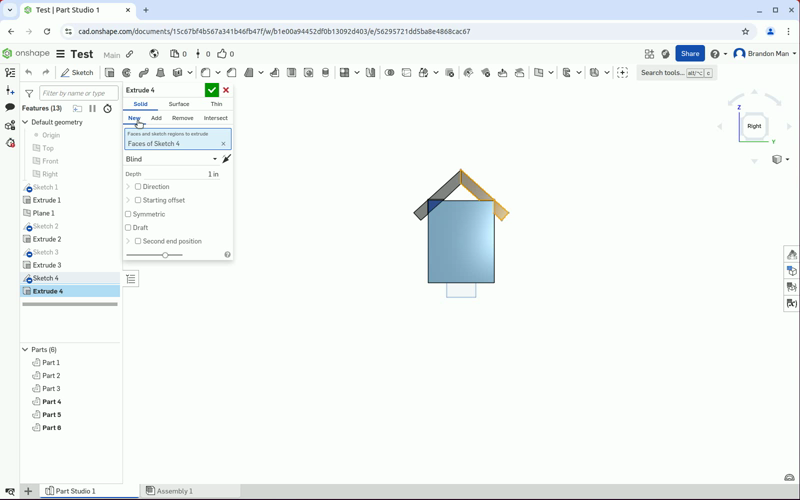
click(137, 120)
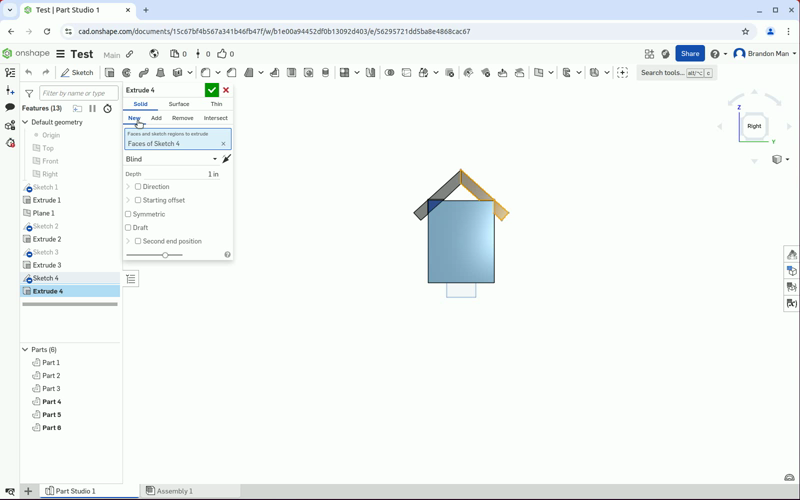
key(tab, 4)
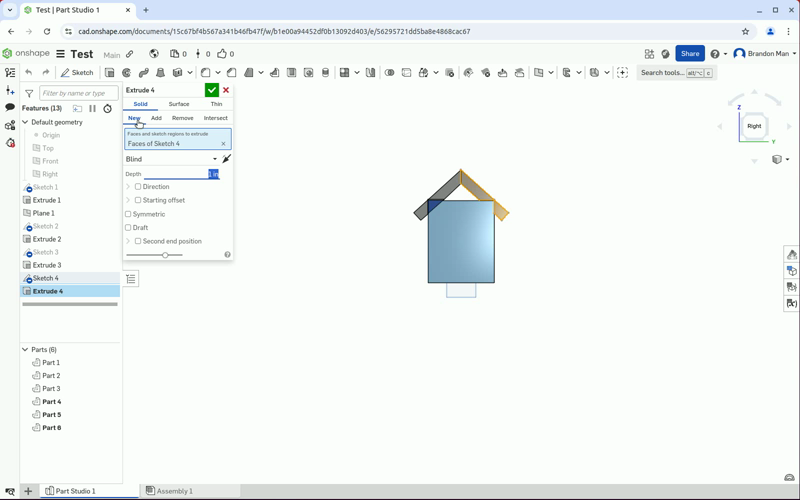
text(3.37)
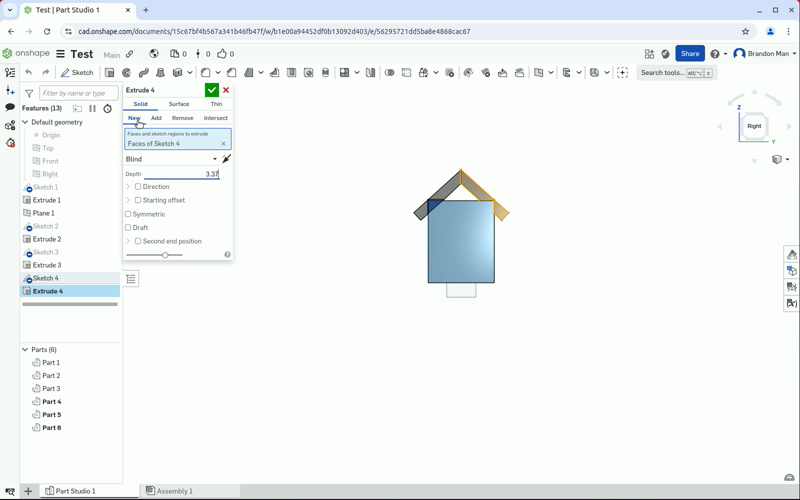
key(enter)
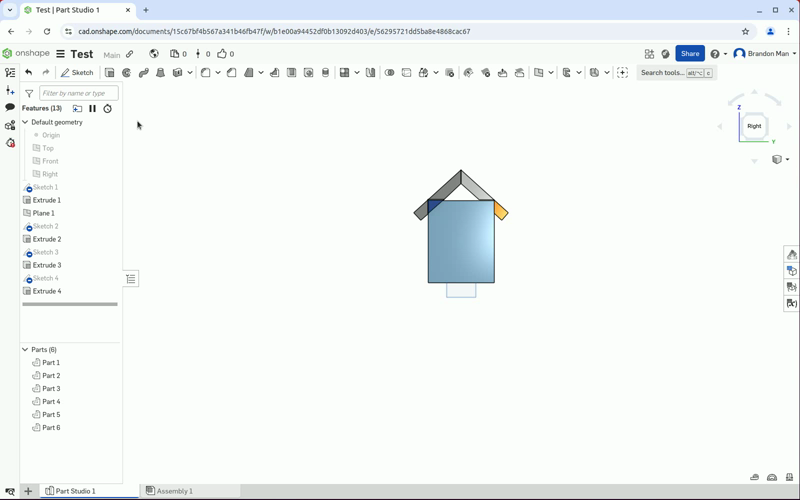
key(shift+h)
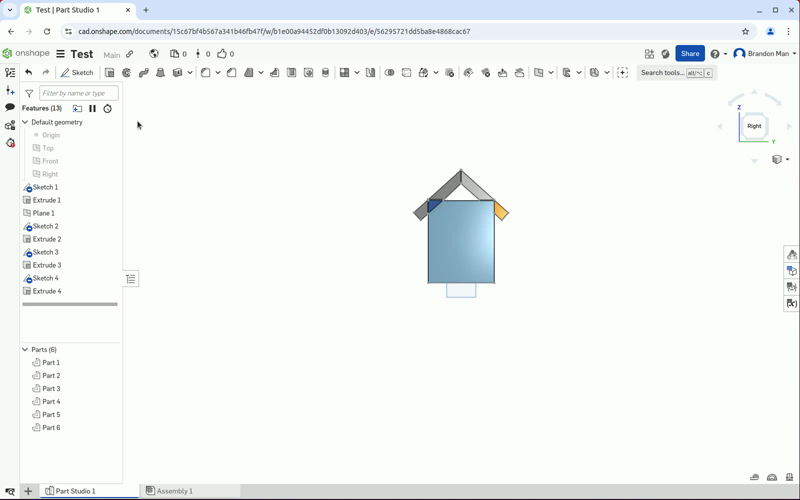
key(shift+h)
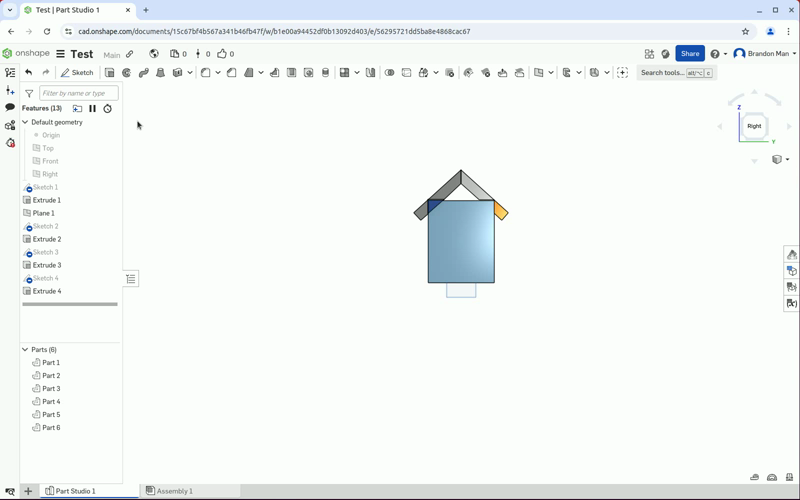
mouse_move(73, 189)
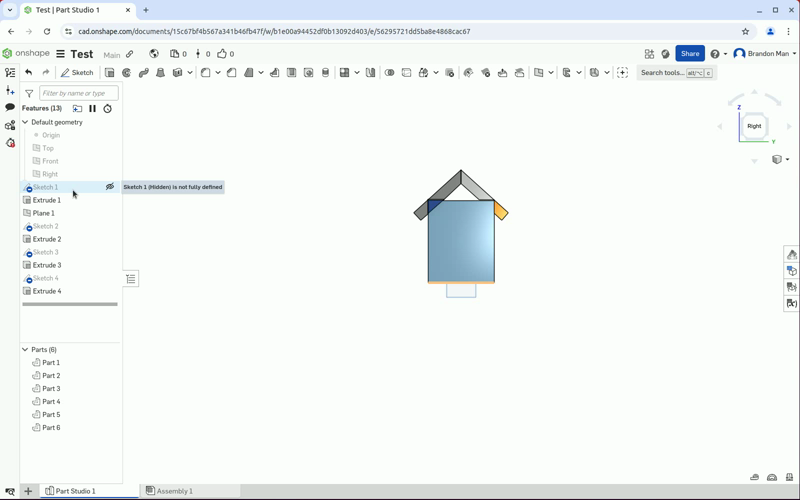
click(73, 189)
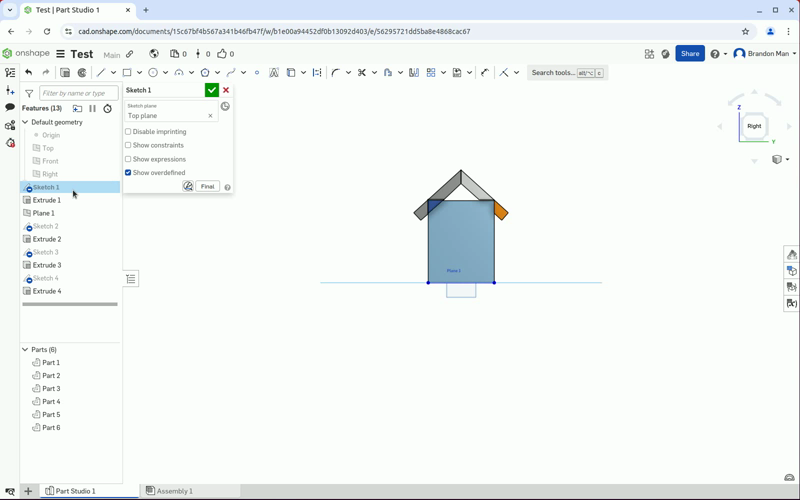
mouse_move(229, 92)
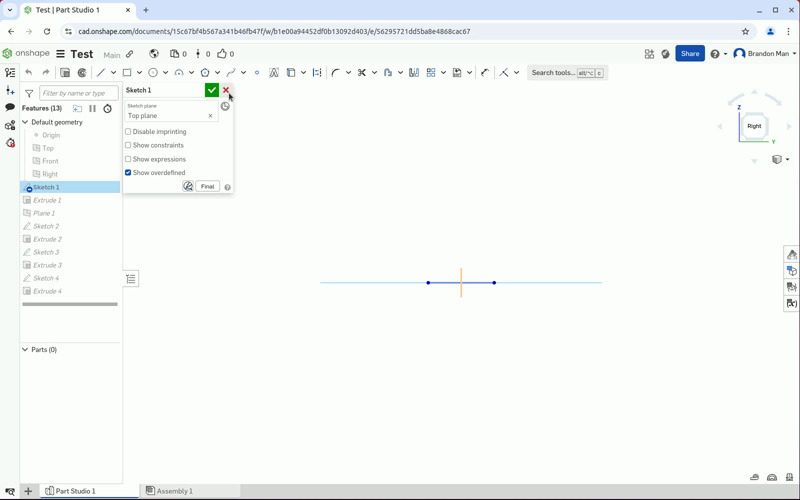
click(229, 92)
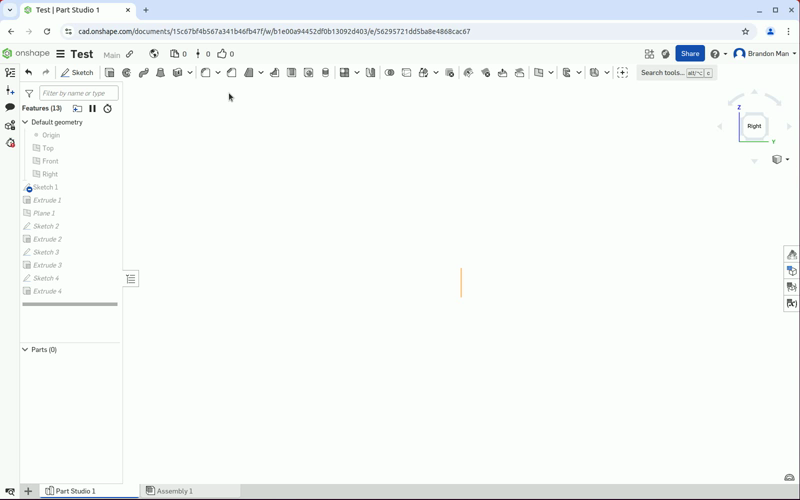
key(shift+s)
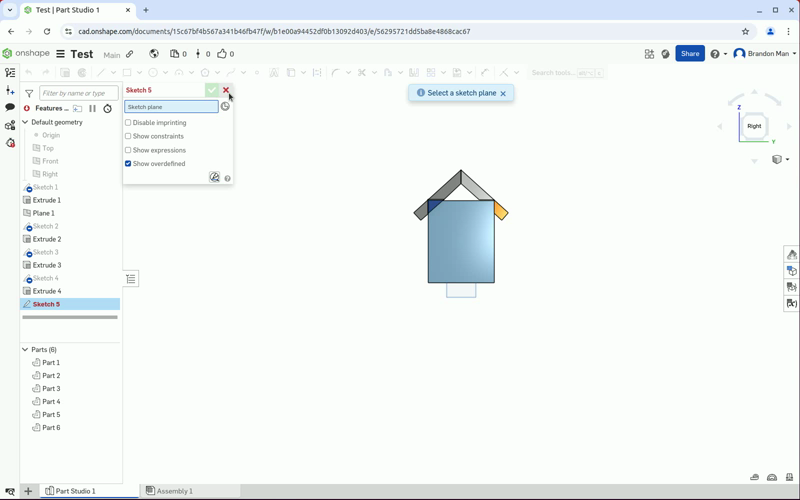
mouse_move(73, 215)
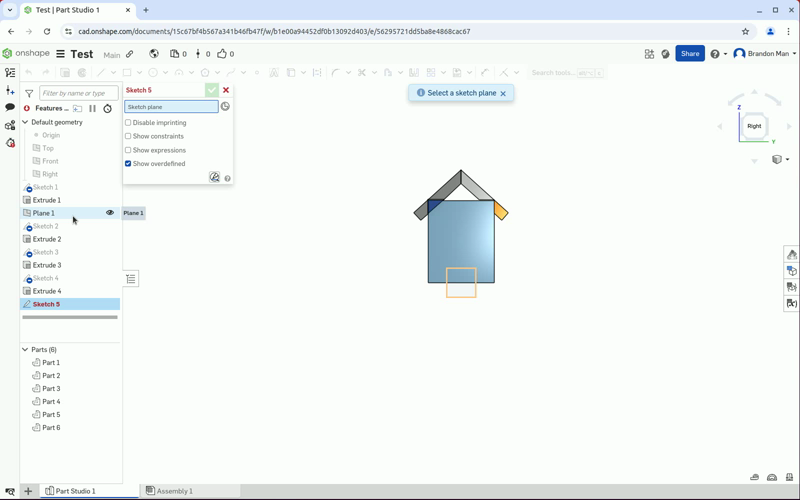
click(73, 215)
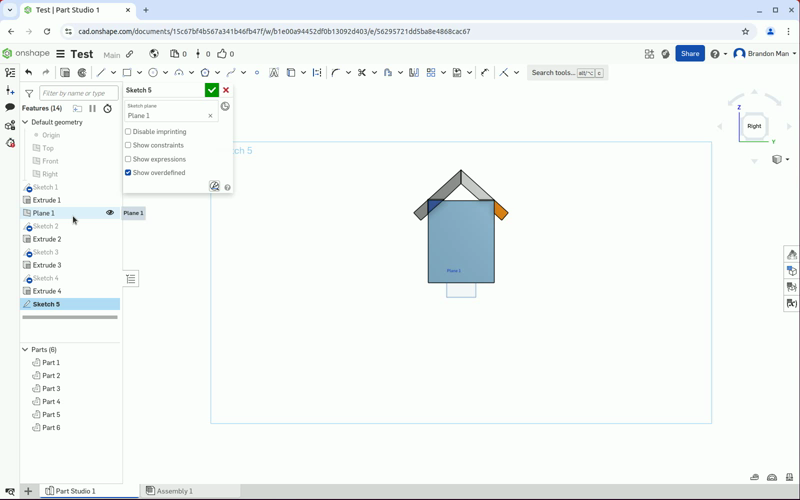
mouse_move(73, 352)
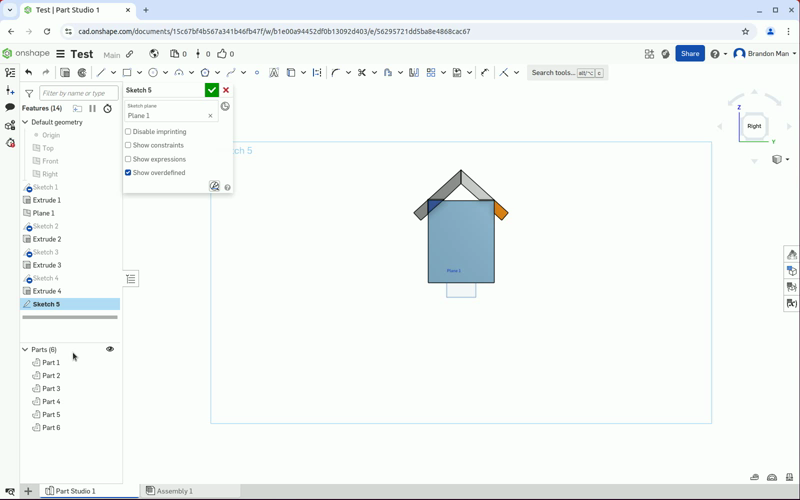
key(y)
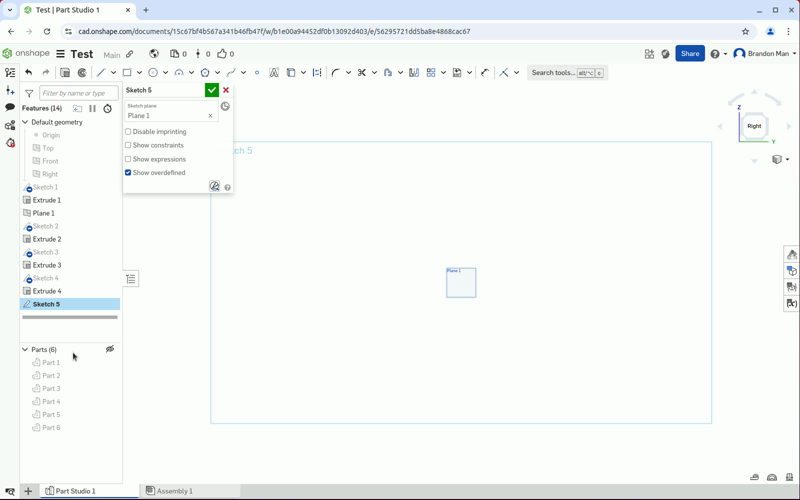
key(l)
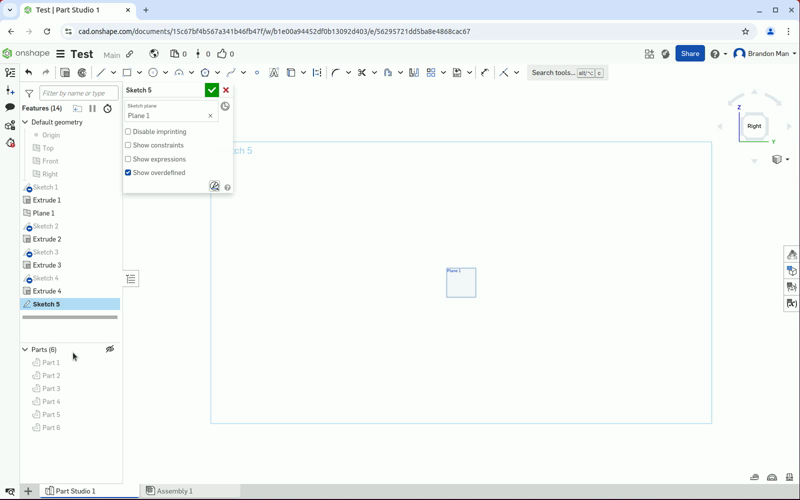
key_down(shift)
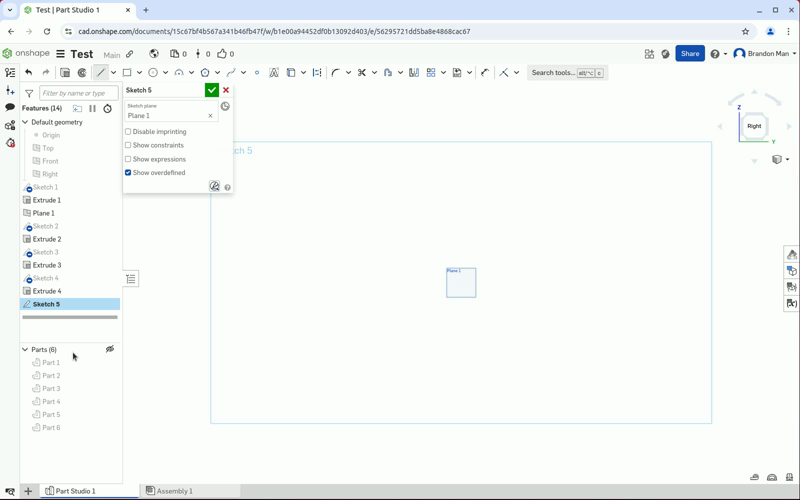
mouse_move(479, 200)
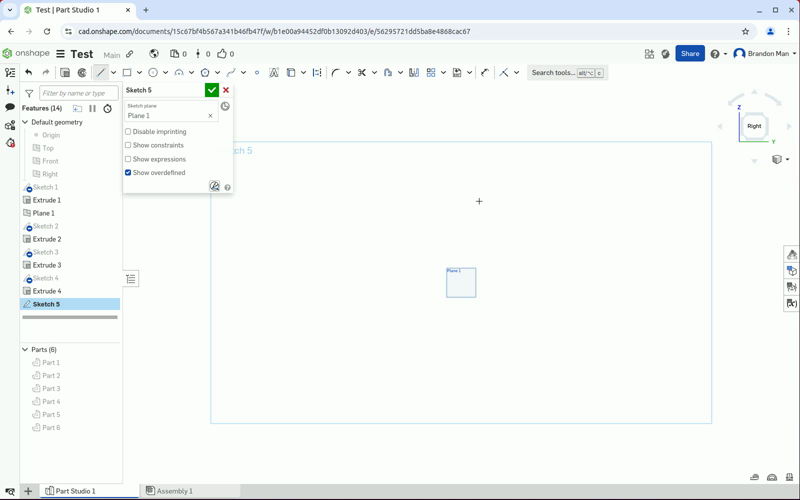
click(479, 200)
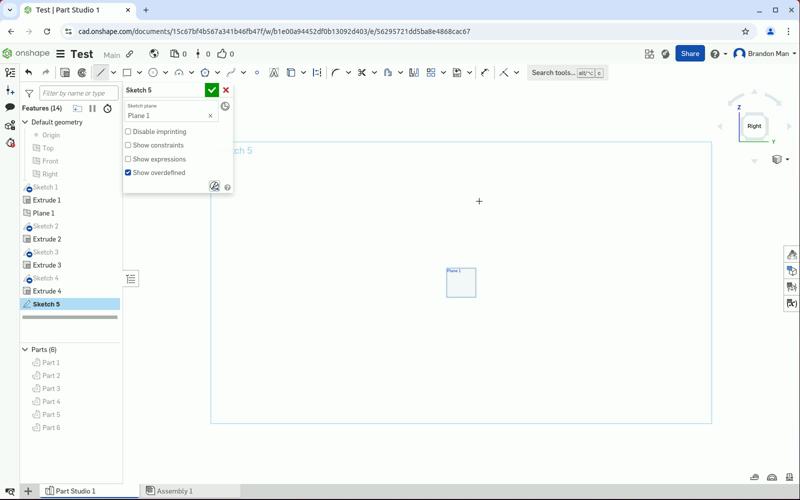
key_up(shift)
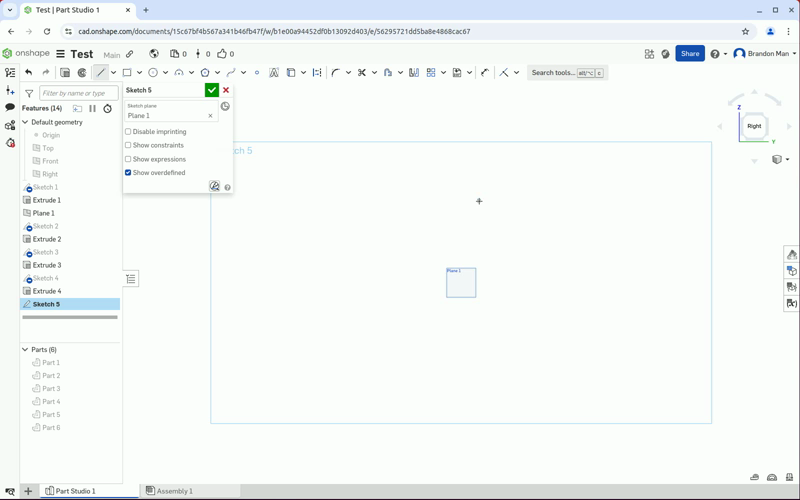
key_down(shift)
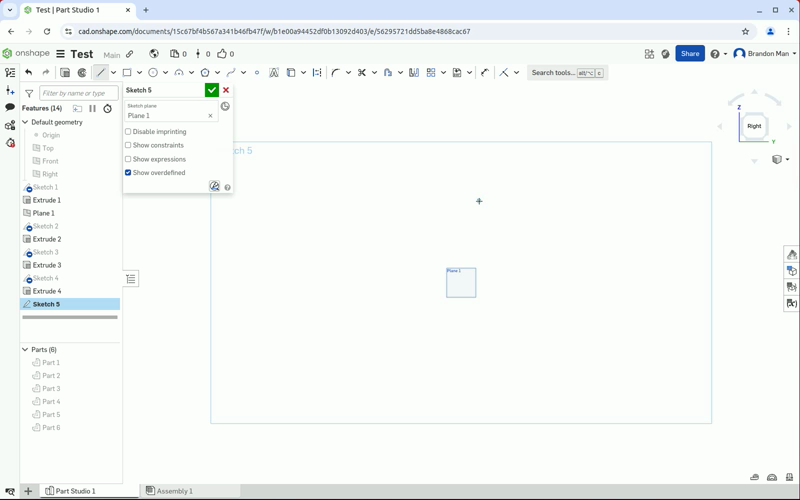
mouse_move(509, 200)
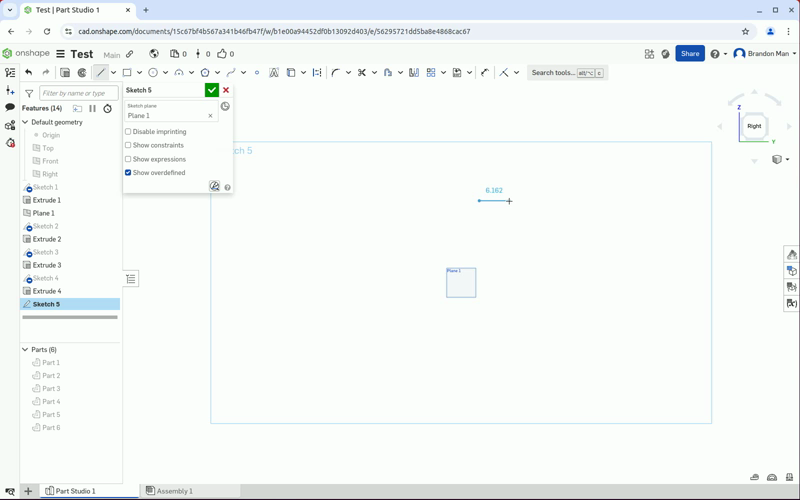
mouse_move(495, 215)
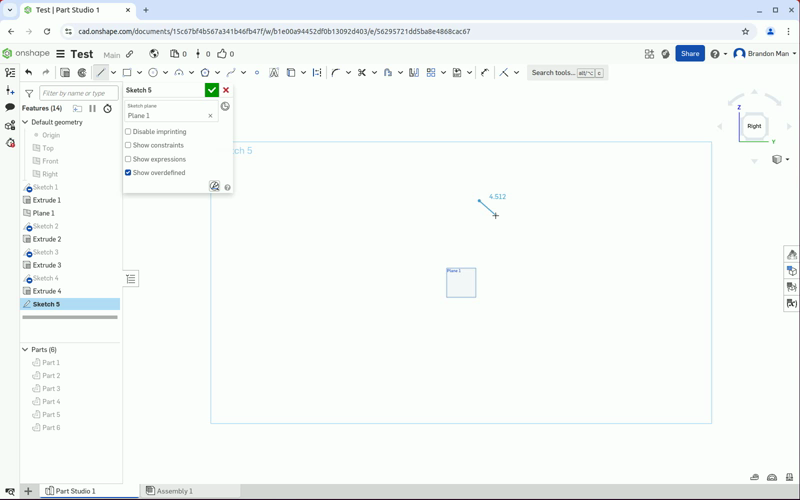
click(495, 215)
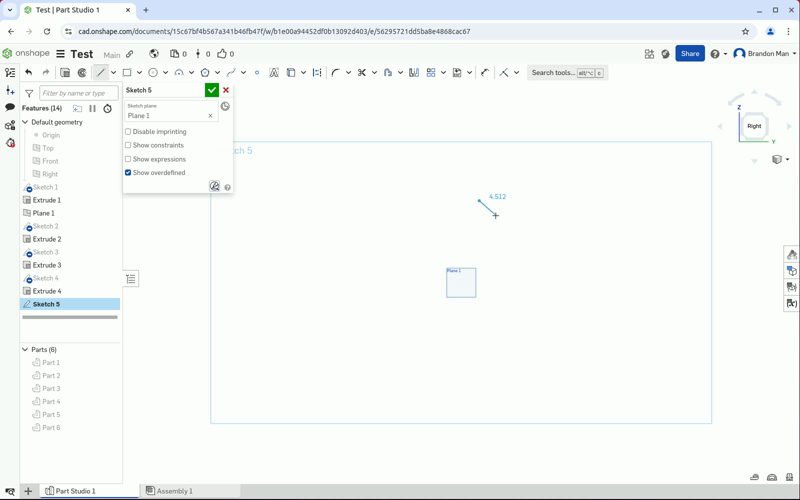
key_up(shift)
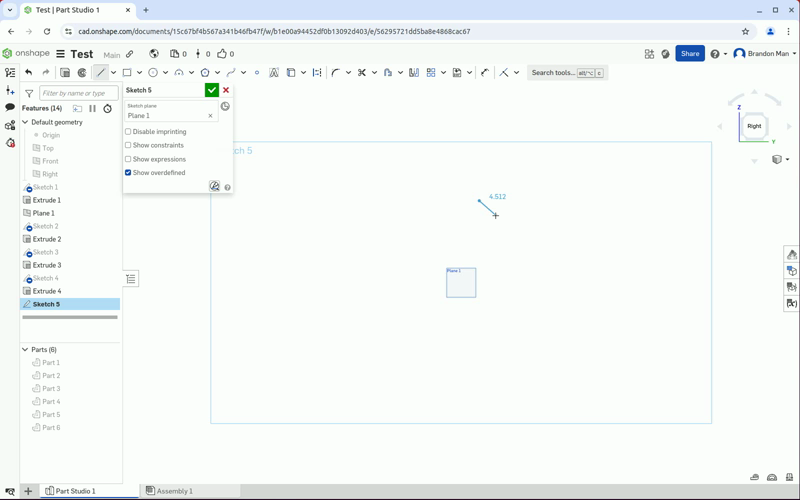
key_down(shift)
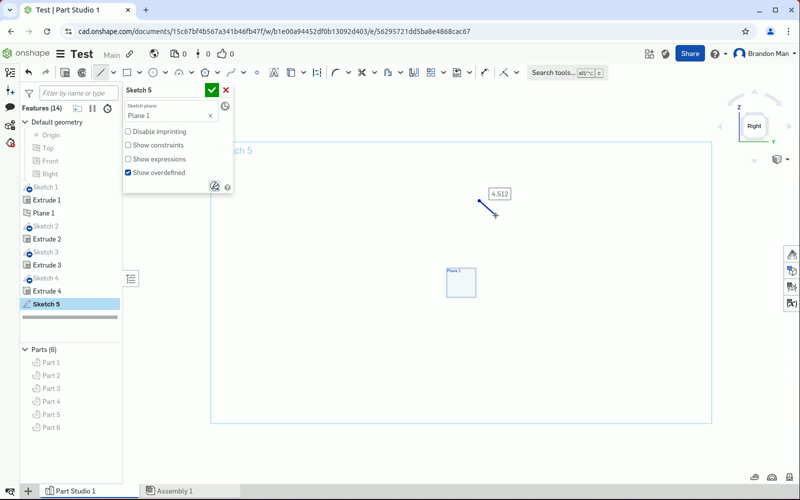
mouse_move(525, 215)
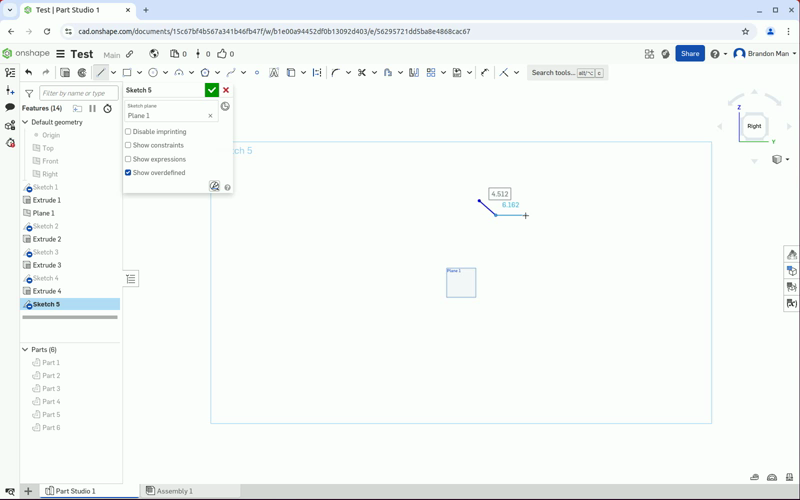
mouse_move(495, 200)
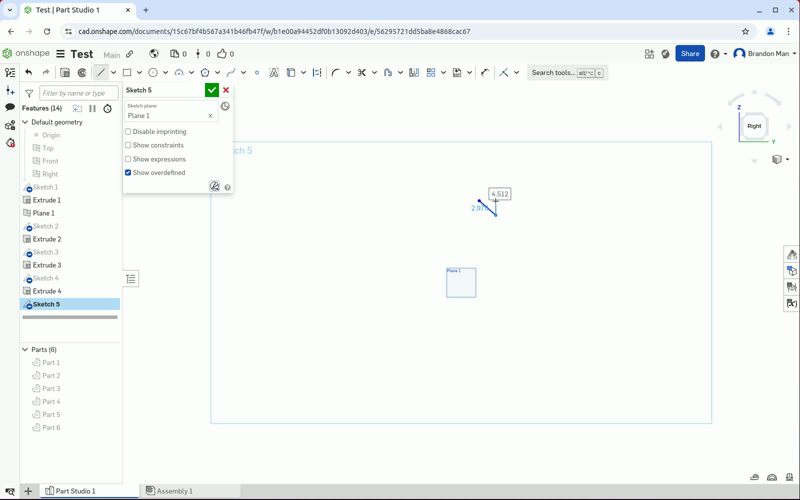
click(495, 200)
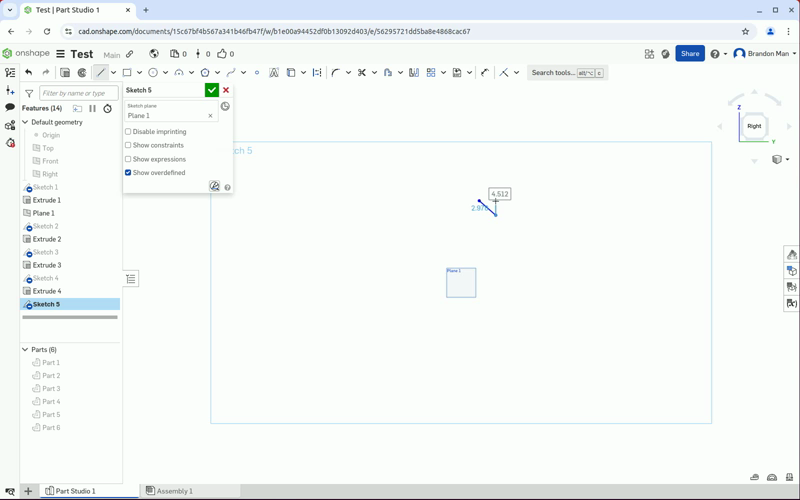
key_up(shift)
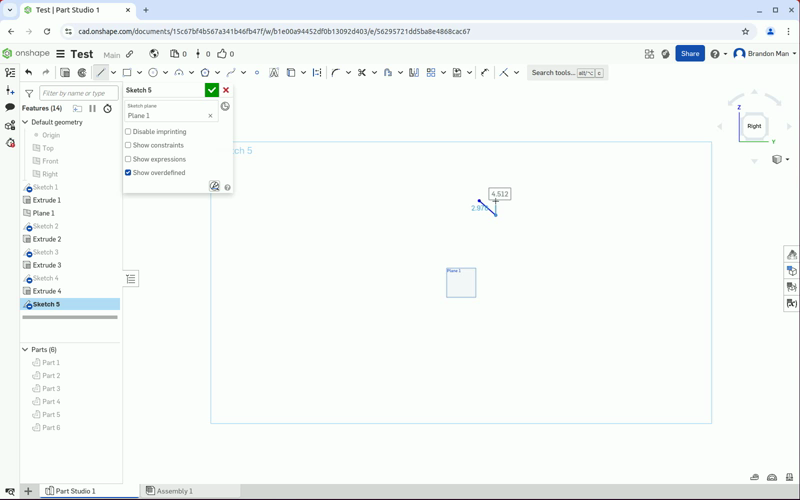
mouse_move(525, 200)
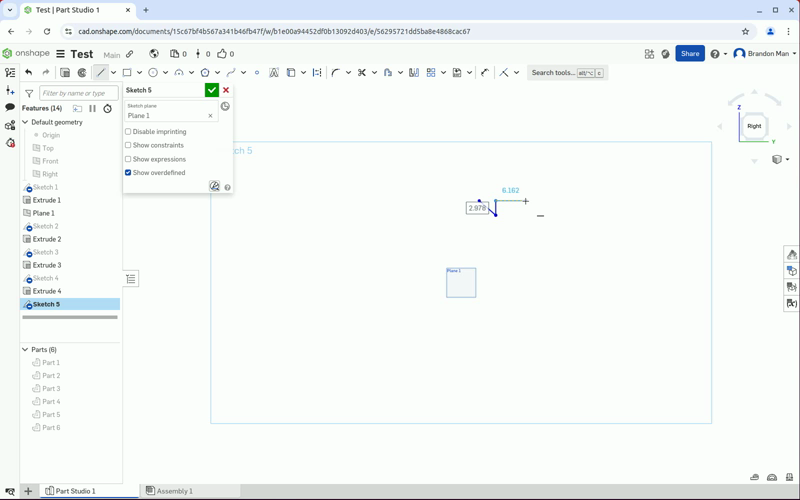
key_down(shift)
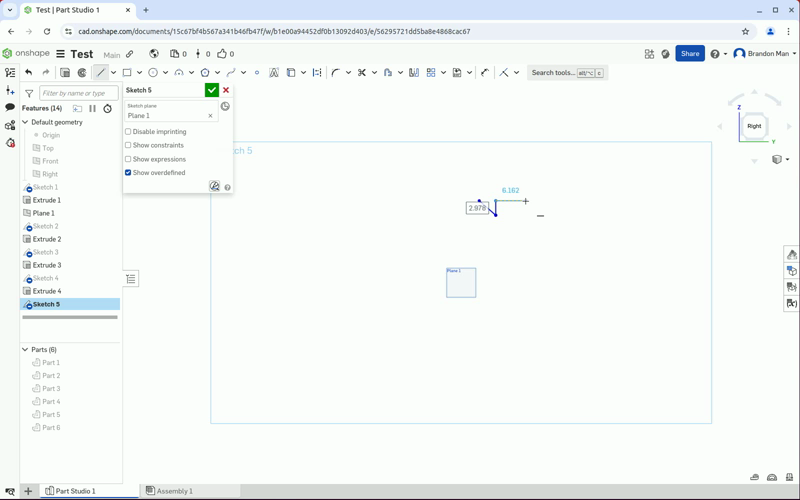
mouse_move(479, 200)
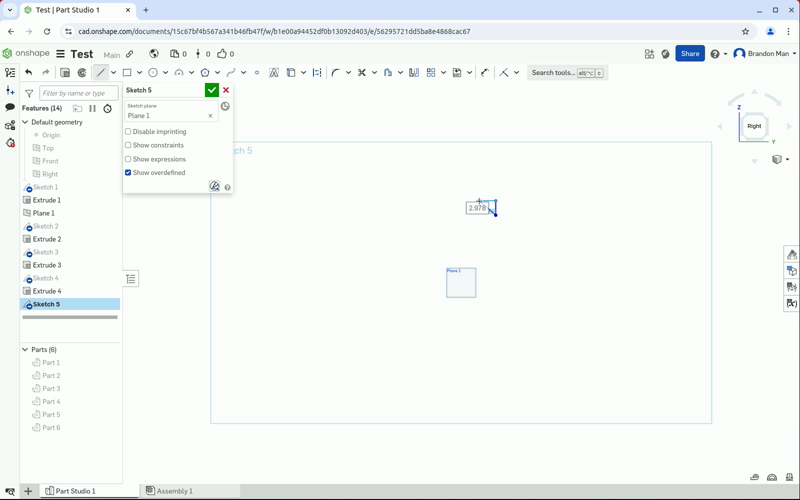
key_up(shift)
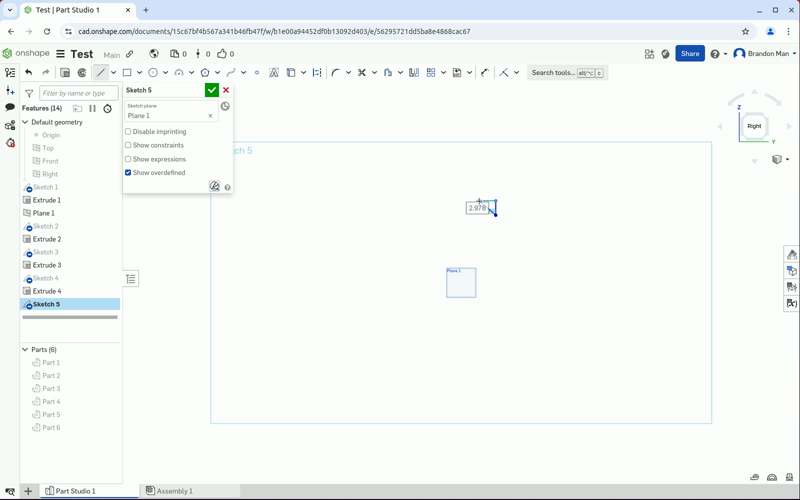
click(479, 200)
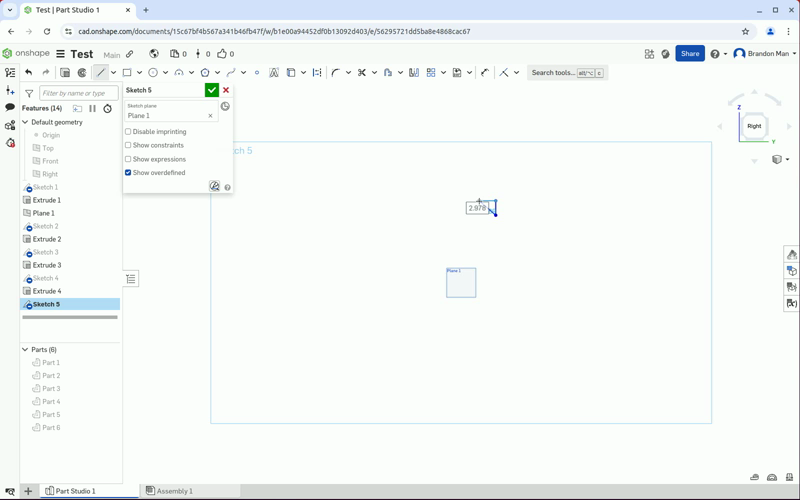
key(esc)
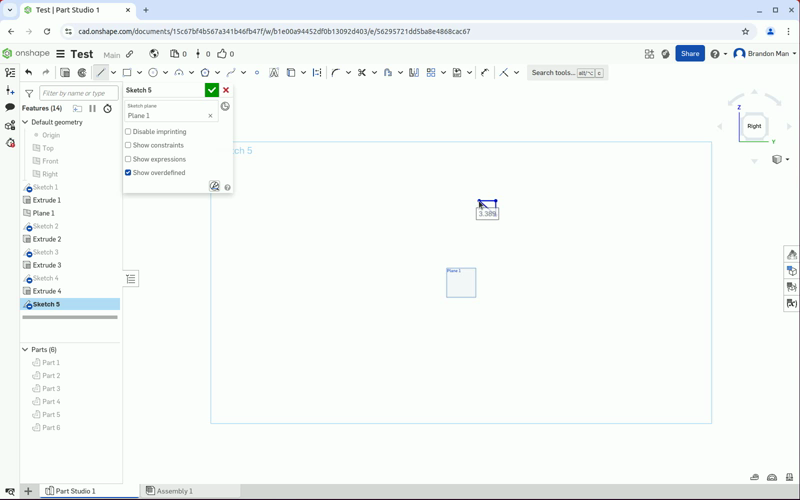
mouse_move(491, 210)
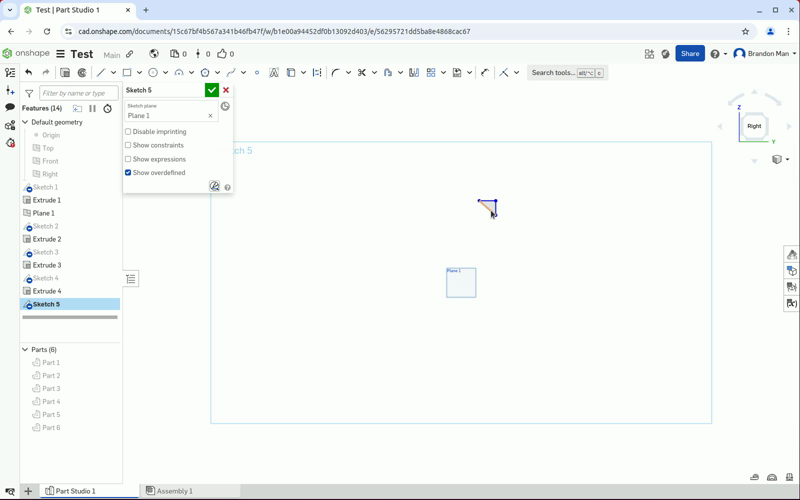
scroll(6)
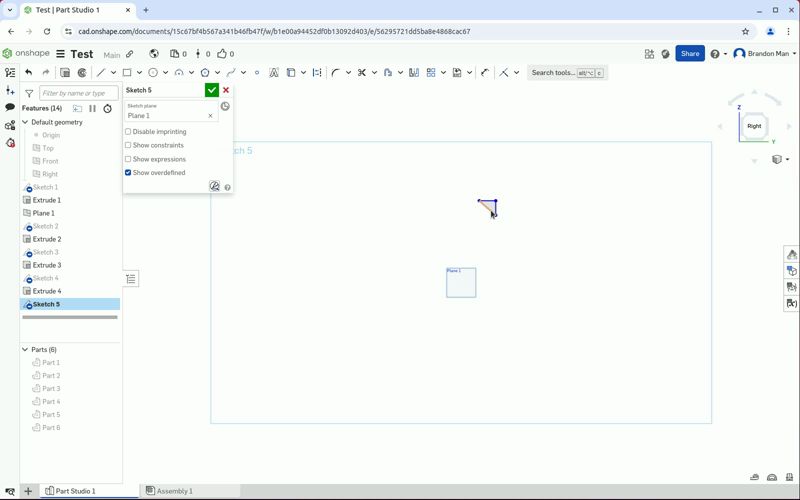
scroll(6)
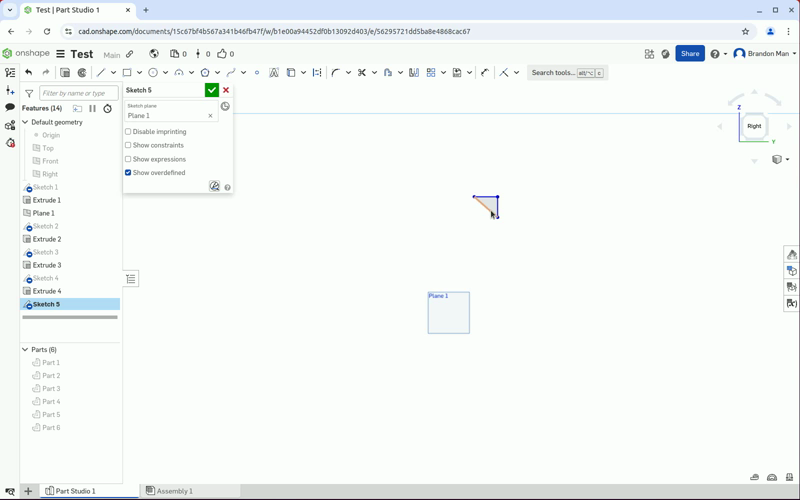
scroll(6)
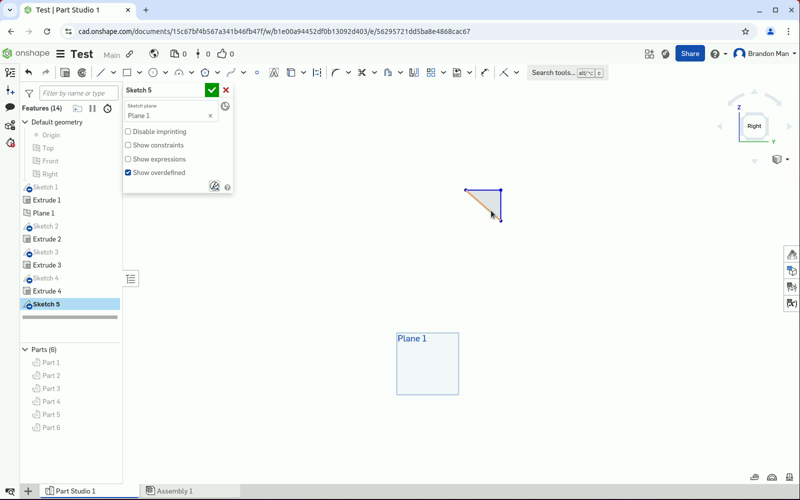
scroll(6)
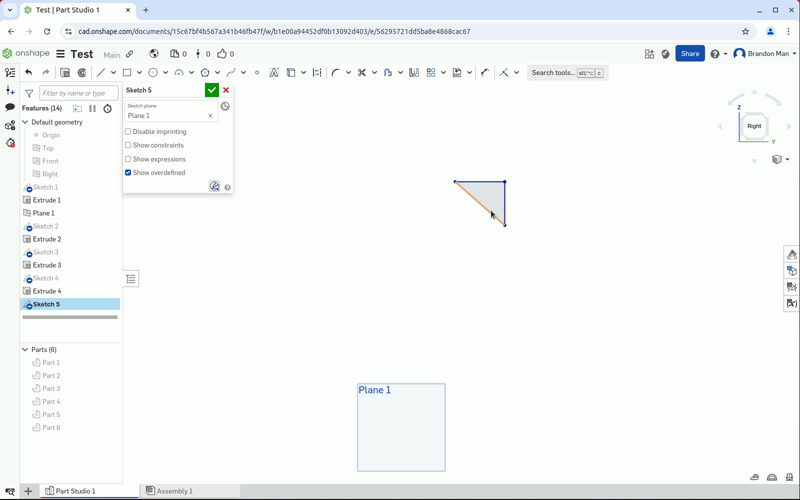
scroll(6)
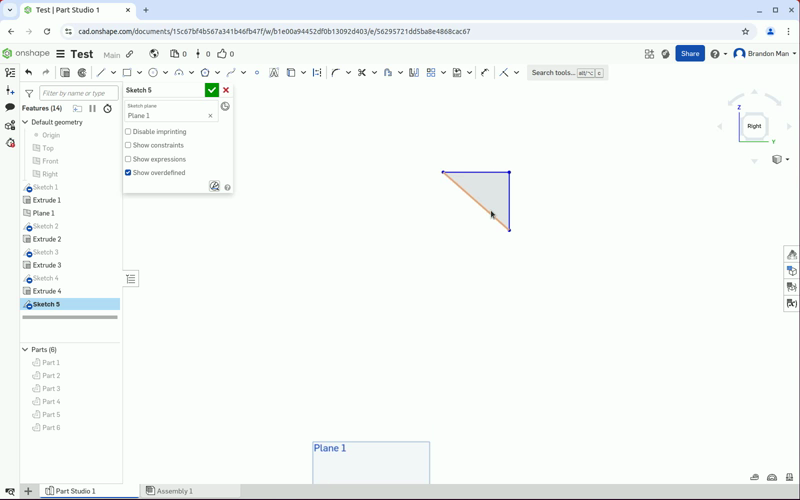
scroll(6)
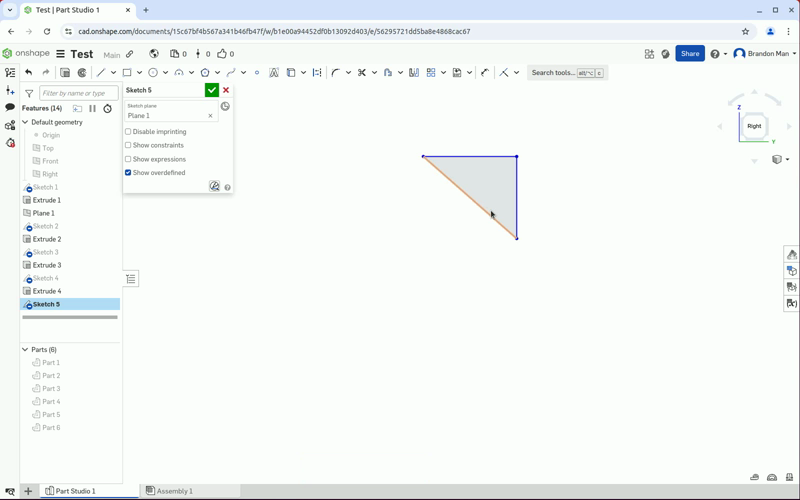
scroll(6)
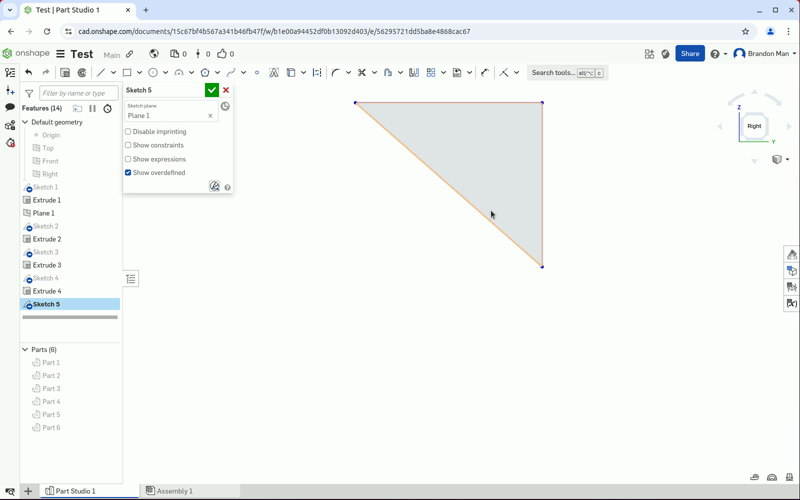
click(491, 210)
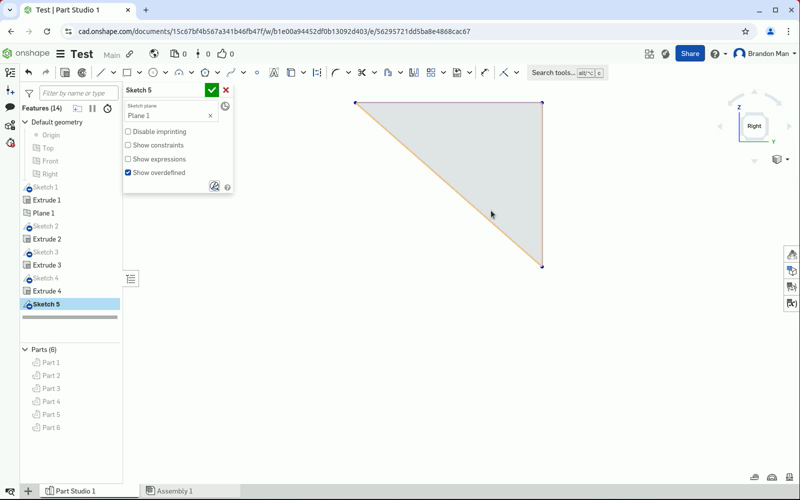
scroll(-6)
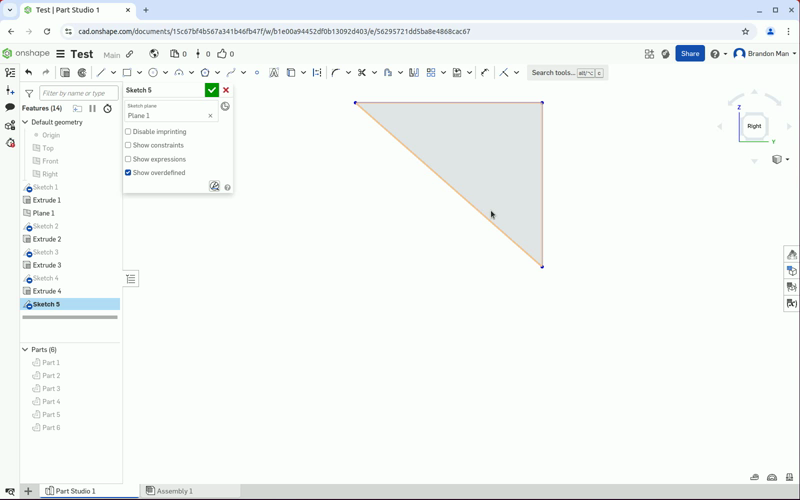
scroll(-6)
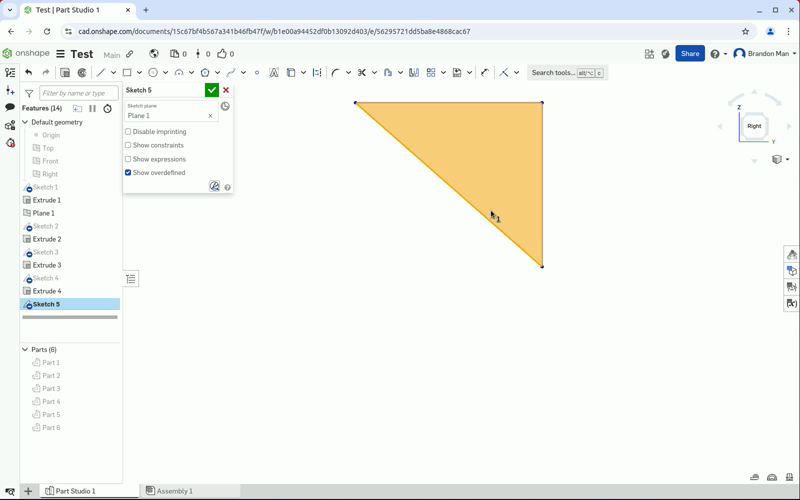
scroll(-6)
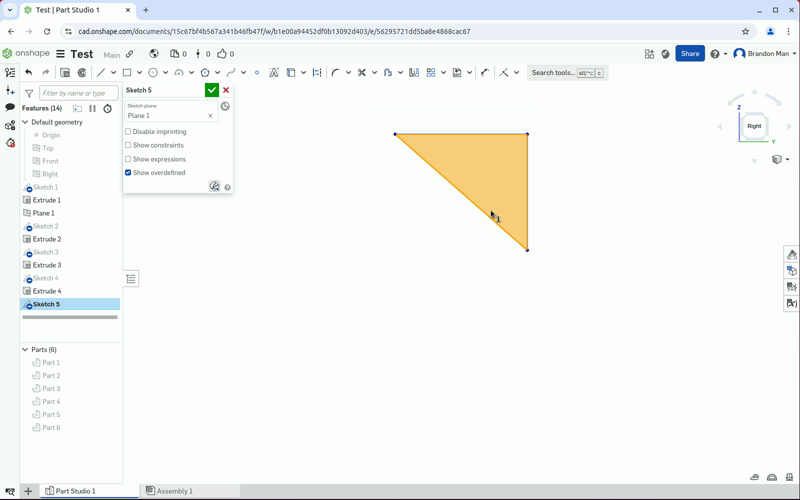
scroll(-6)
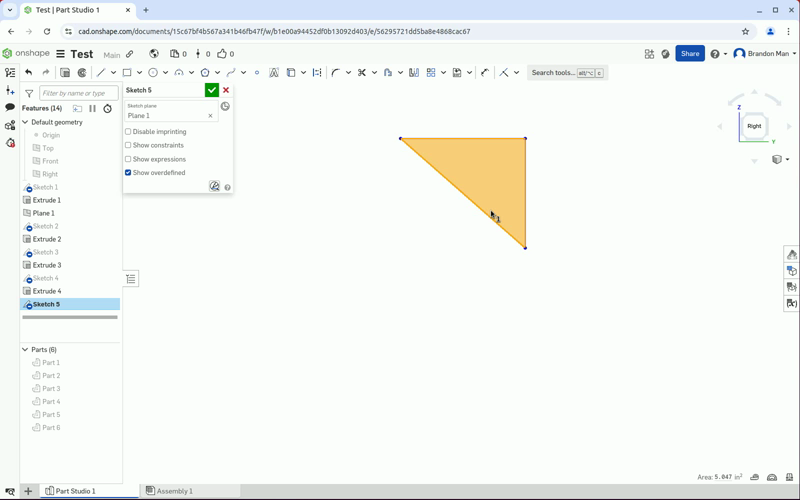
scroll(-6)
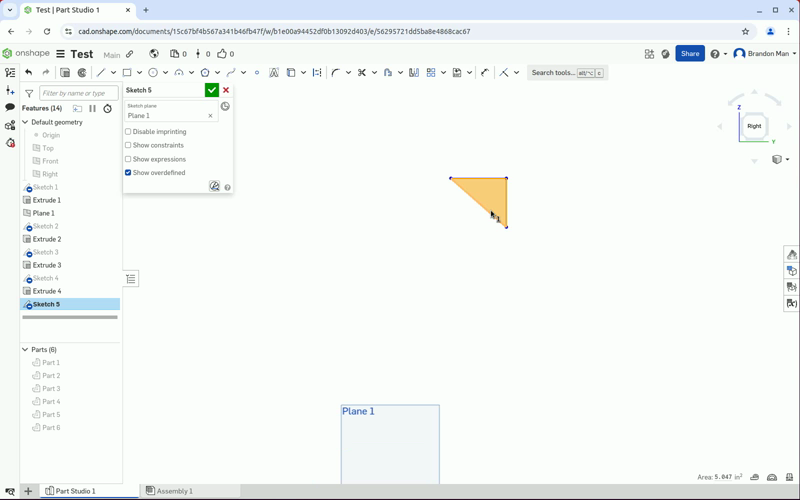
scroll(-6)
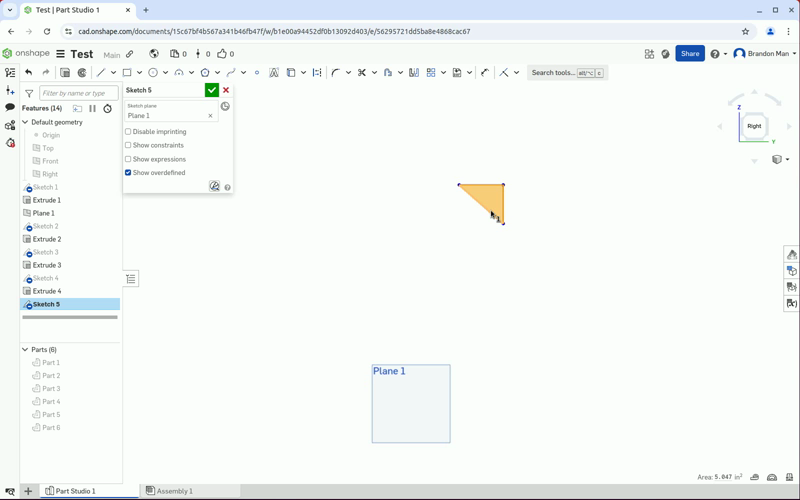
scroll(-6)
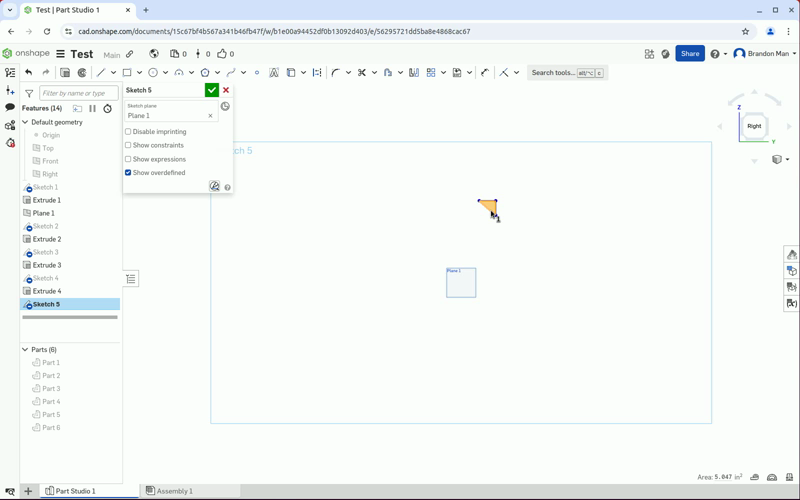
mouse_move(73, 352)
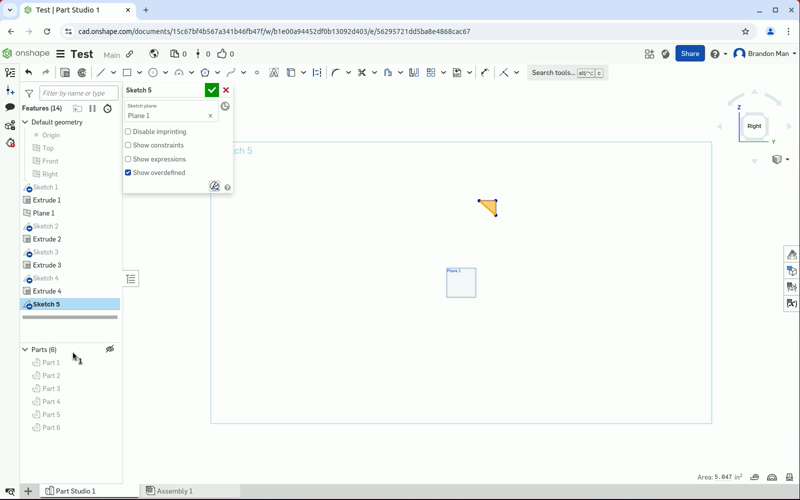
key(shift+y)
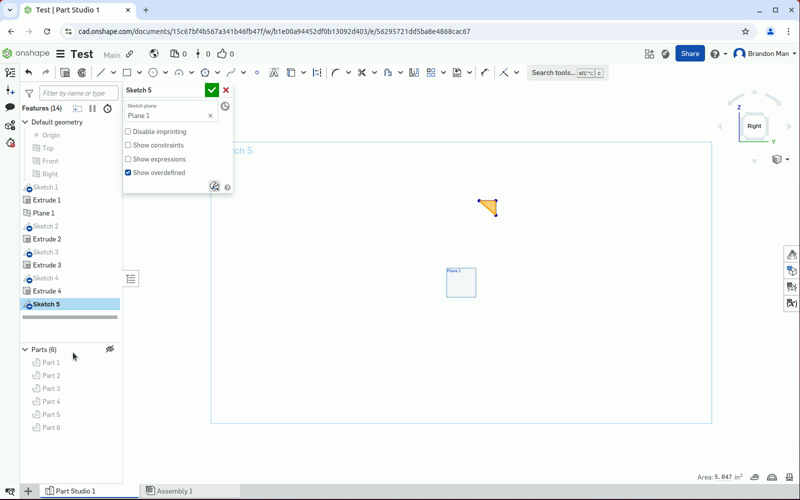
key(shift+e)
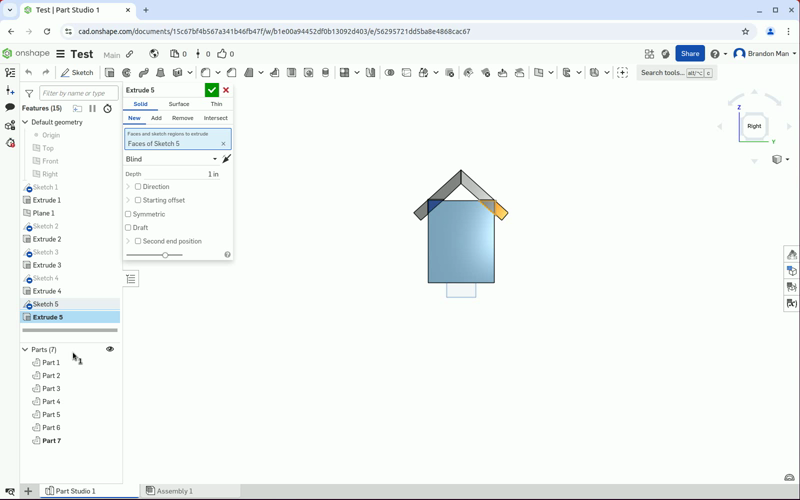
mouse_move(143, 106)
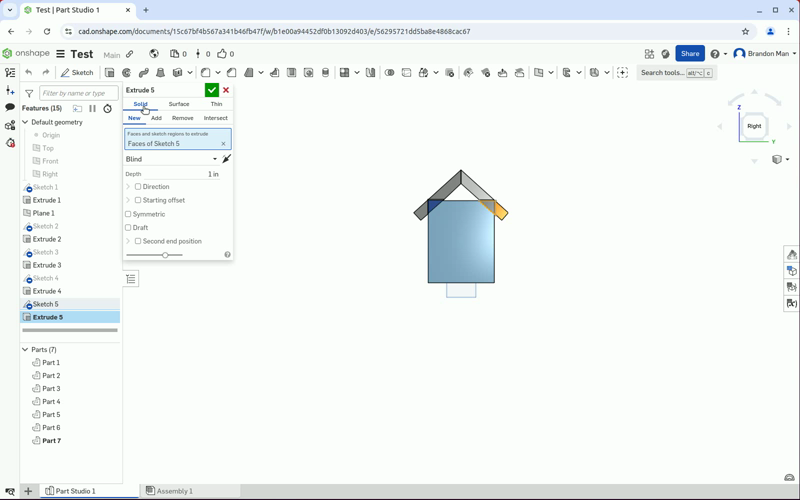
click(143, 106)
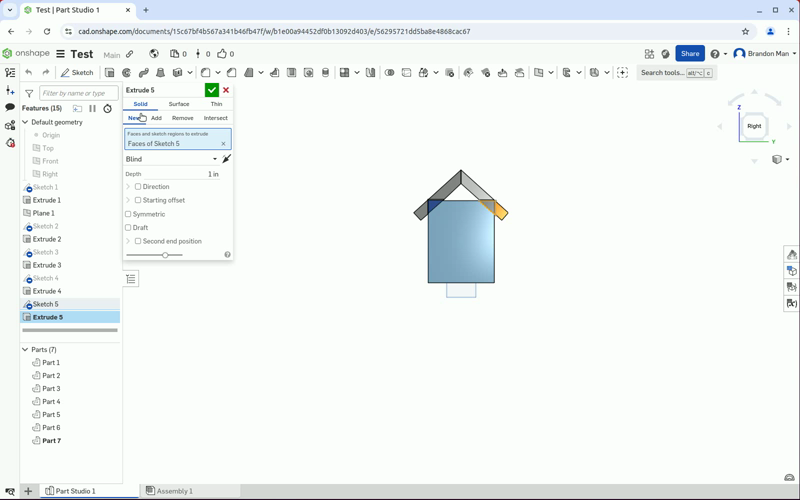
mouse_move(137, 120)
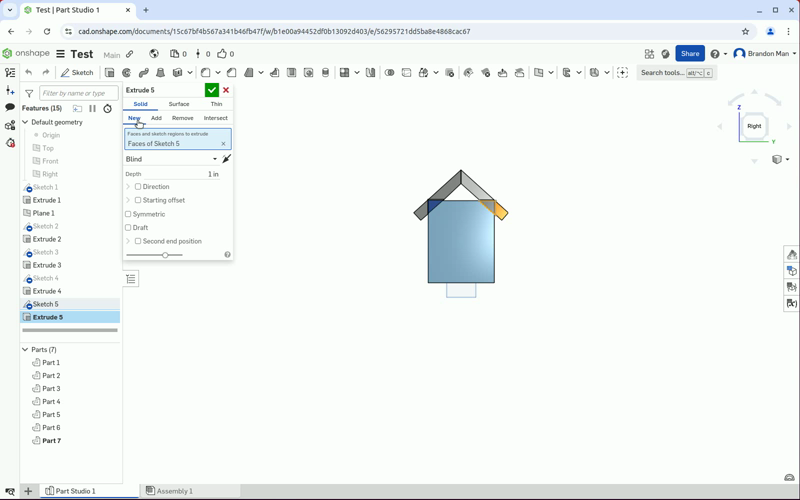
click(137, 120)
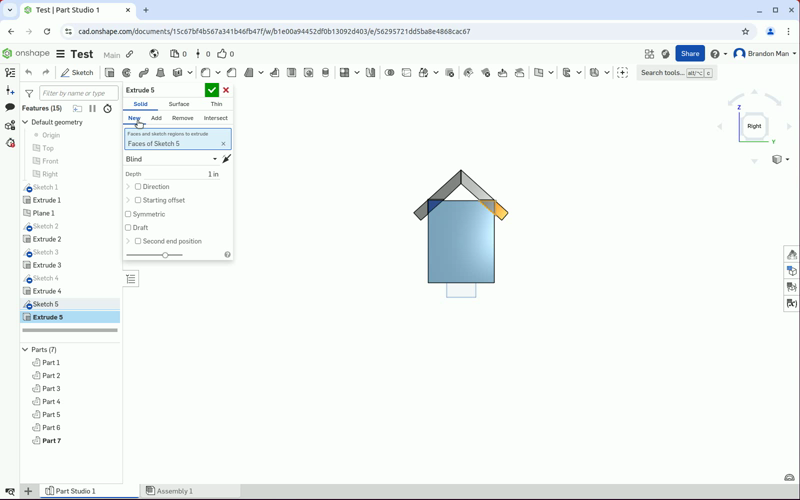
key(tab, 4)
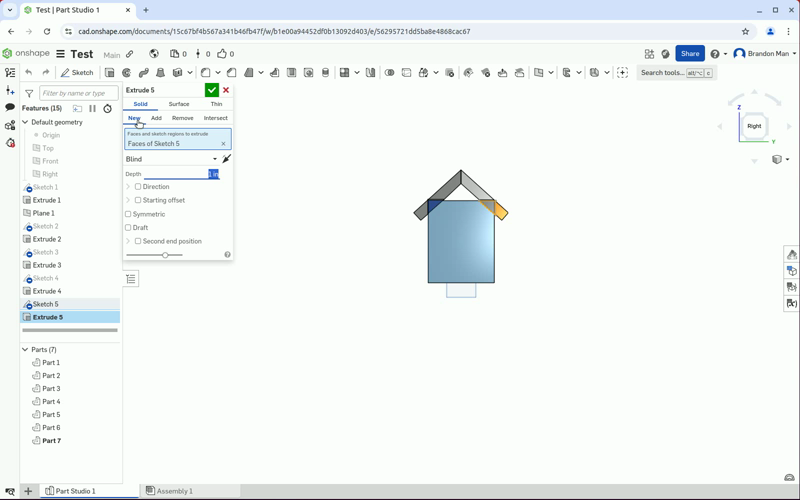
text(3.37)
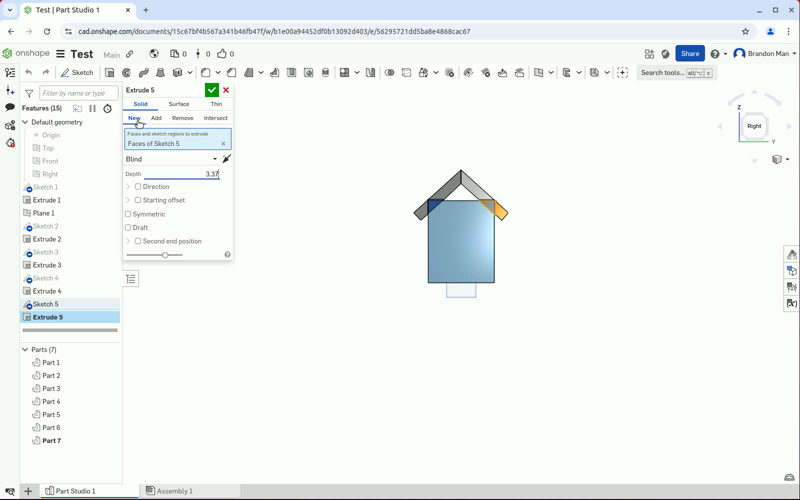
key(enter)
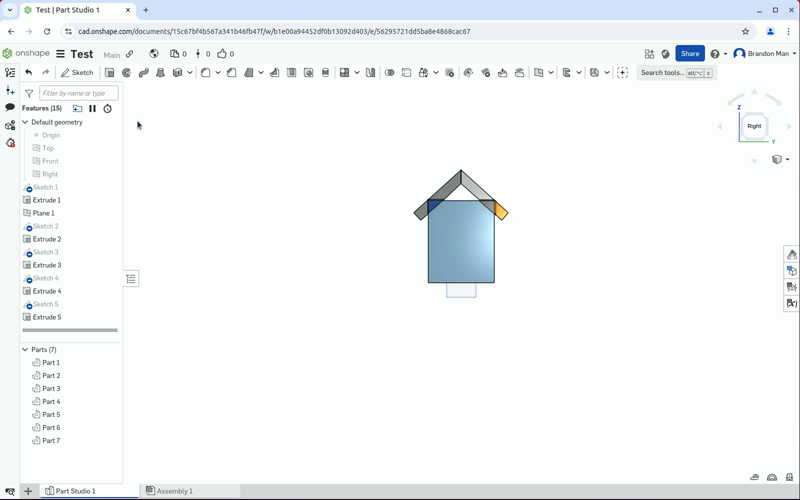
key(shift+h)
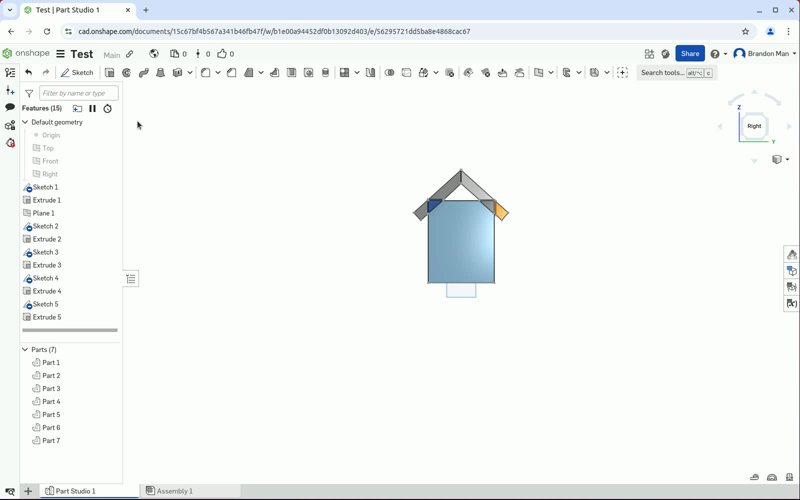
key(shift+h)
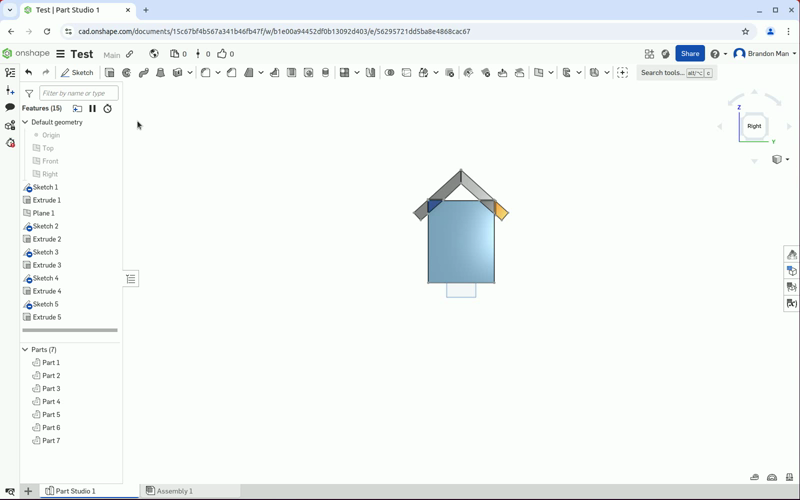
key(shift+7)
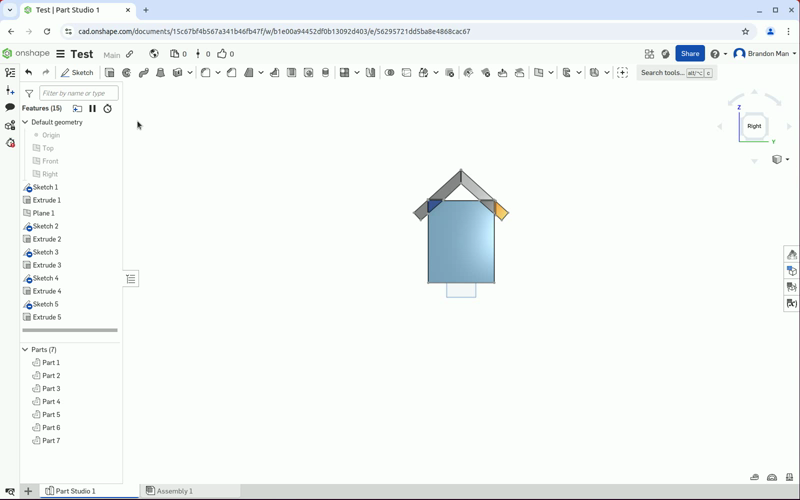
key(right, 2)
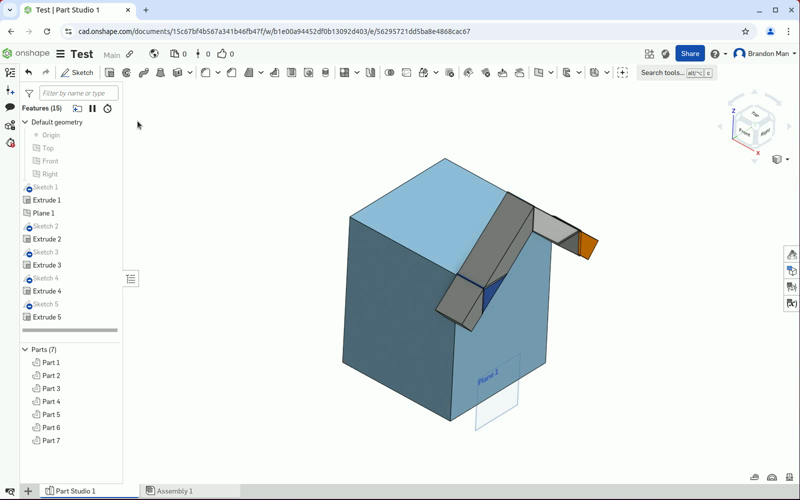
key(down, 2)
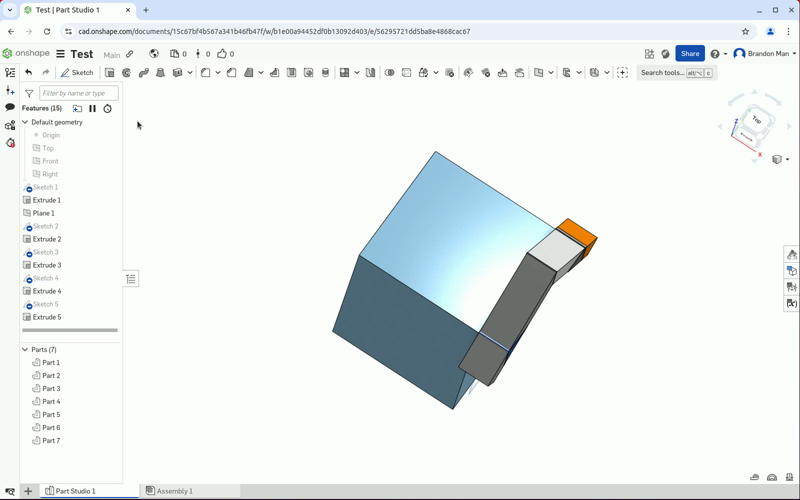
key(up, 2)
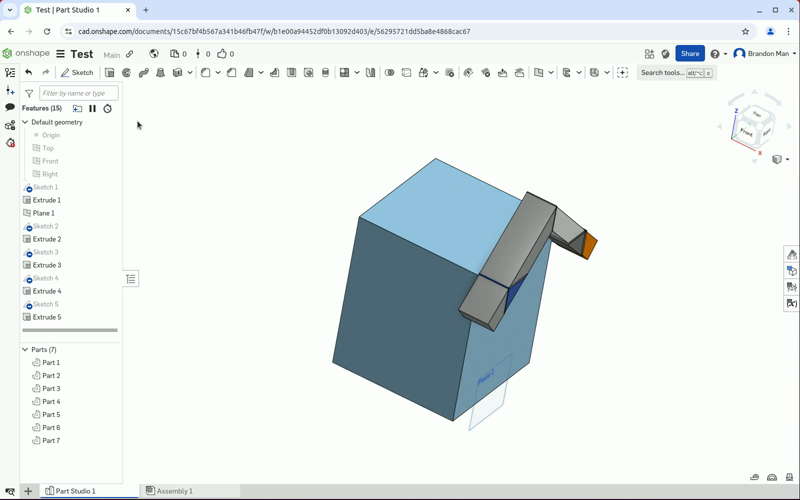
key(left, 2)
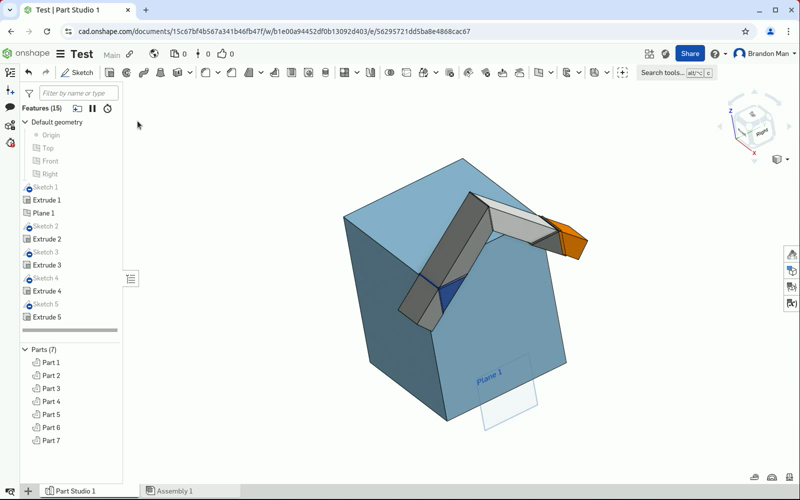
mouse_move(73, 189)
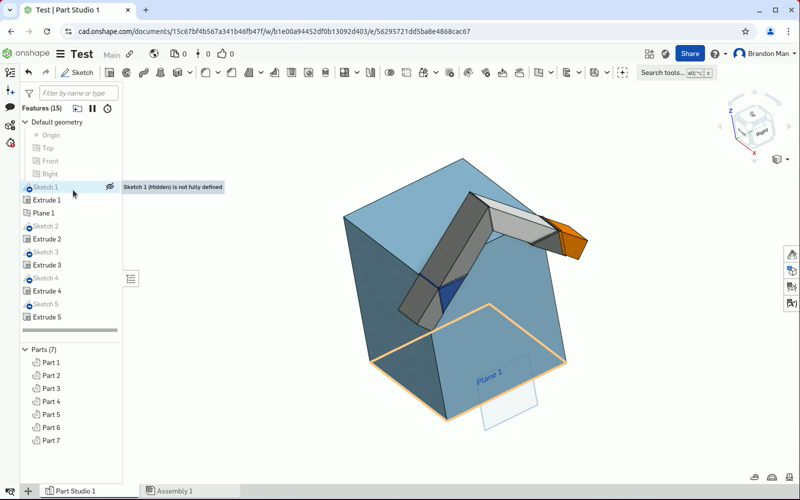
click(73, 189)